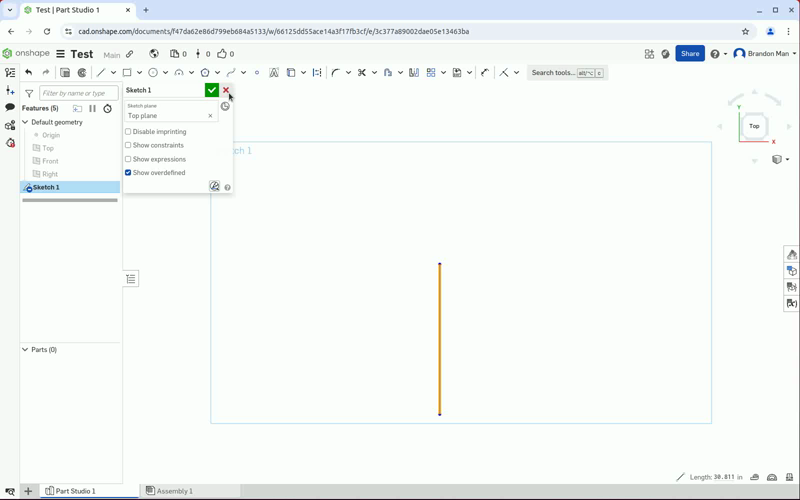
key(shift+h)
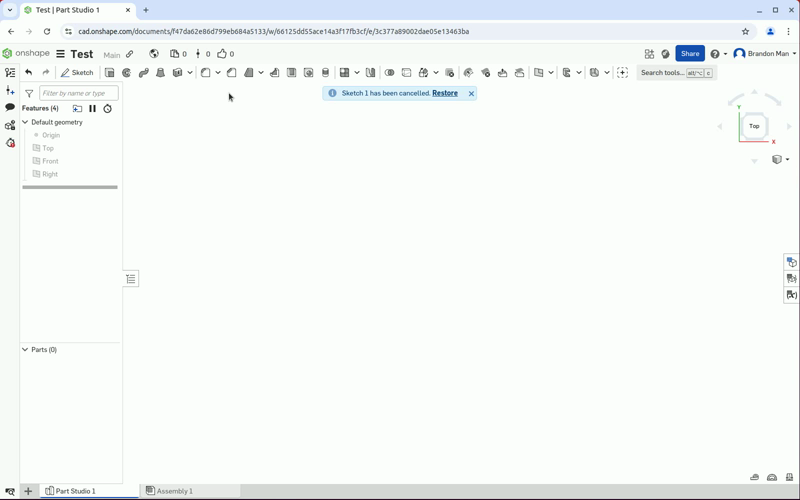
mouse_move(73, 352)
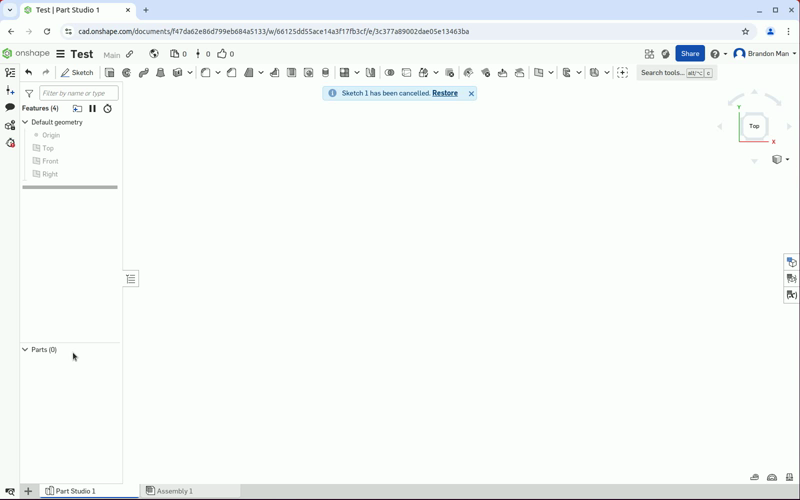
key(y)
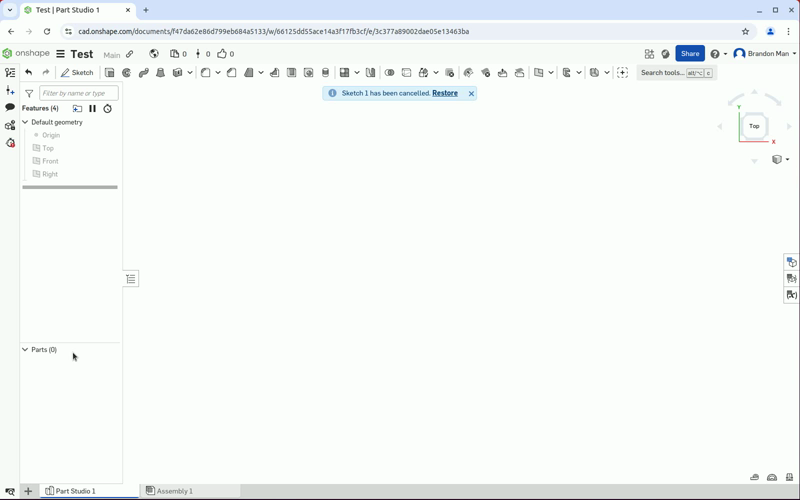
key(shift+p)
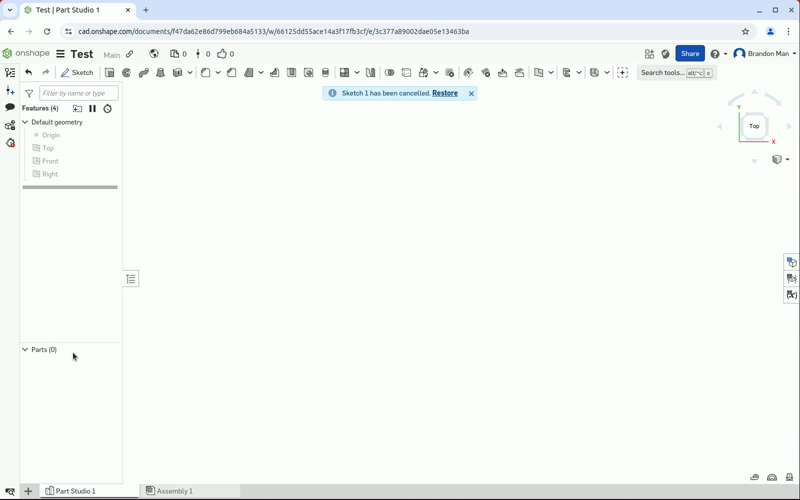
key(space)
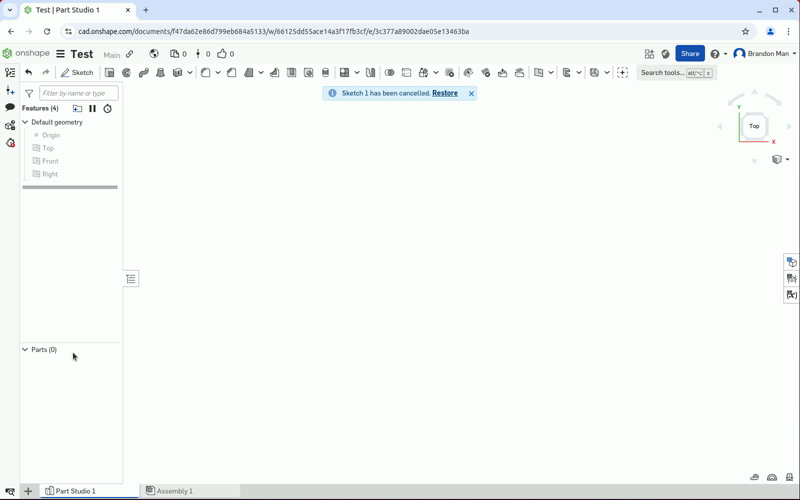
key_down(shift)
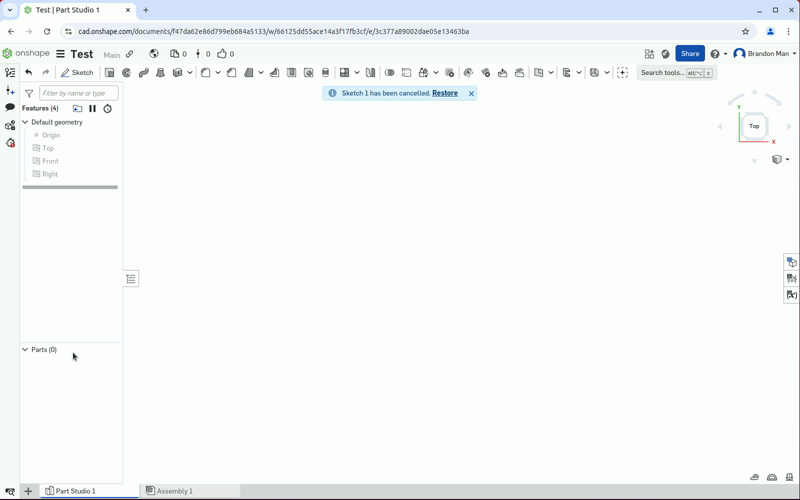
key(up)
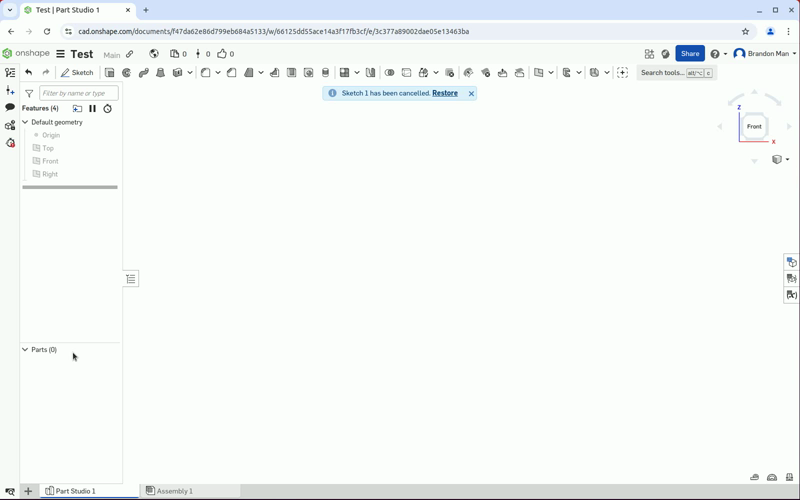
key_up(shift)
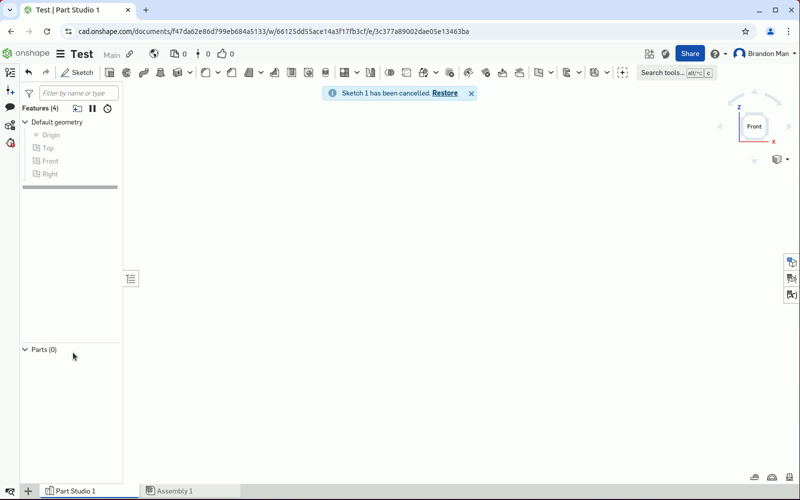
mouse_move(73, 352)
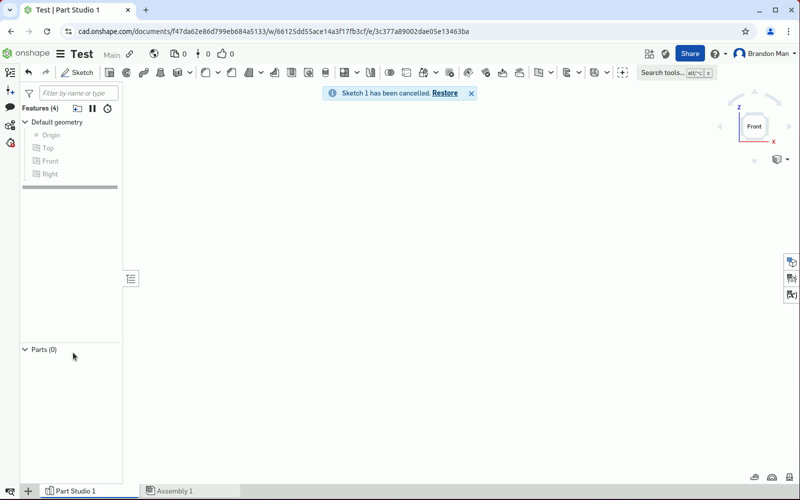
key(shift+y)
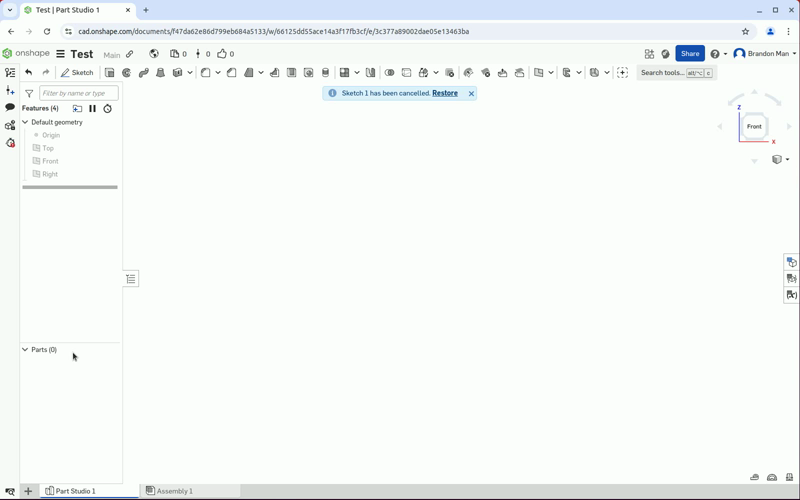
key(shift+s)
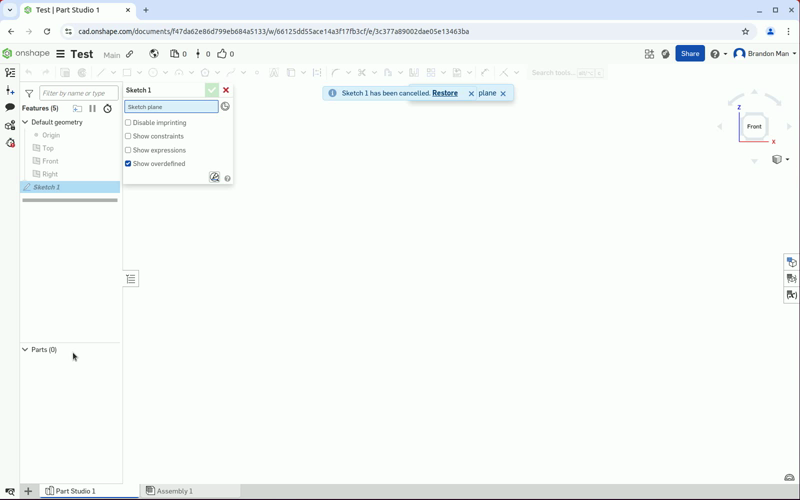
mouse_move(73, 163)
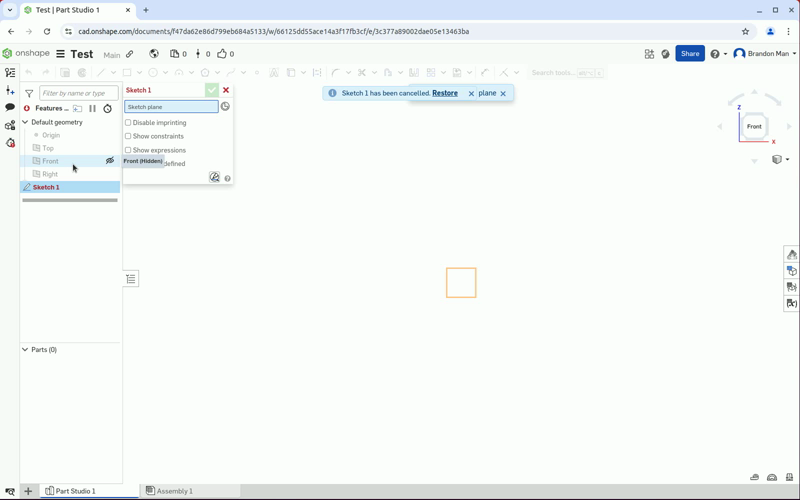
click(73, 163)
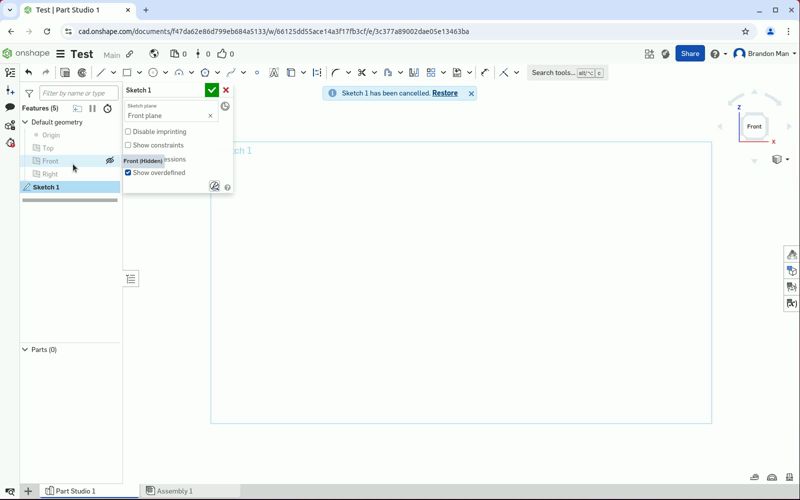
mouse_move(73, 352)
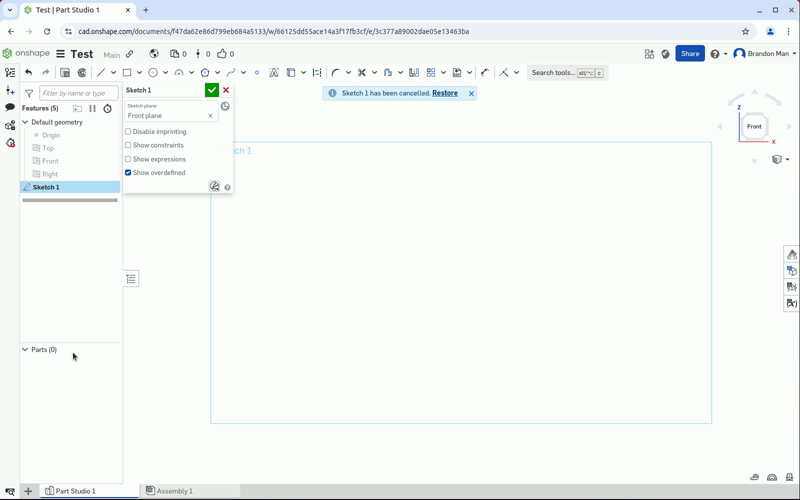
key(y)
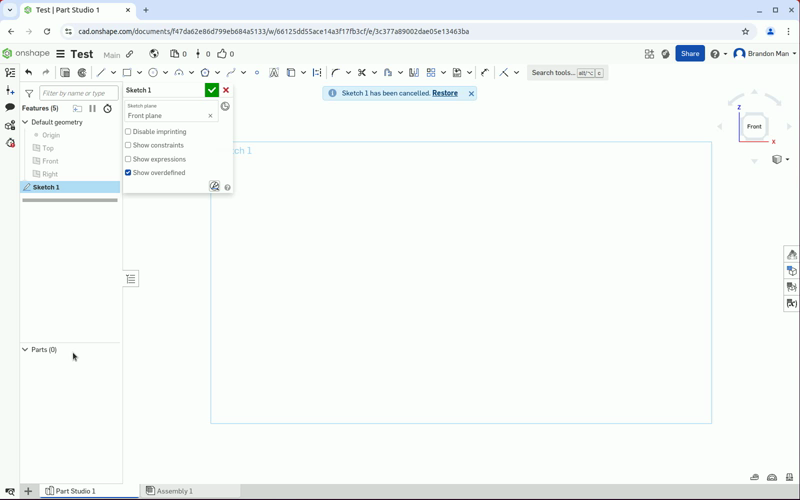
key(l)
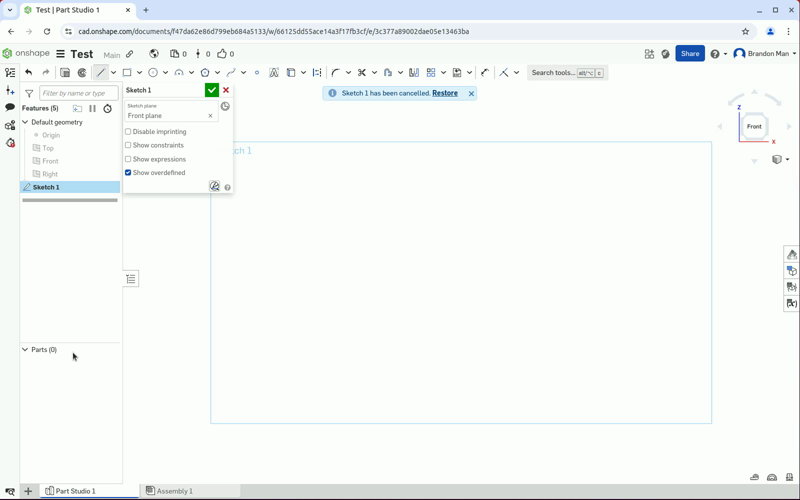
key_down(shift)
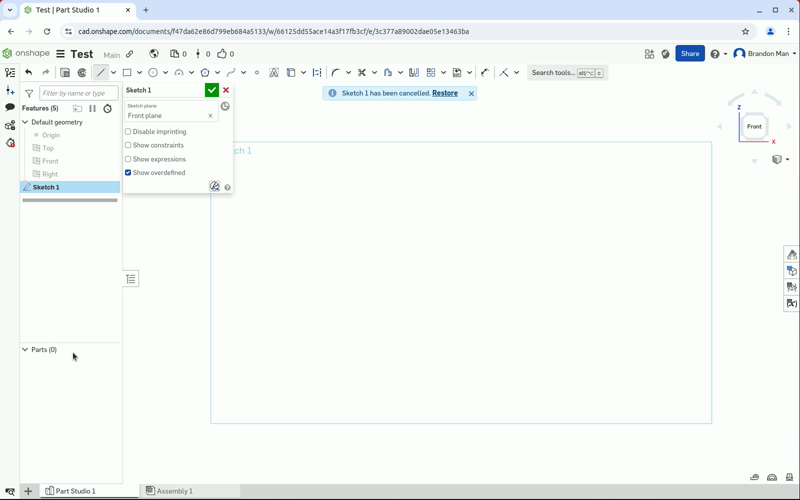
mouse_move(349, 262)
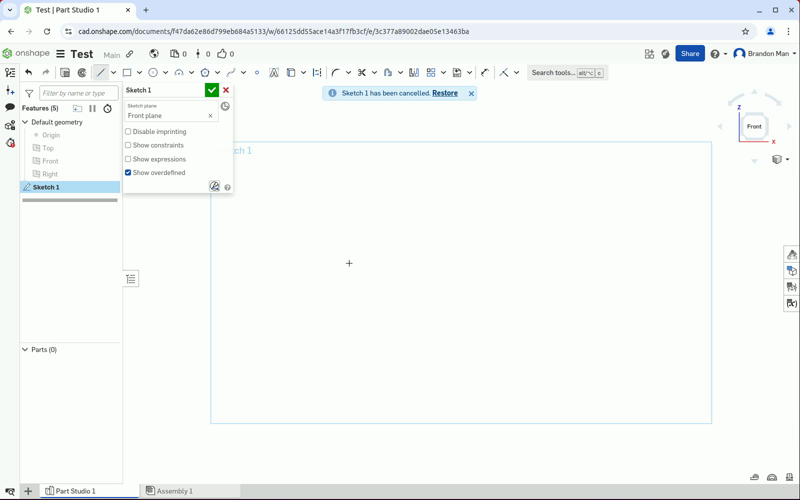
click(349, 262)
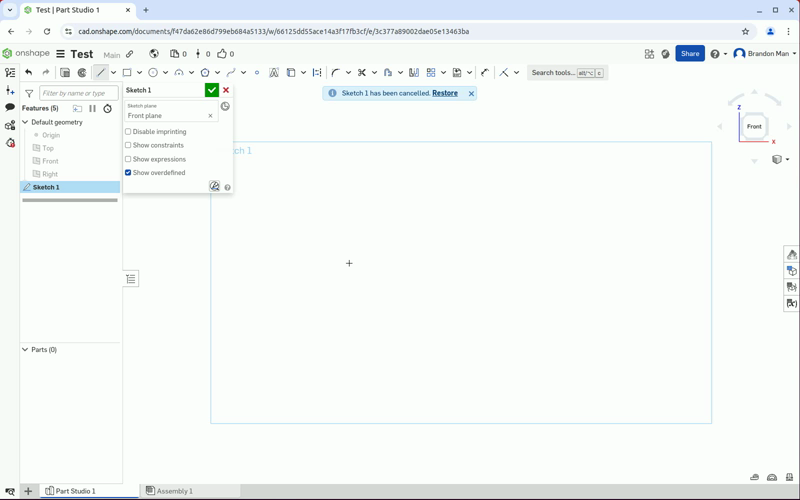
key_up(shift)
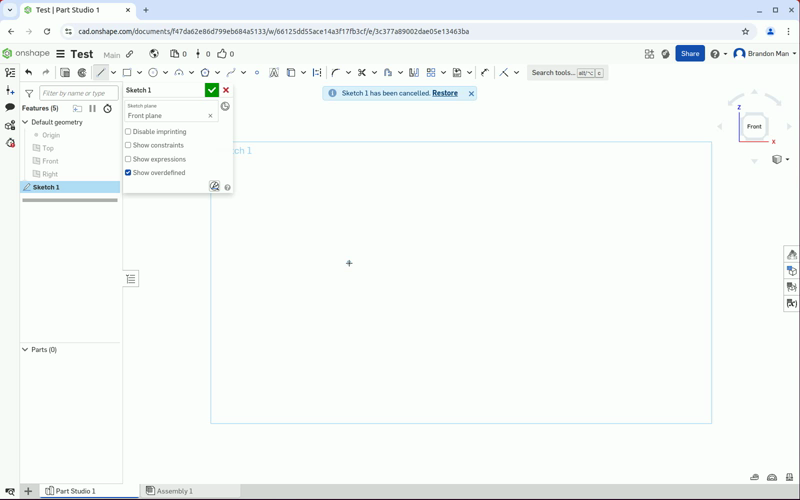
key_down(shift)
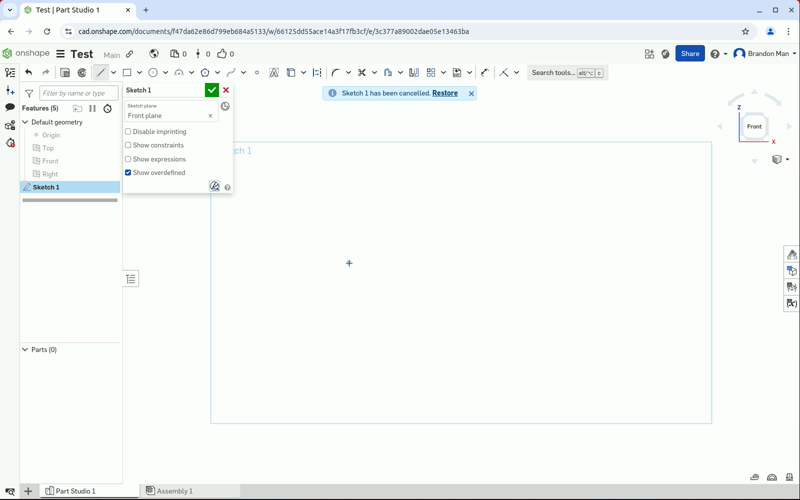
mouse_move(363, 337)
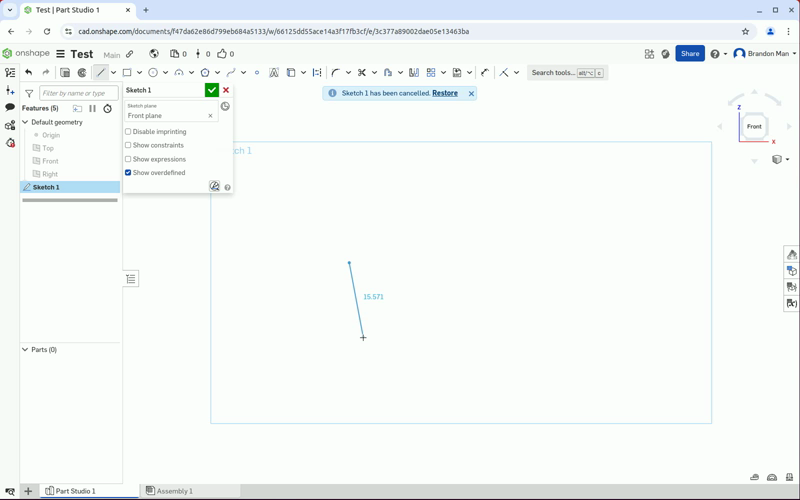
click(363, 337)
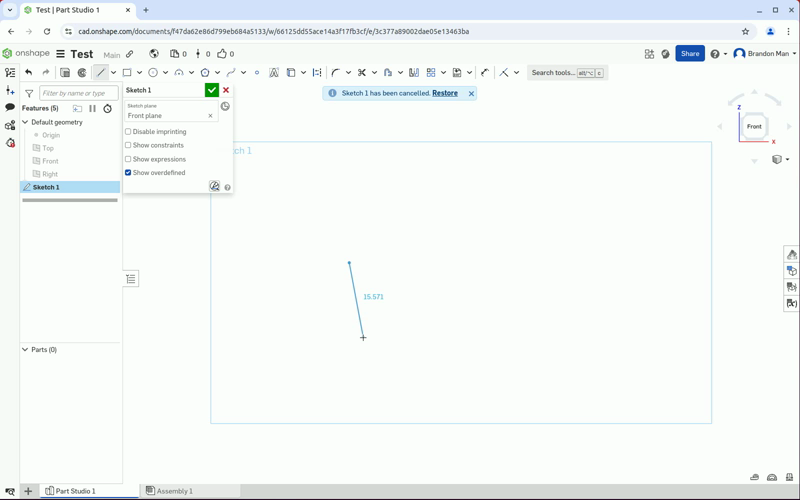
key_up(shift)
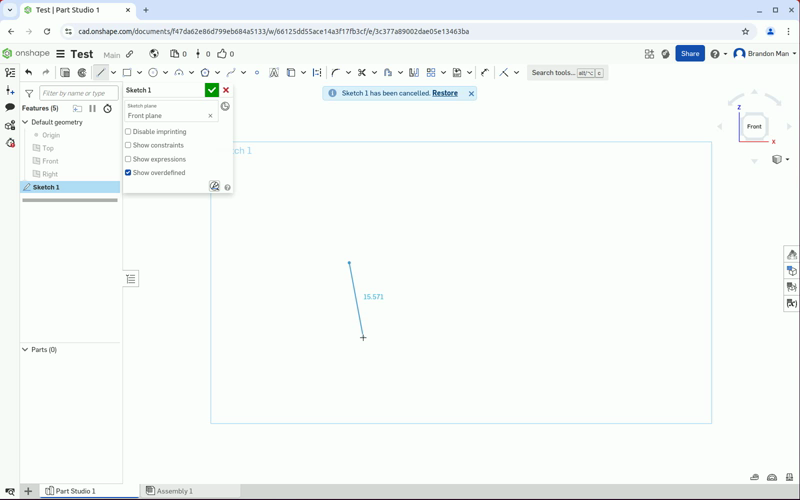
key_down(shift)
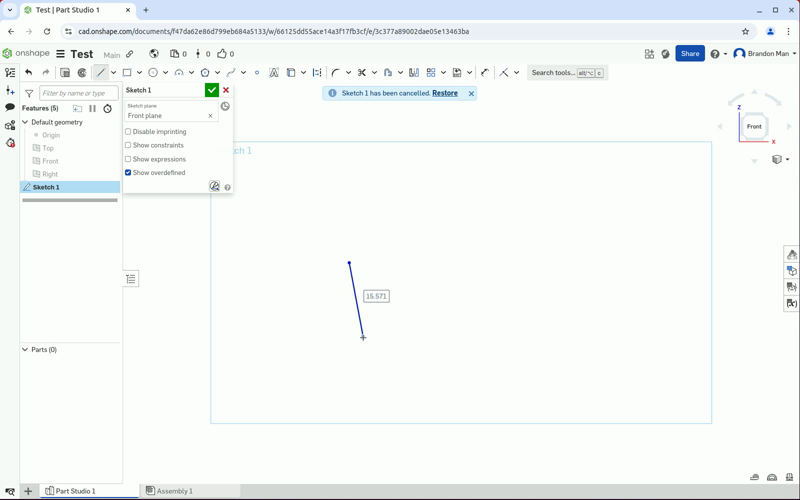
mouse_move(421, 388)
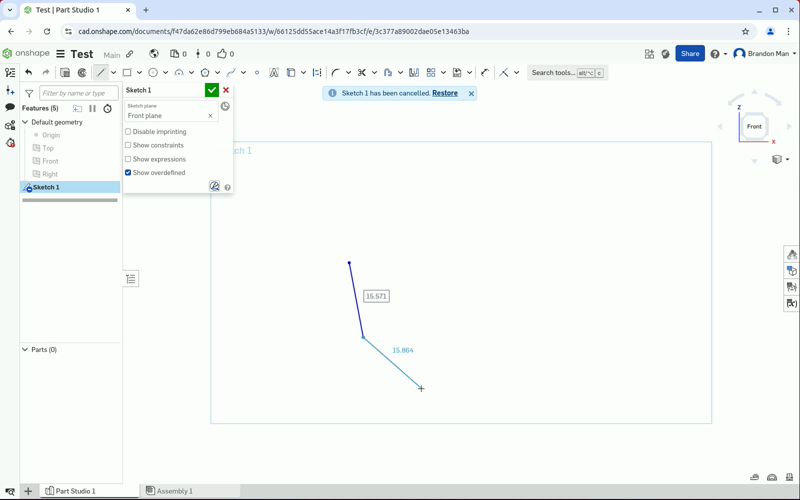
click(421, 388)
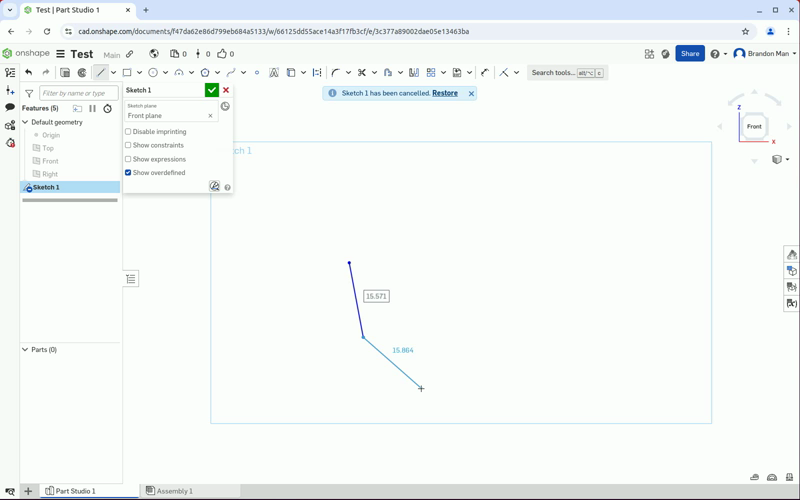
key_up(shift)
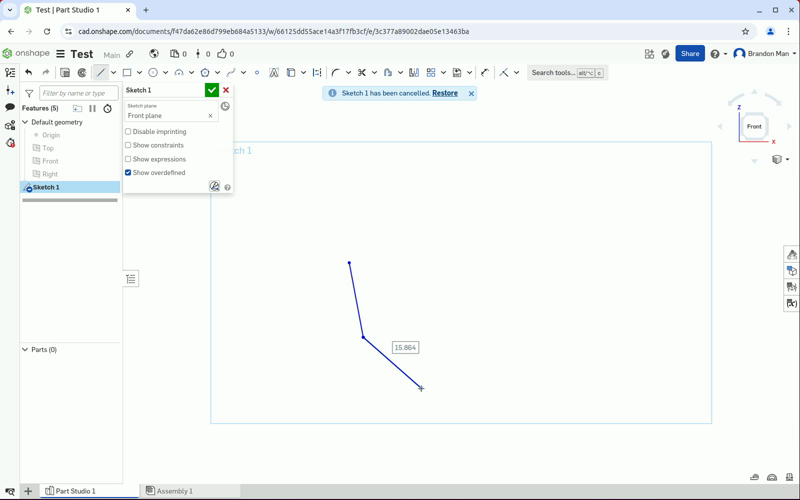
key_down(shift)
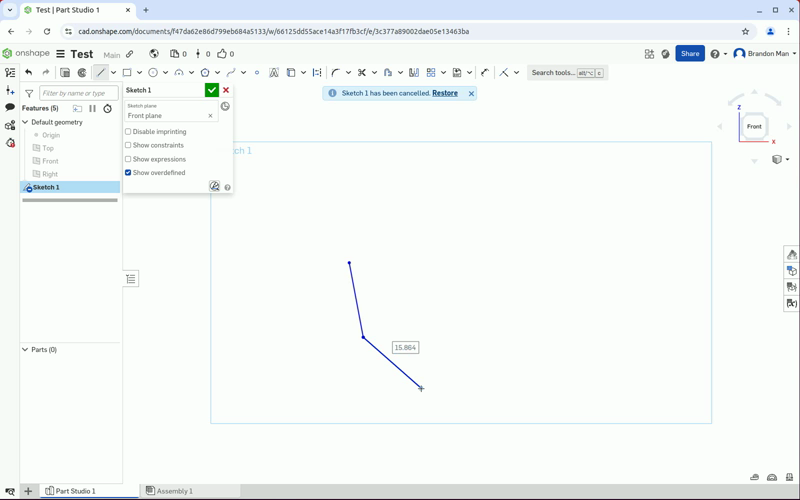
mouse_move(498, 388)
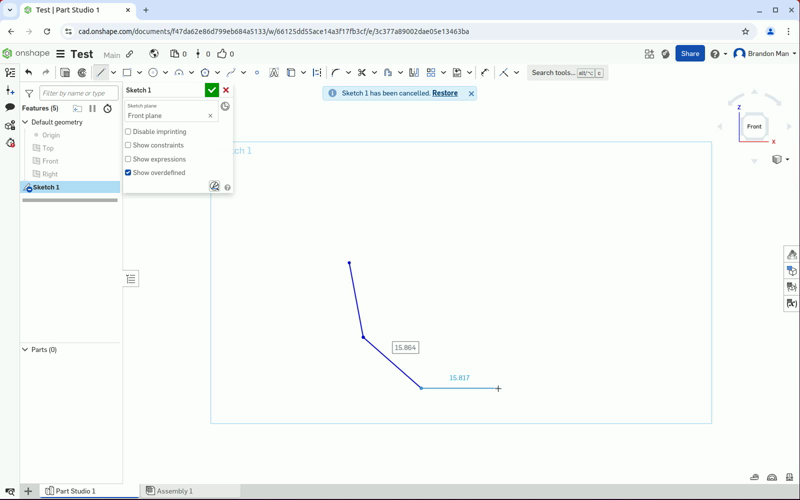
click(498, 388)
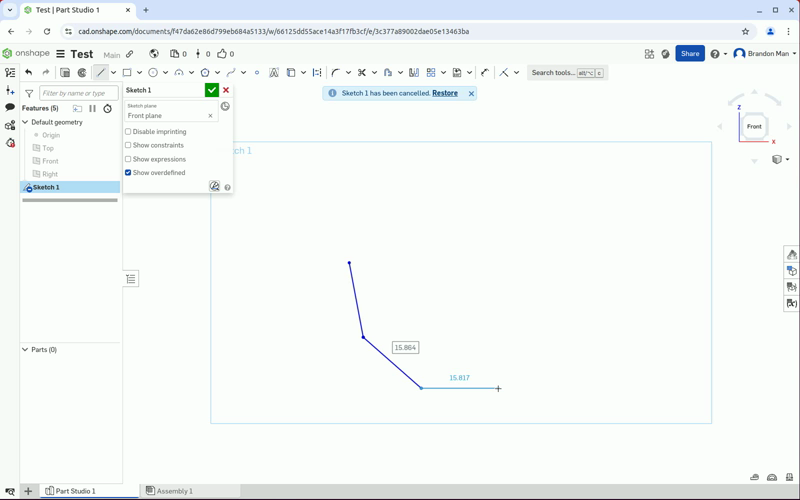
key_up(shift)
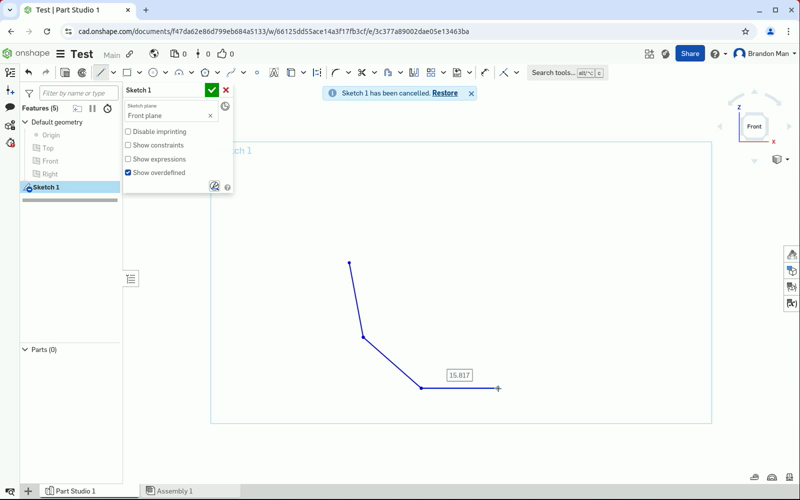
key_down(shift)
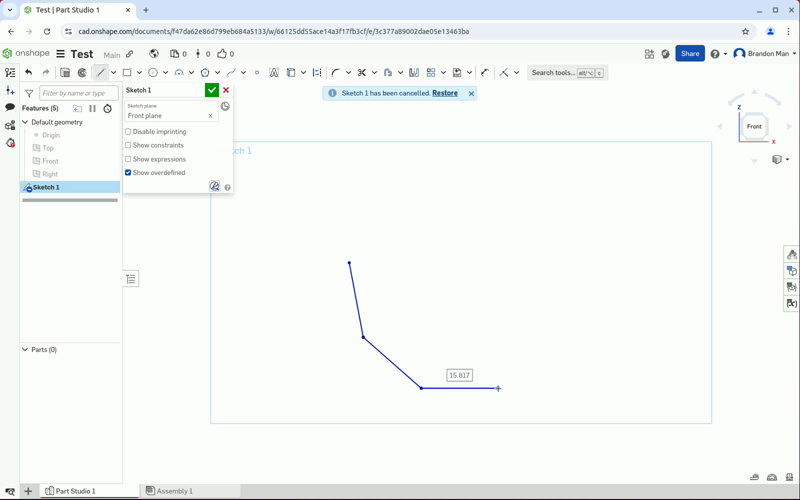
mouse_move(555, 337)
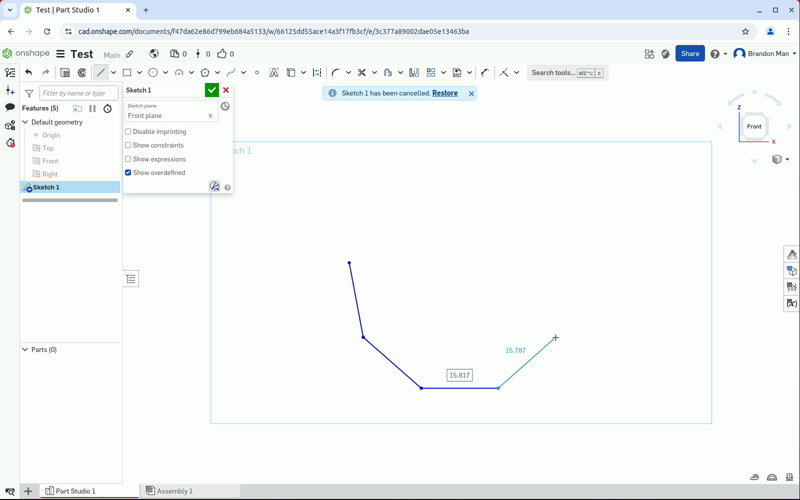
click(555, 337)
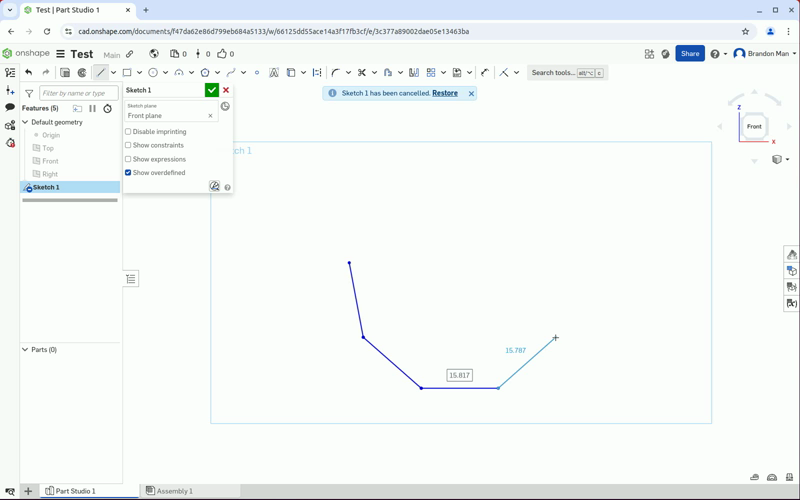
key_up(shift)
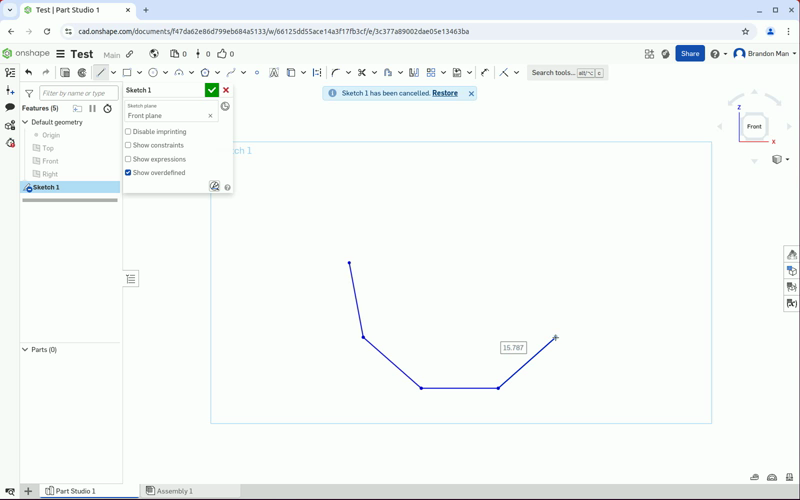
key_down(shift)
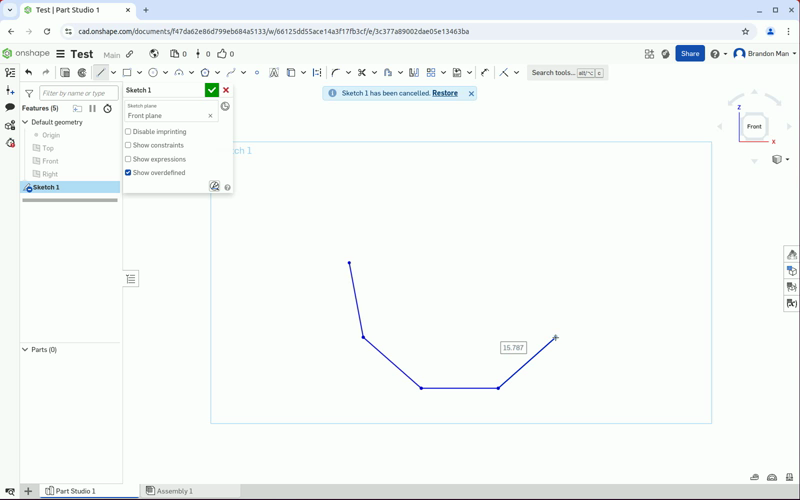
mouse_move(569, 263)
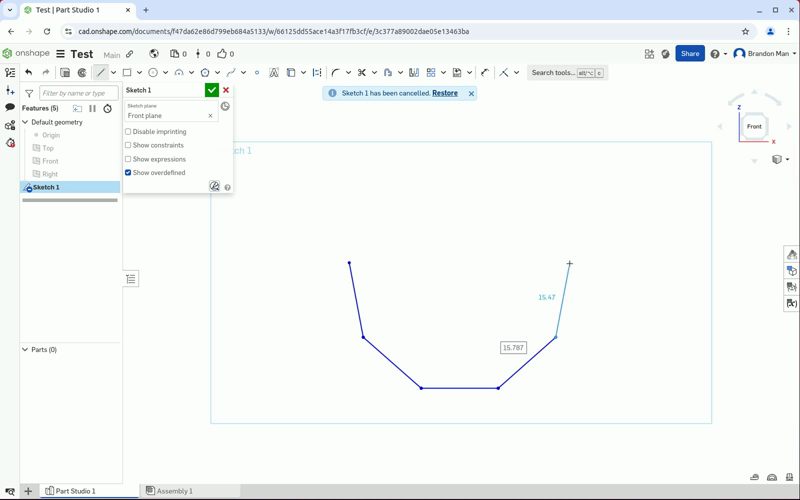
click(569, 263)
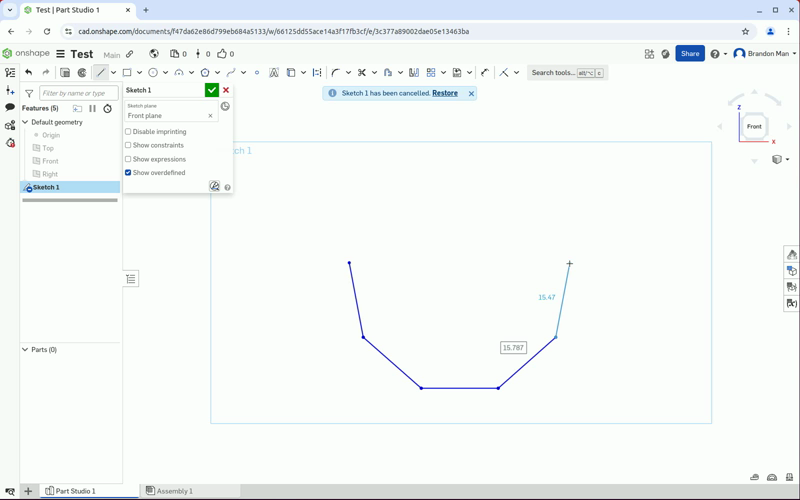
key_up(shift)
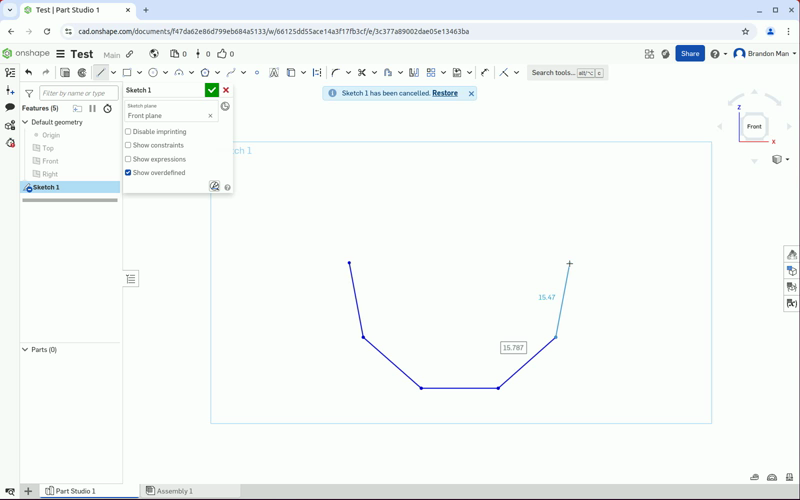
key_down(shift)
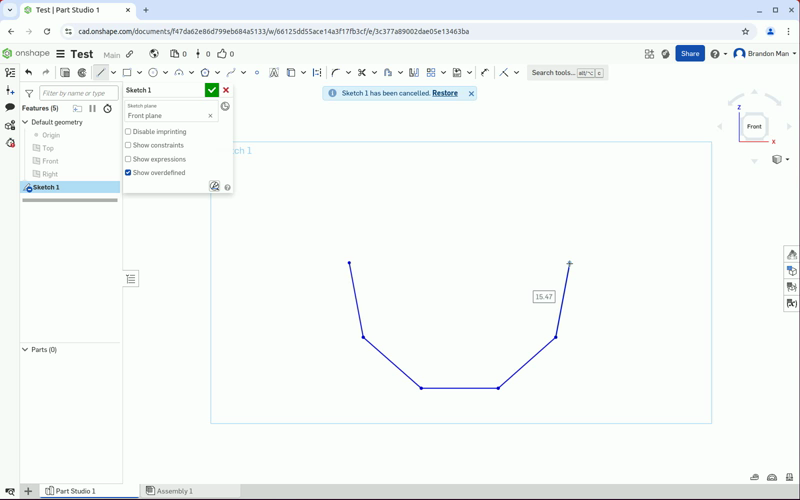
mouse_move(532, 195)
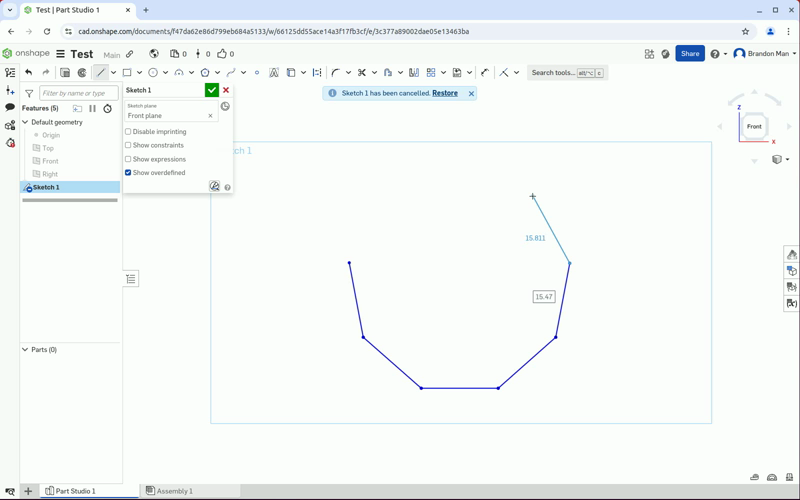
click(532, 195)
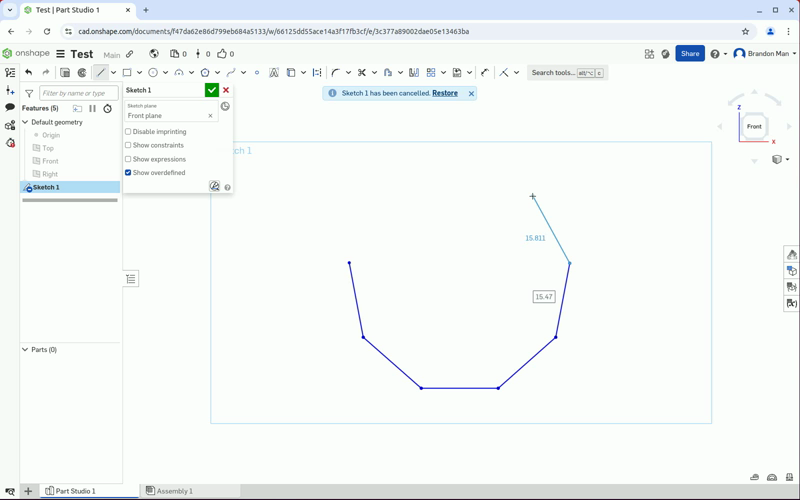
key_up(shift)
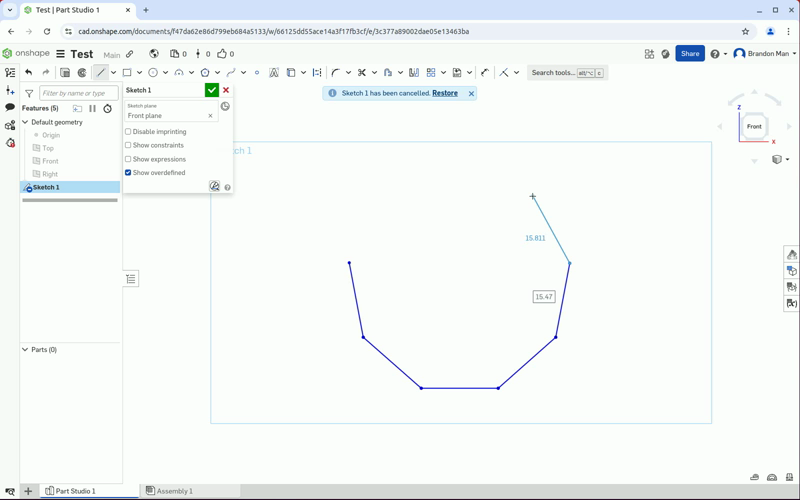
key_down(shift)
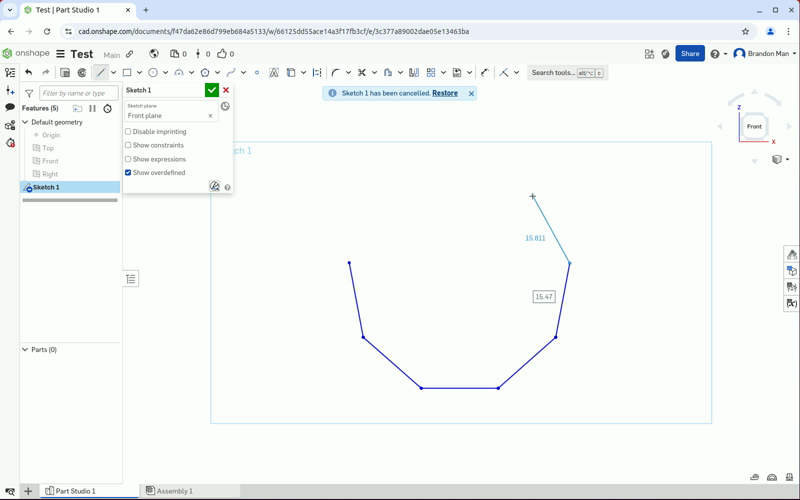
mouse_move(460, 170)
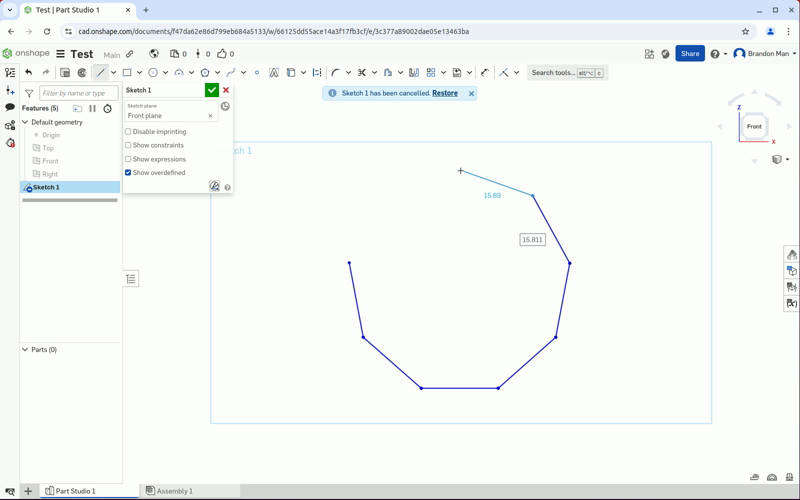
click(460, 170)
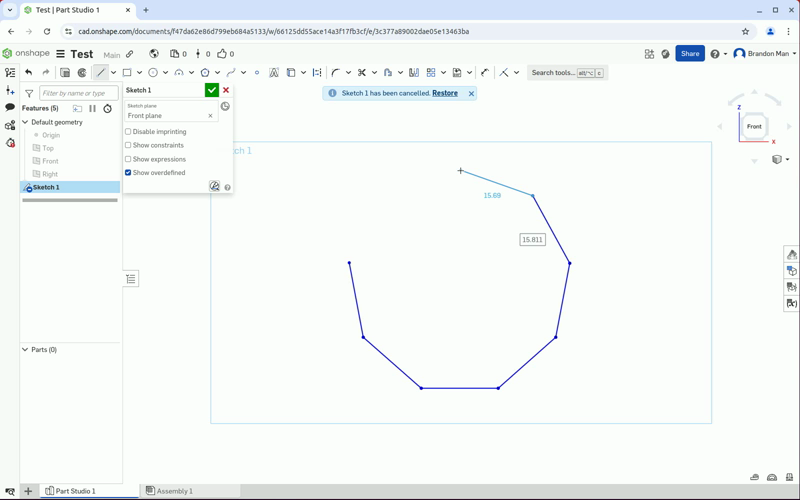
key_up(shift)
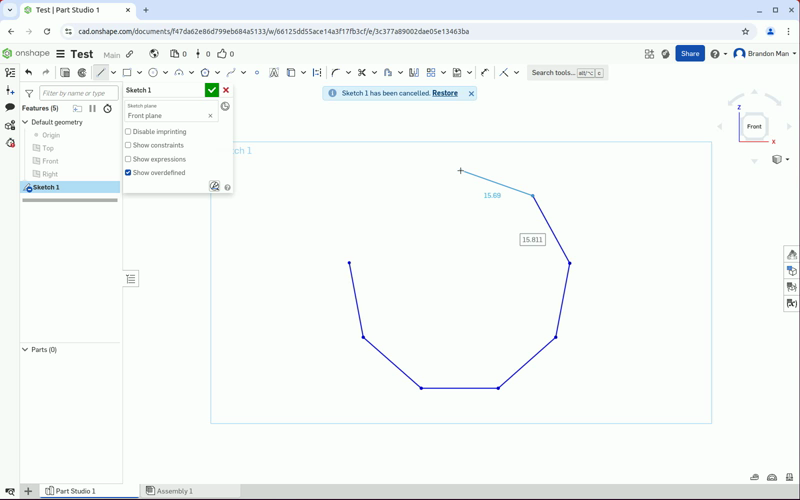
key_down(shift)
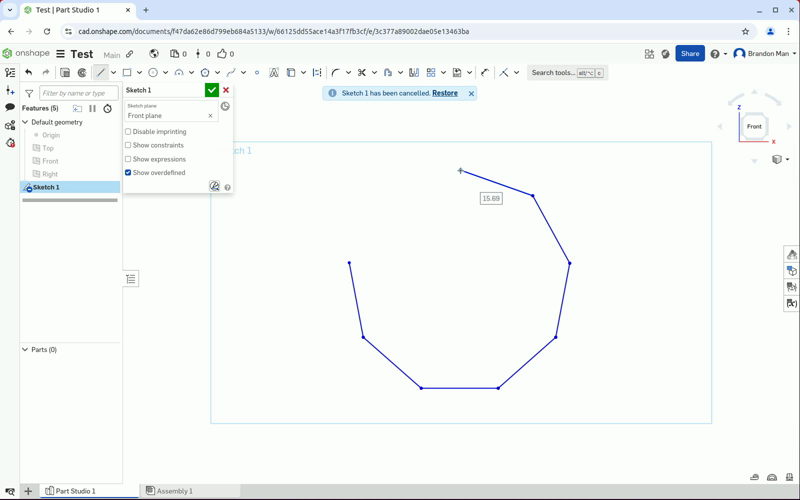
mouse_move(386, 195)
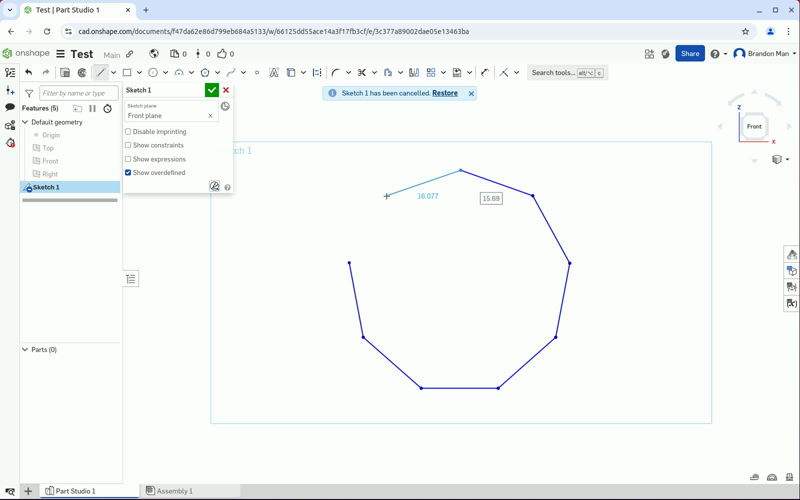
click(386, 195)
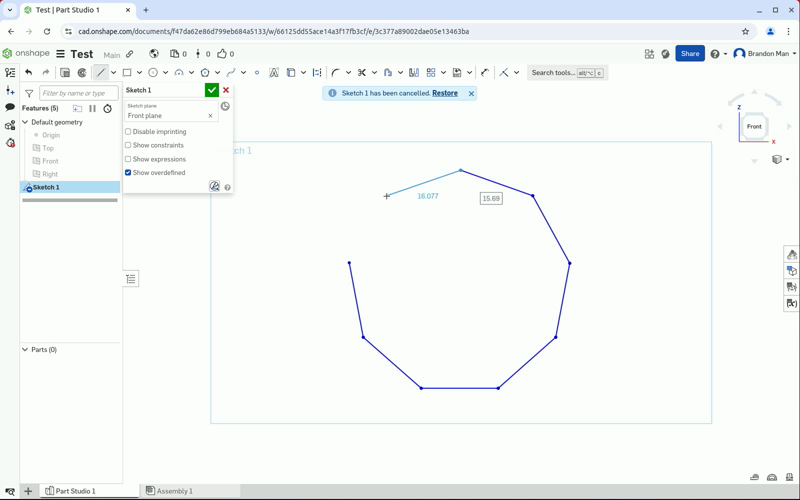
key_up(shift)
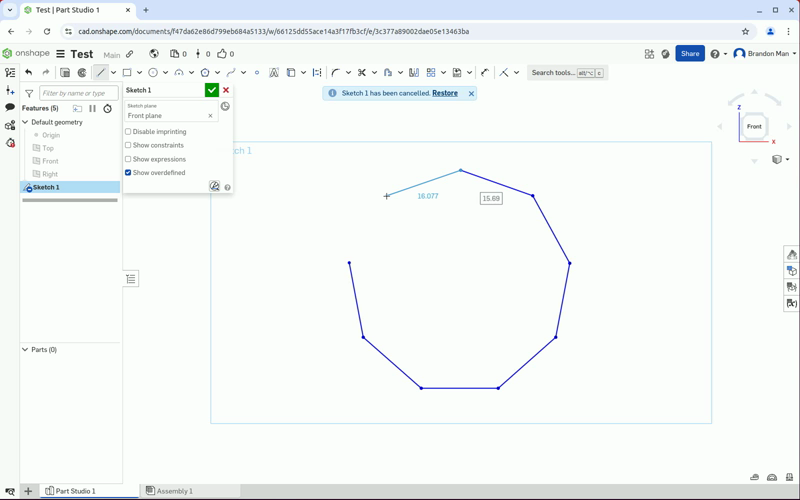
key_down(shift)
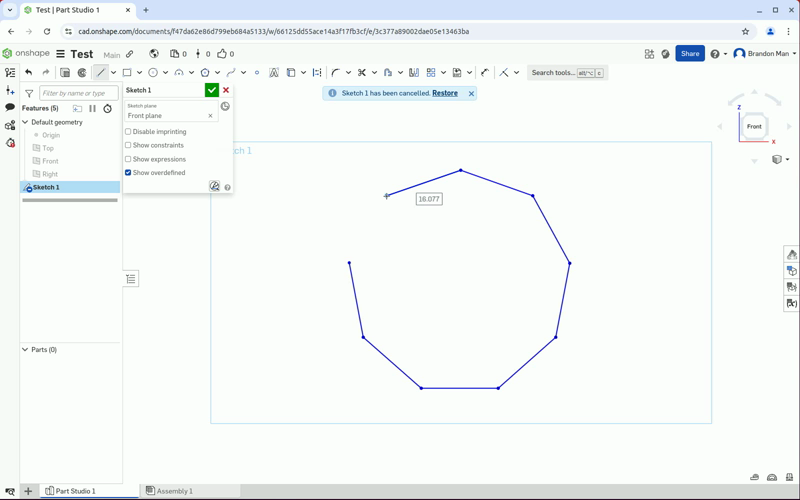
mouse_move(349, 262)
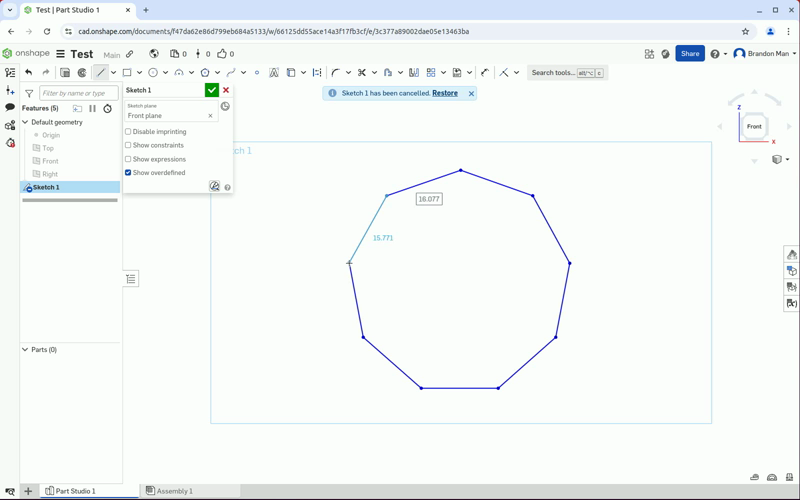
key_up(shift)
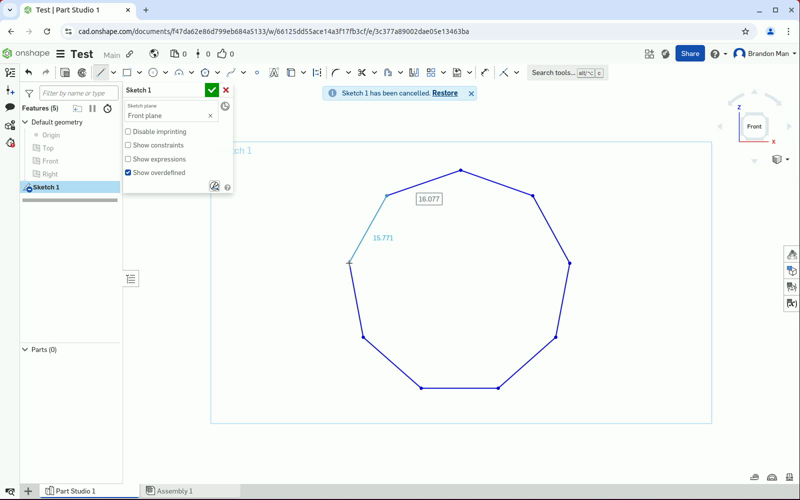
click(349, 262)
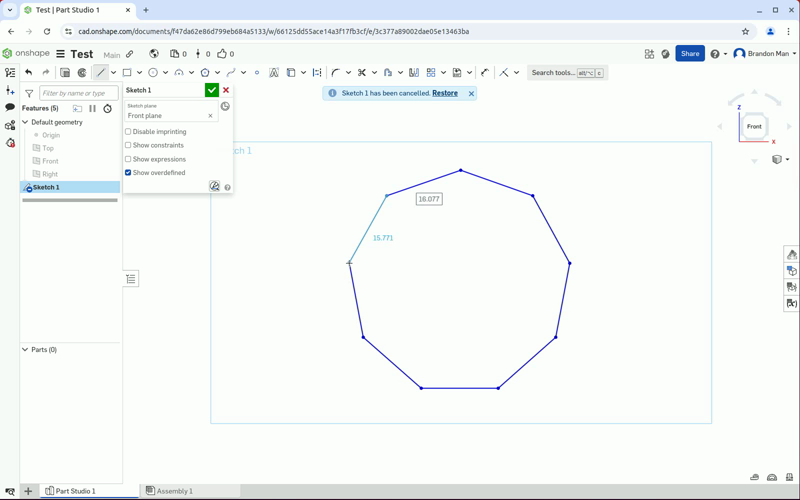
key(esc)
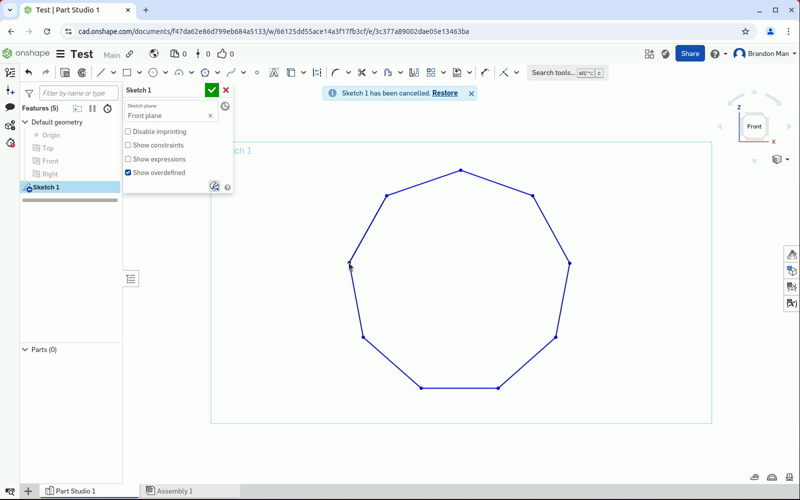
mouse_move(401, 229)
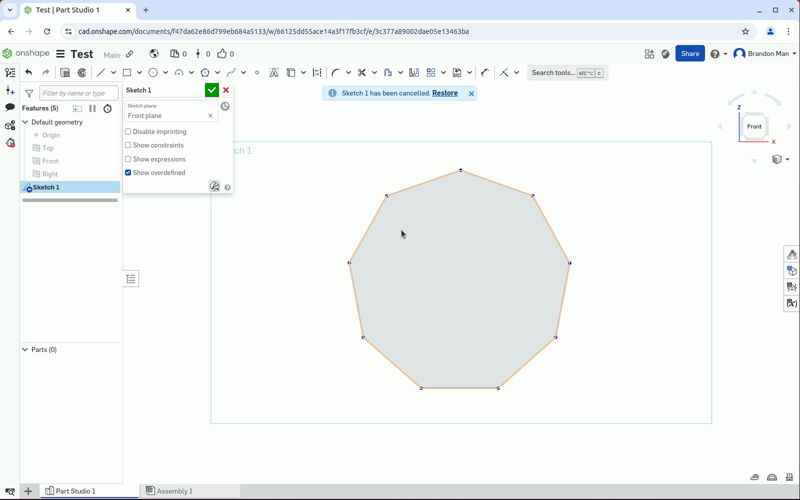
click(401, 229)
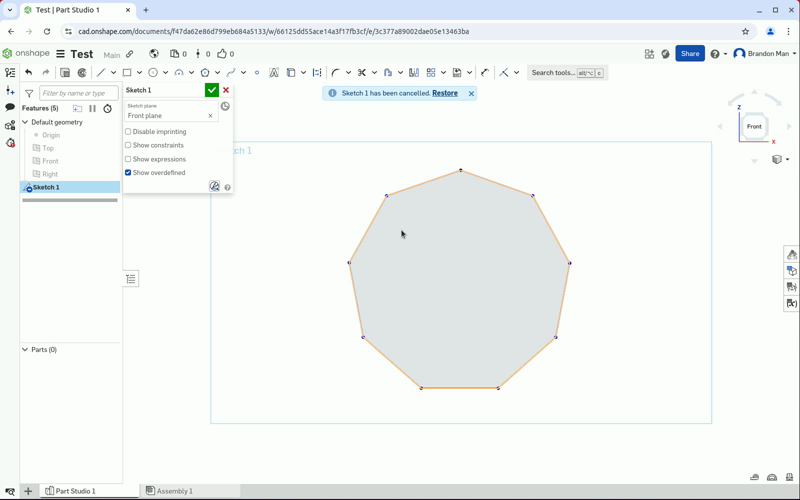
mouse_move(73, 352)
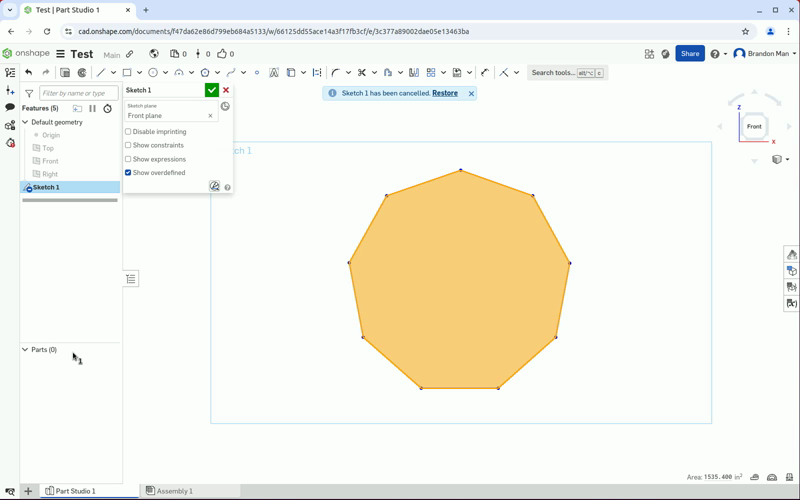
key(shift+y)
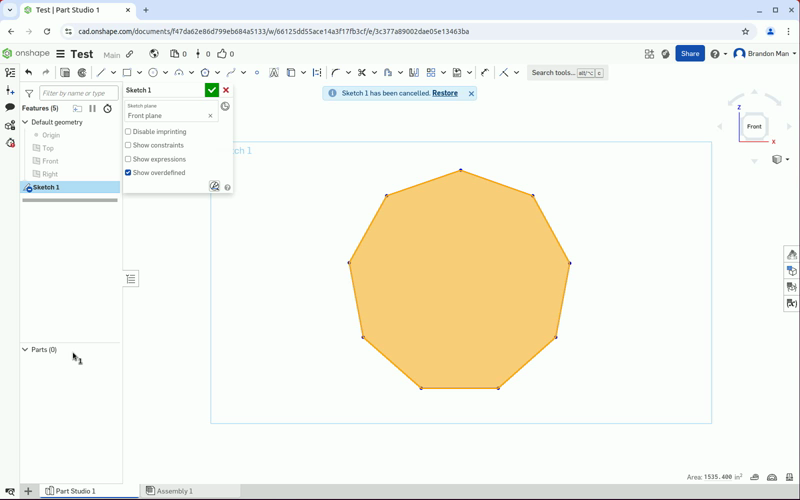
key(shift+e)
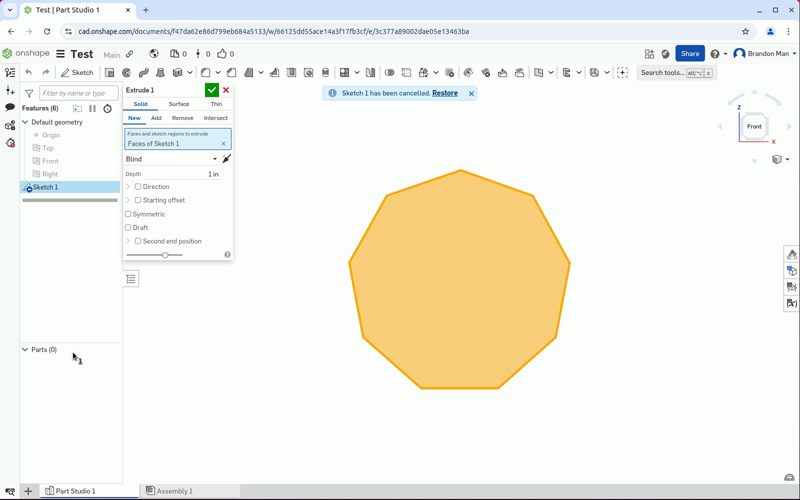
mouse_move(143, 106)
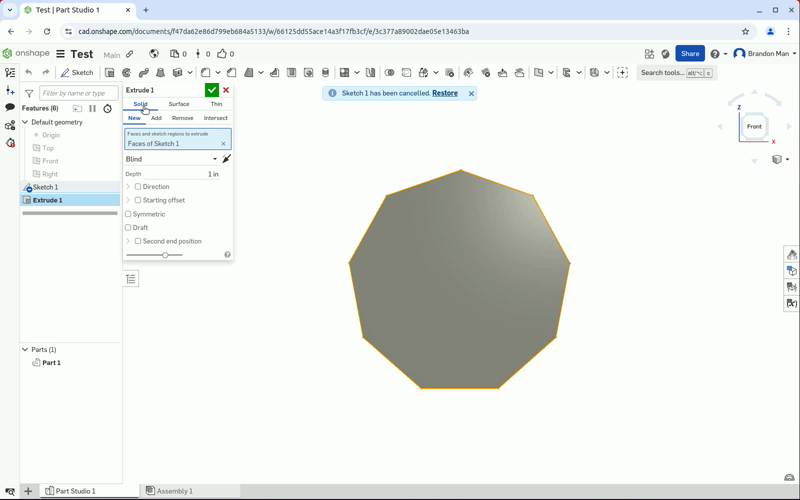
click(143, 106)
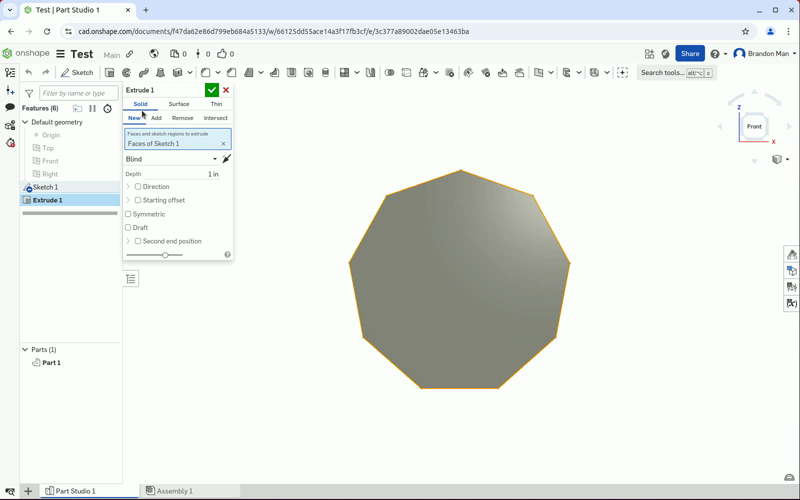
mouse_move(137, 120)
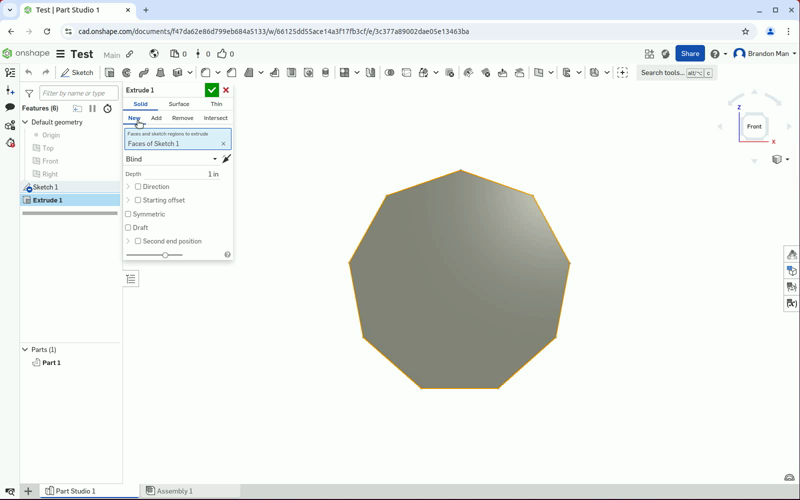
click(137, 120)
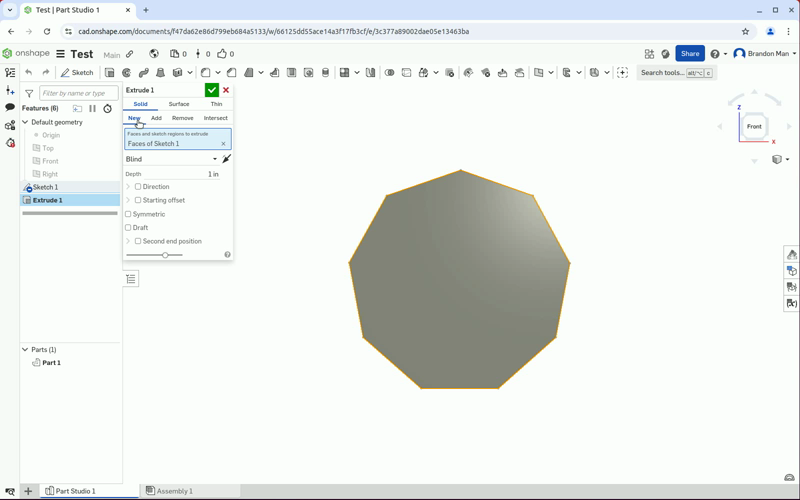
key(tab, 4)
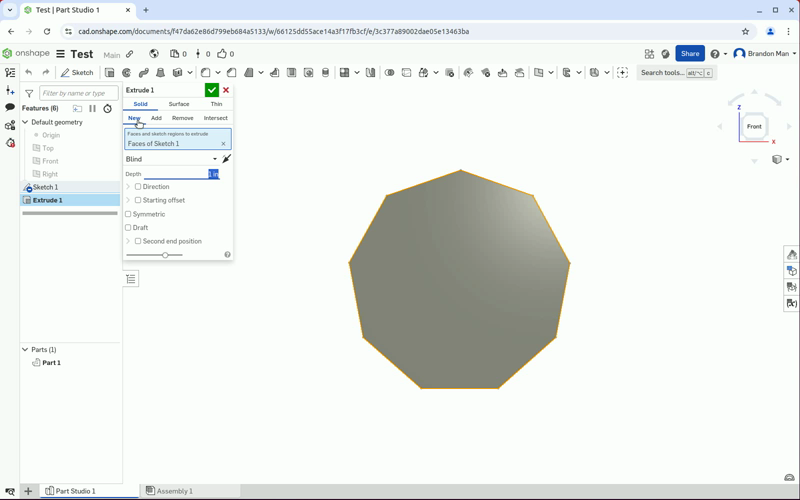
text(4.814)
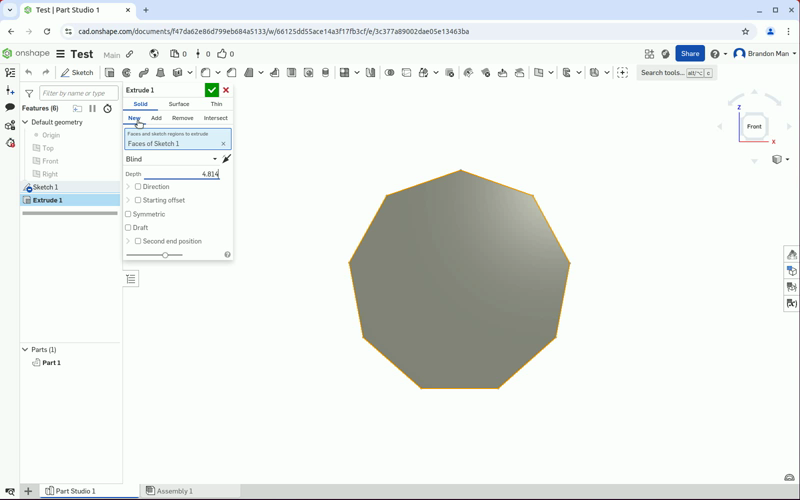
key(enter)
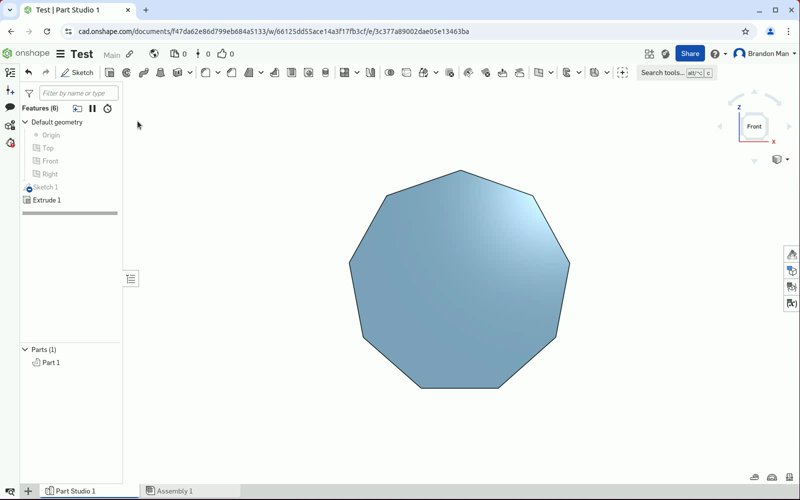
key(shift+h)
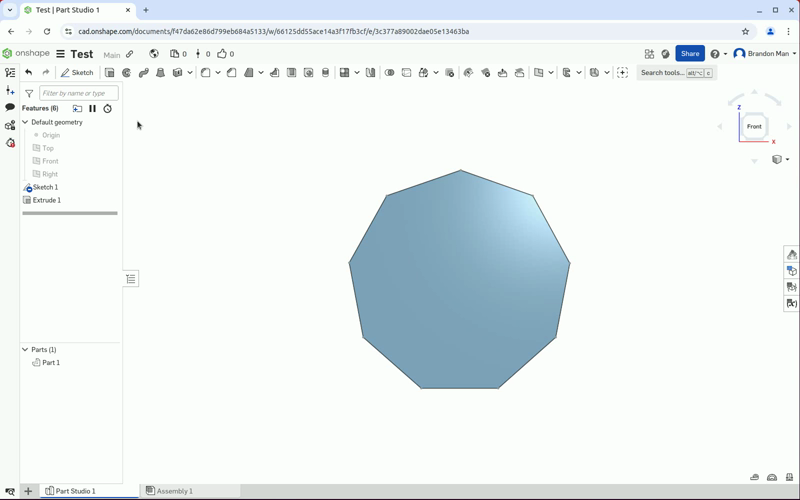
key(shift+h)
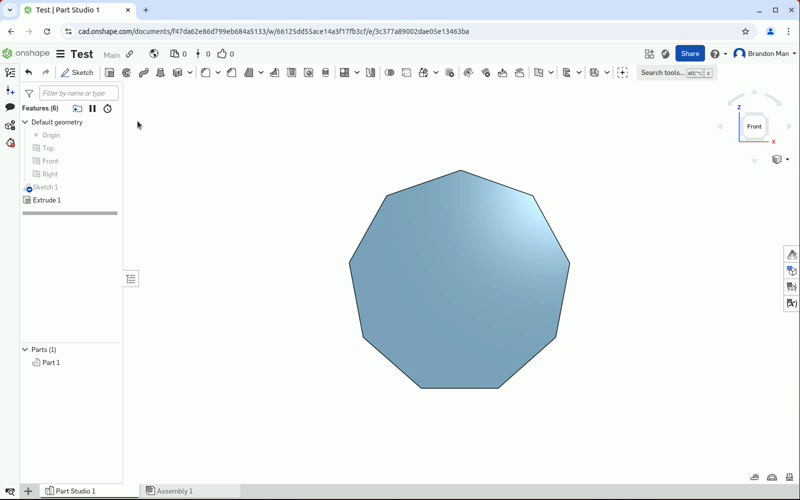
mouse_move(73, 189)
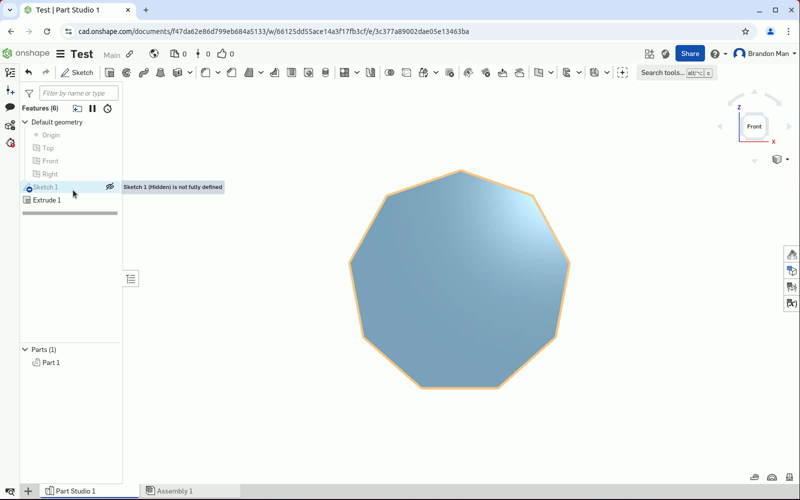
click(73, 189)
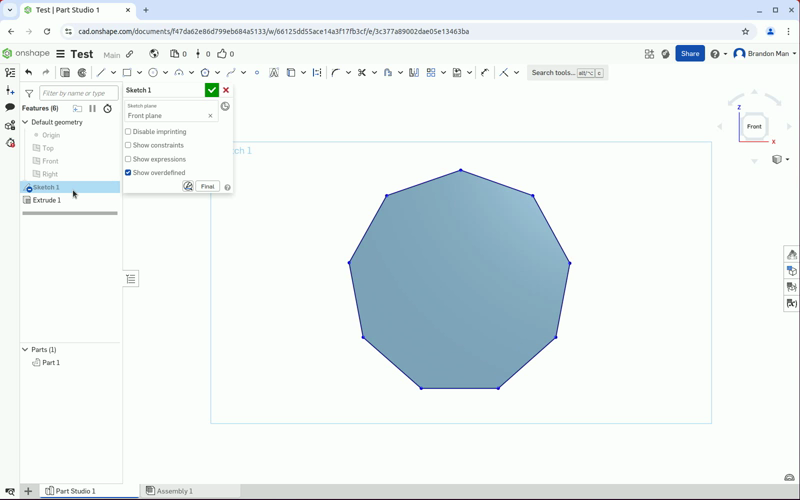
mouse_move(229, 92)
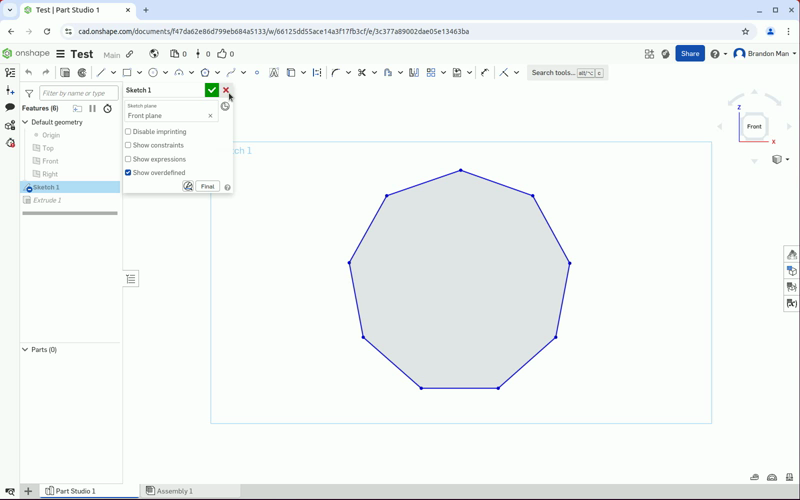
click(229, 92)
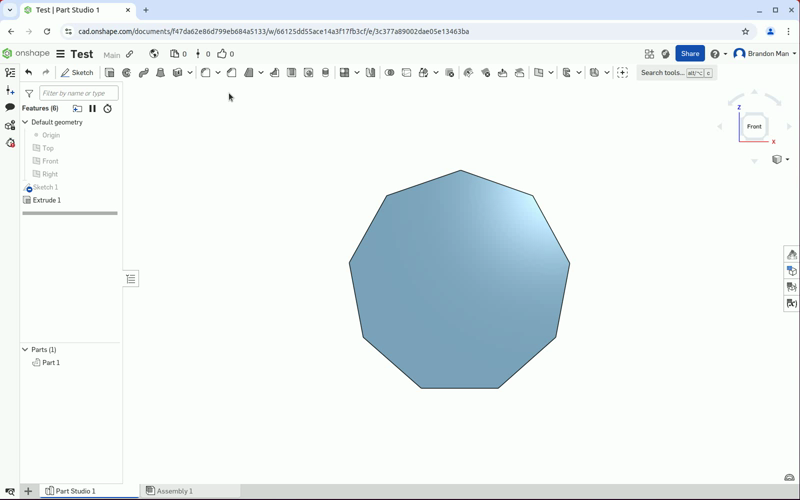
mouse_move(541, 75)
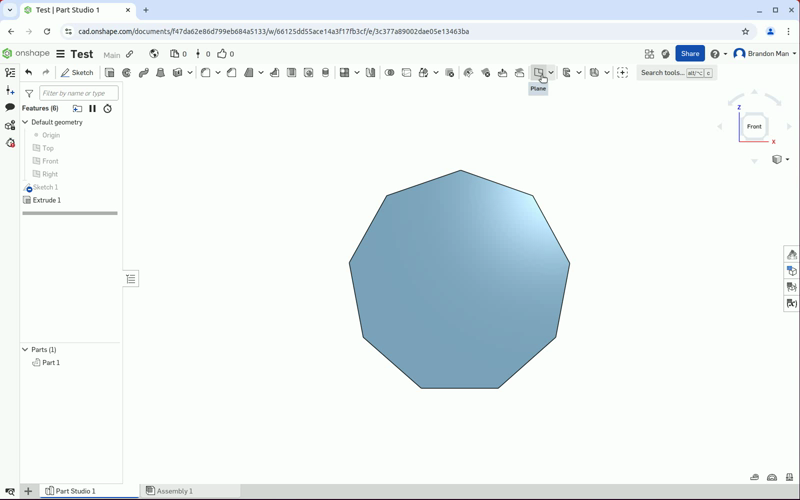
click(541, 75)
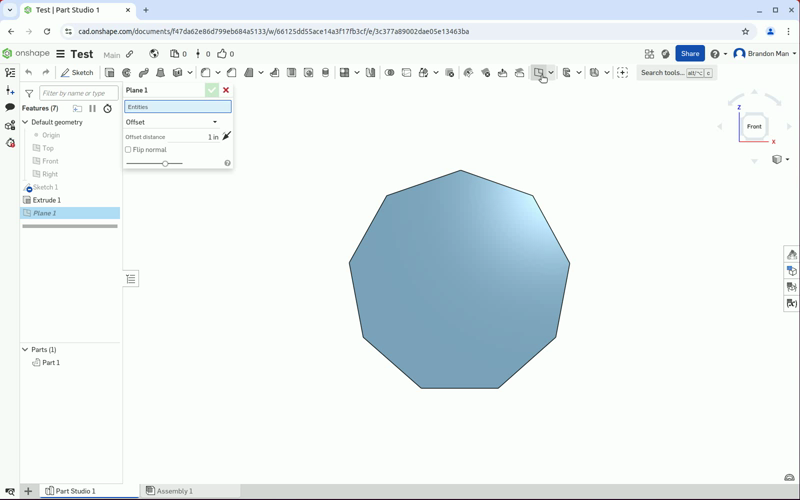
mouse_move(73, 163)
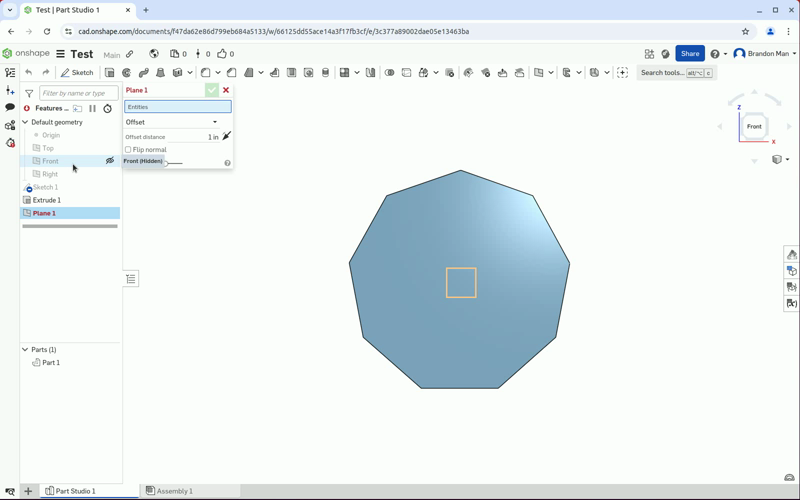
click(73, 163)
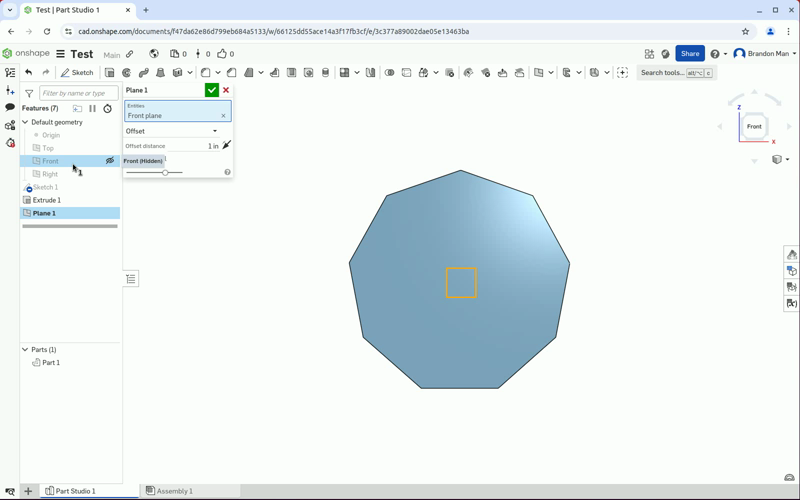
key(tab, 2)
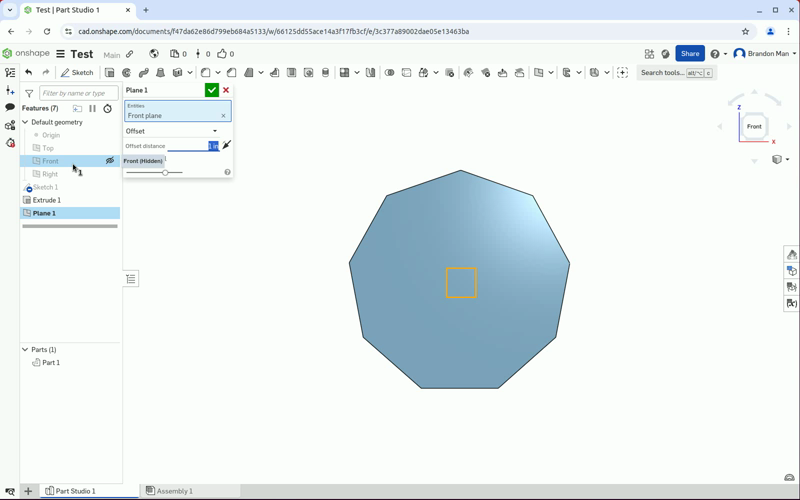
text(4.807)
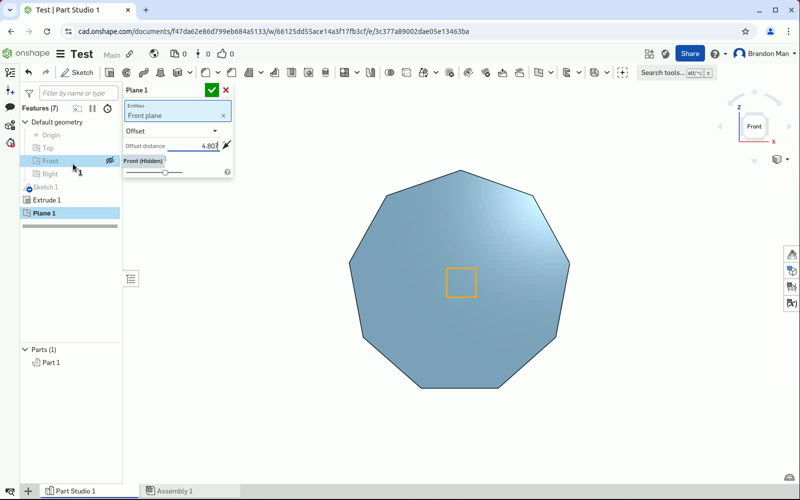
key(enter, 2)
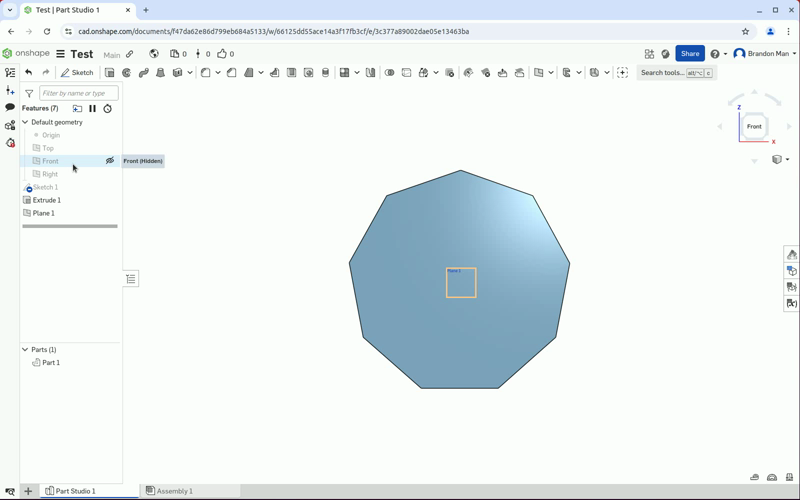
key(shift+s)
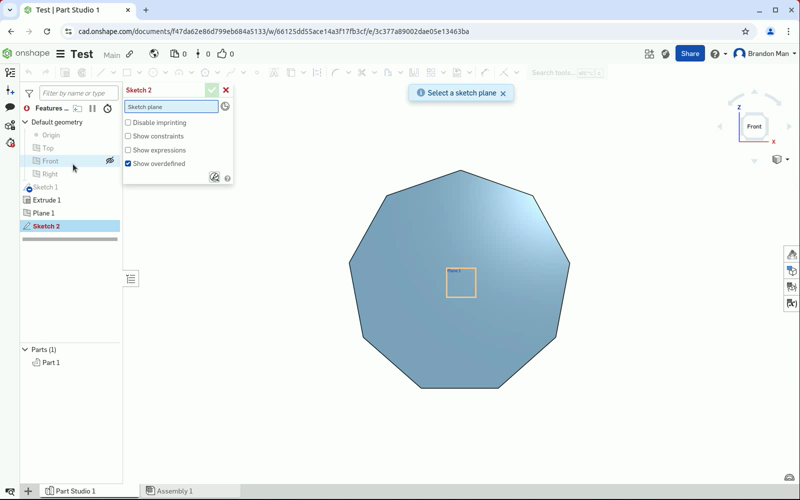
mouse_move(73, 215)
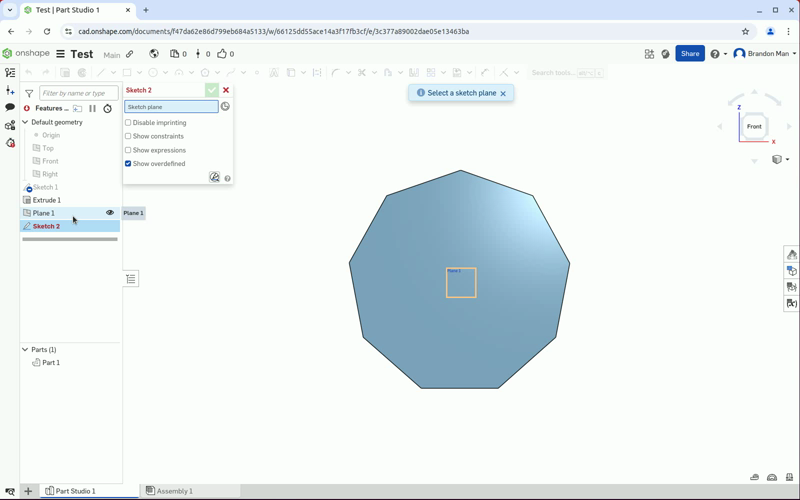
click(73, 215)
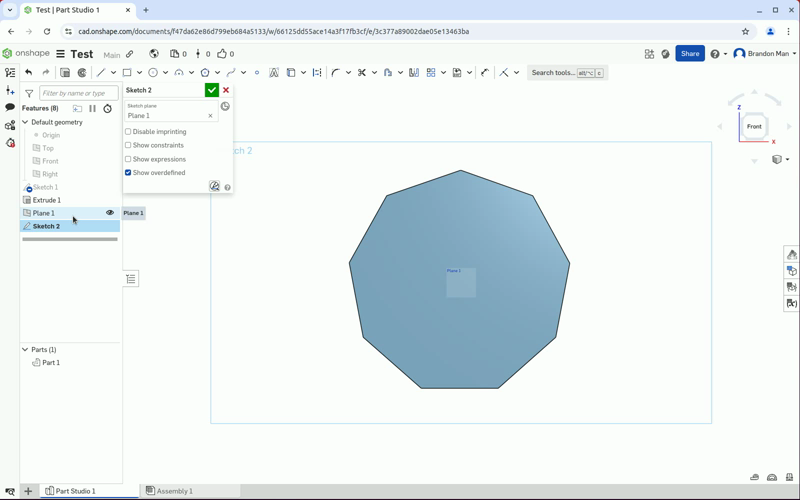
mouse_move(73, 352)
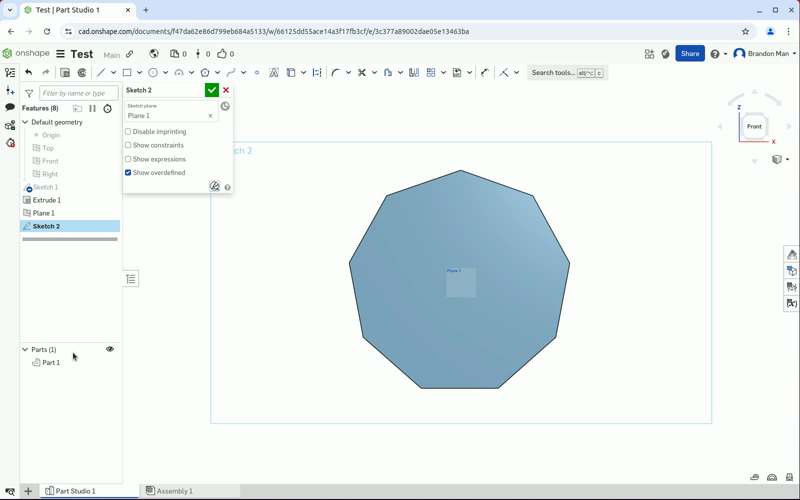
key(y)
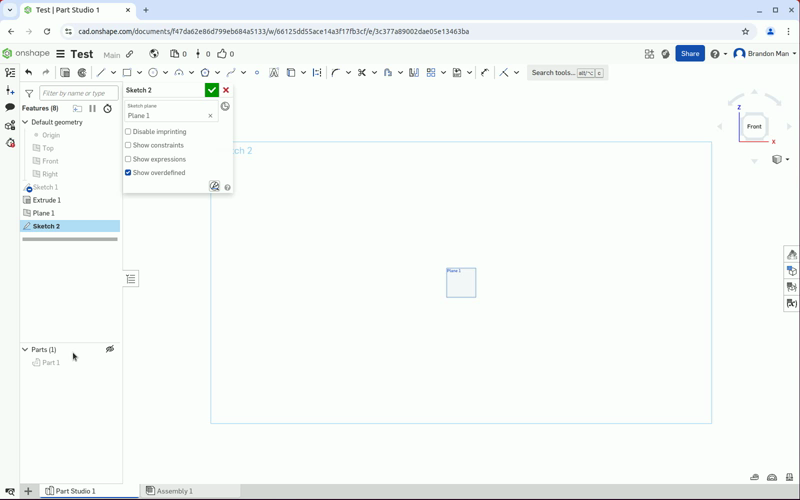
key(l)
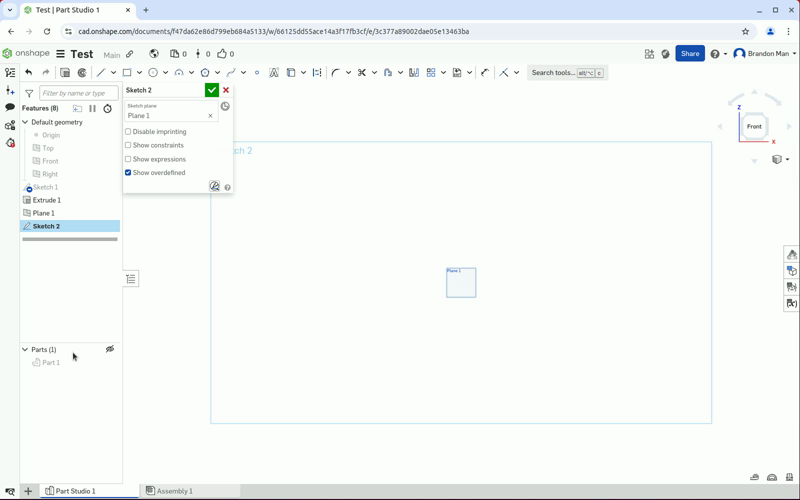
key_down(shift)
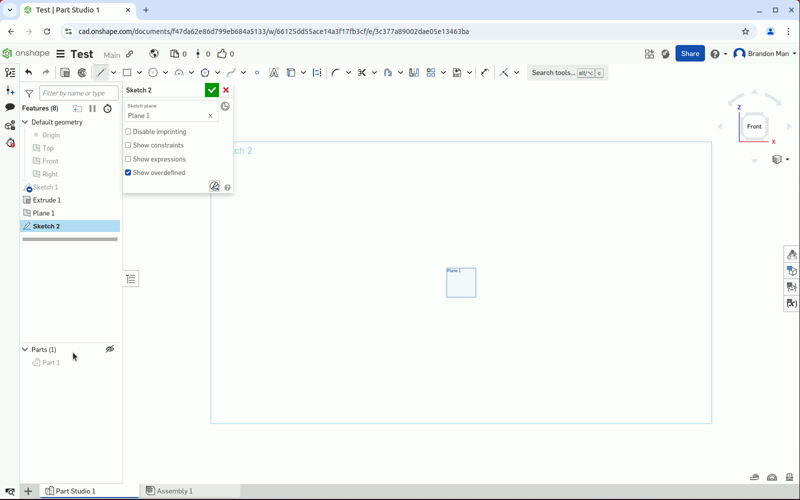
mouse_move(449, 333)
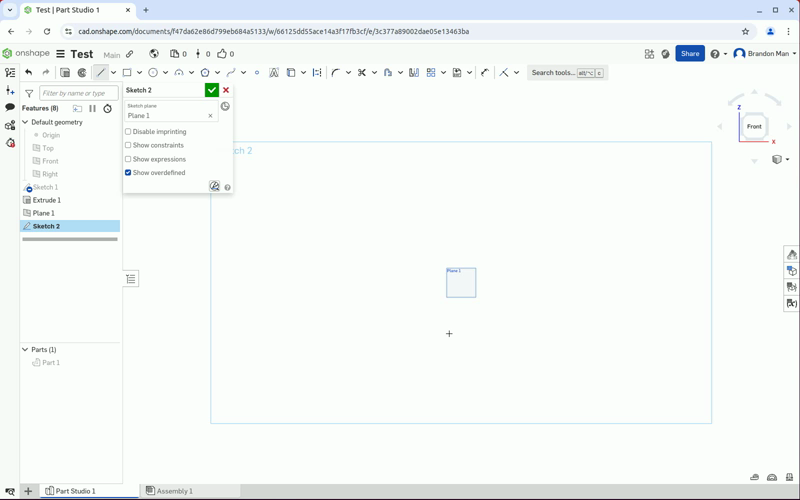
click(449, 333)
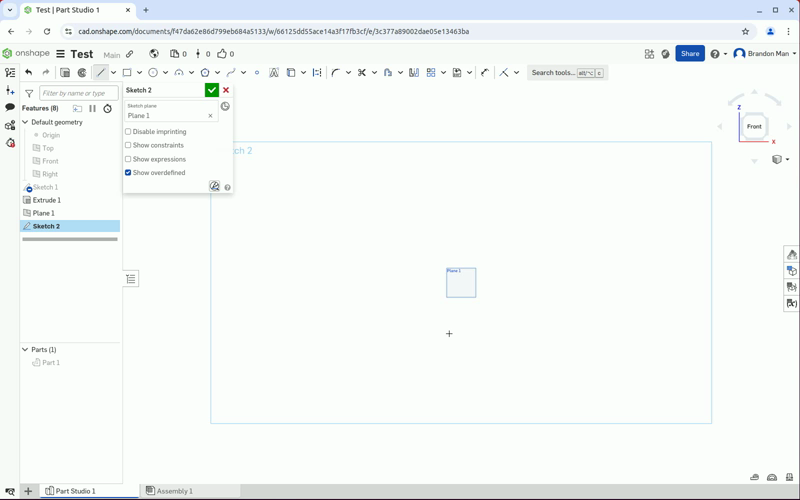
key_up(shift)
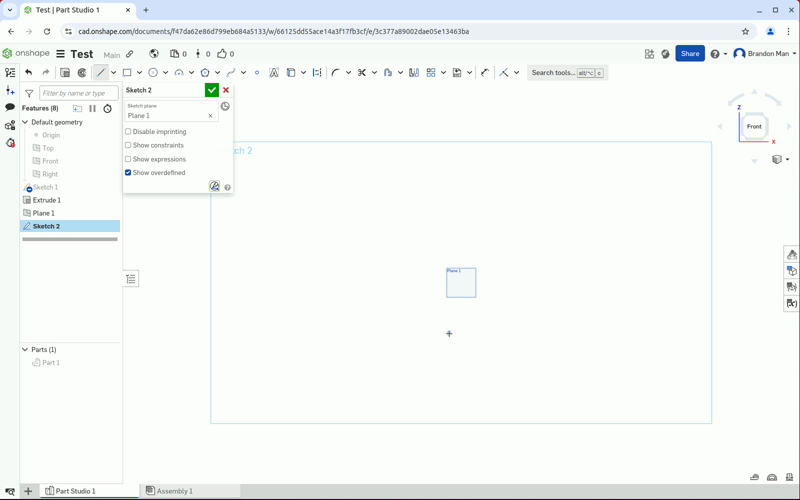
key_down(shift)
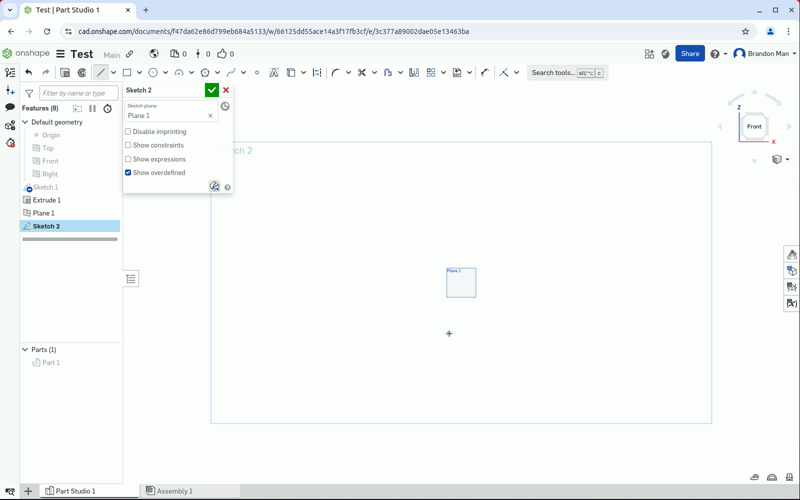
mouse_move(479, 333)
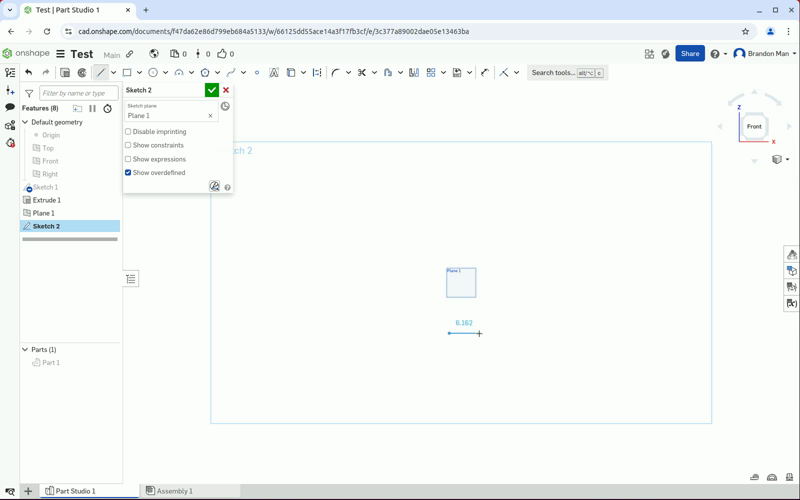
mouse_move(461, 333)
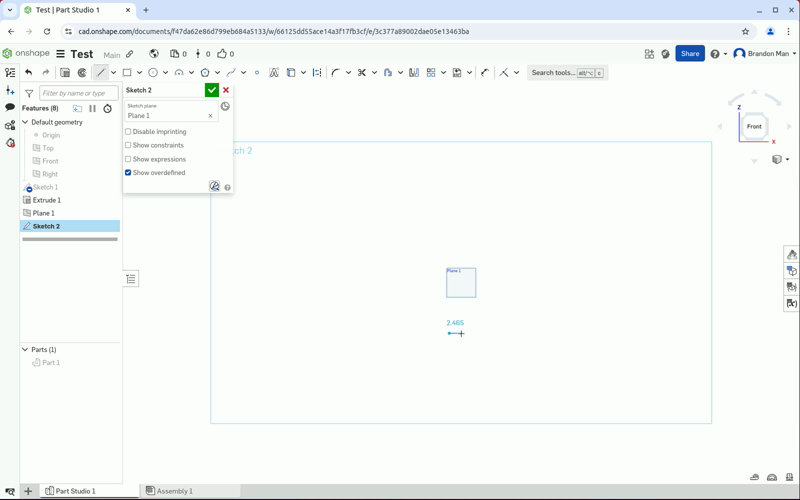
click(461, 333)
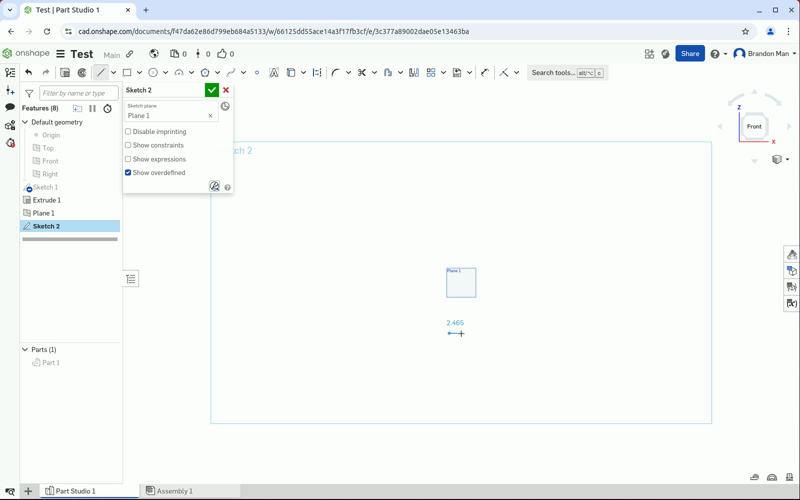
key_up(shift)
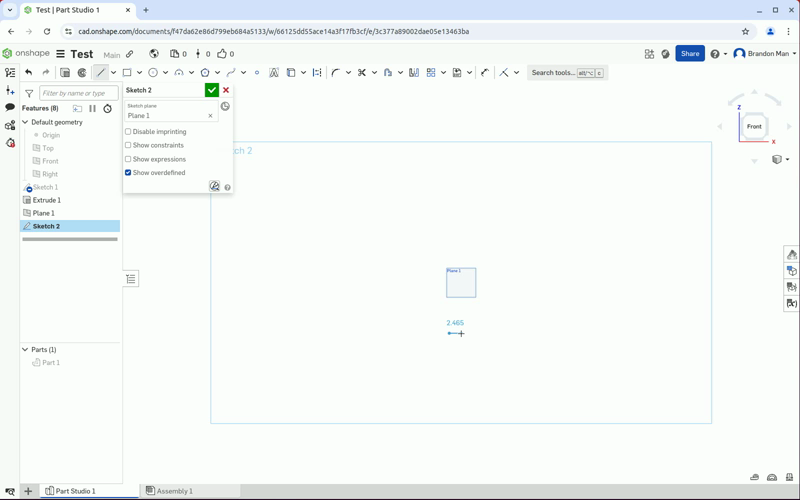
key_down(shift)
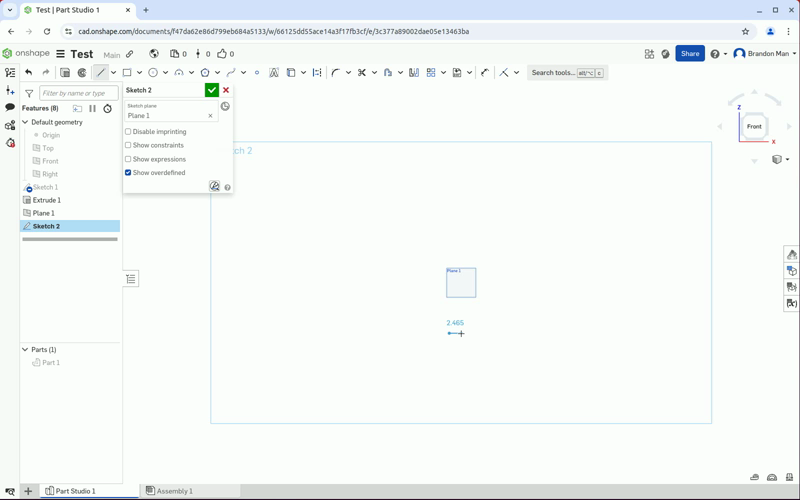
mouse_move(491, 333)
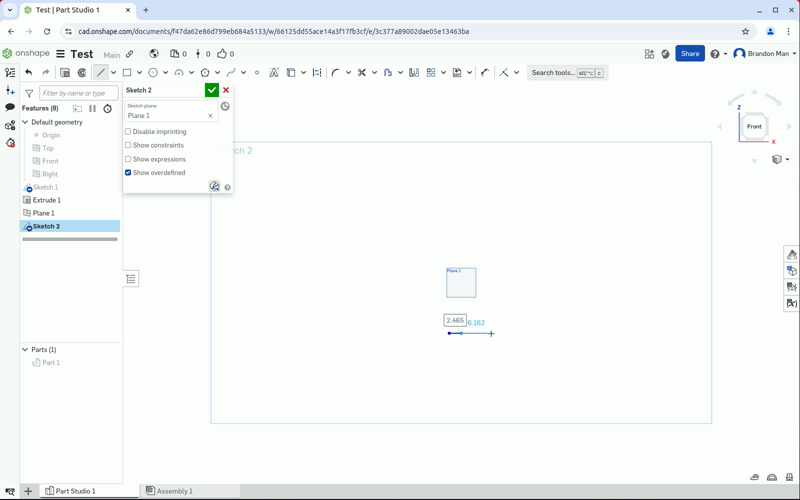
mouse_move(473, 333)
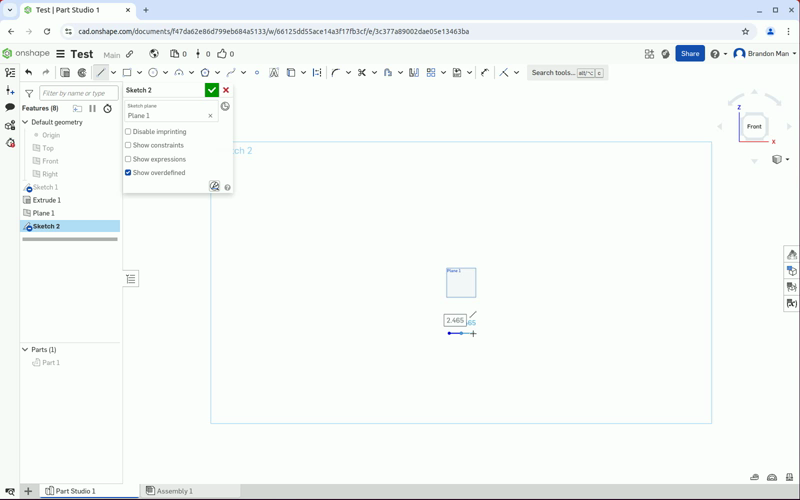
click(473, 333)
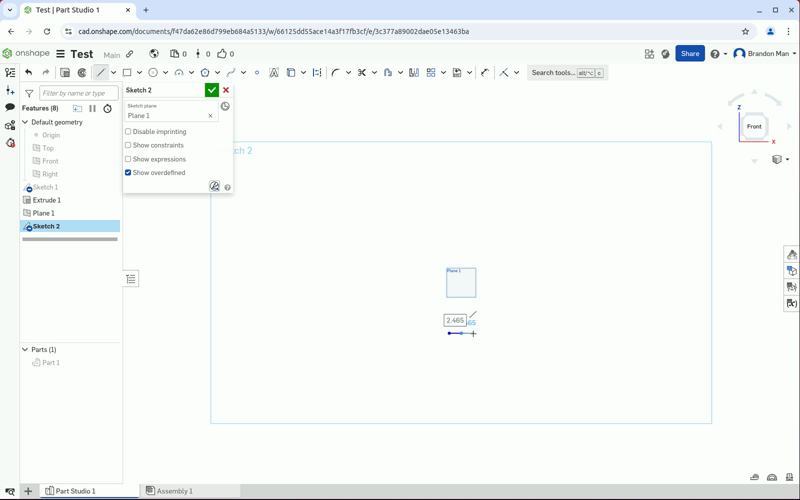
key_up(shift)
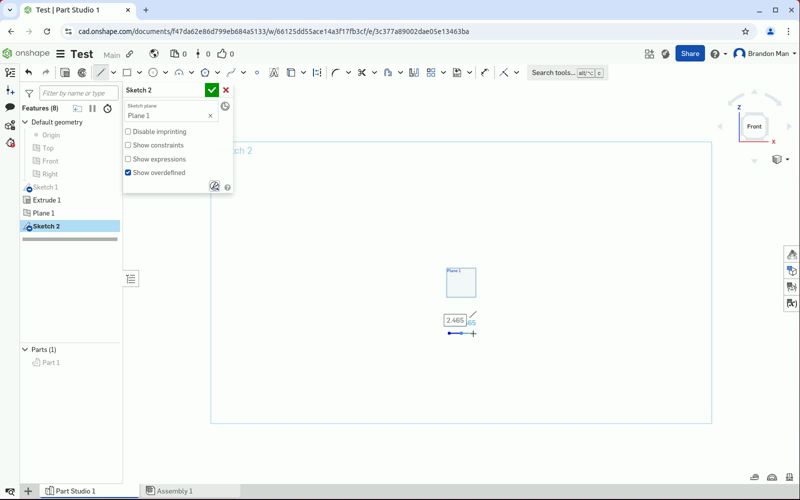
key_down(shift)
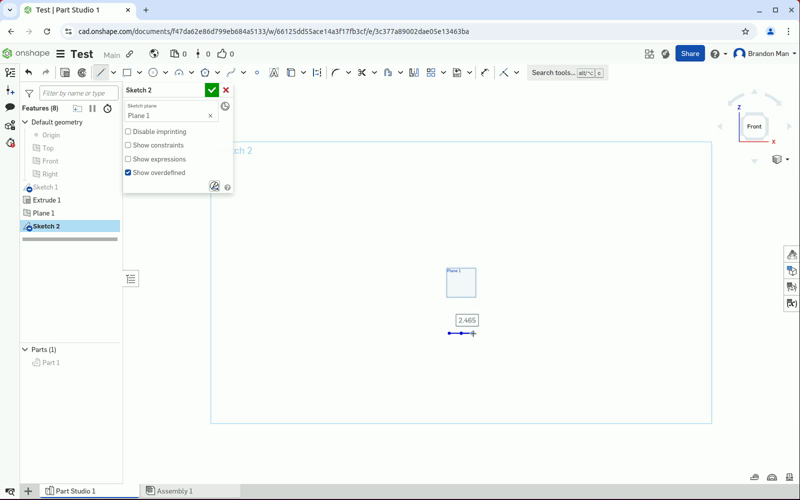
mouse_move(503, 333)
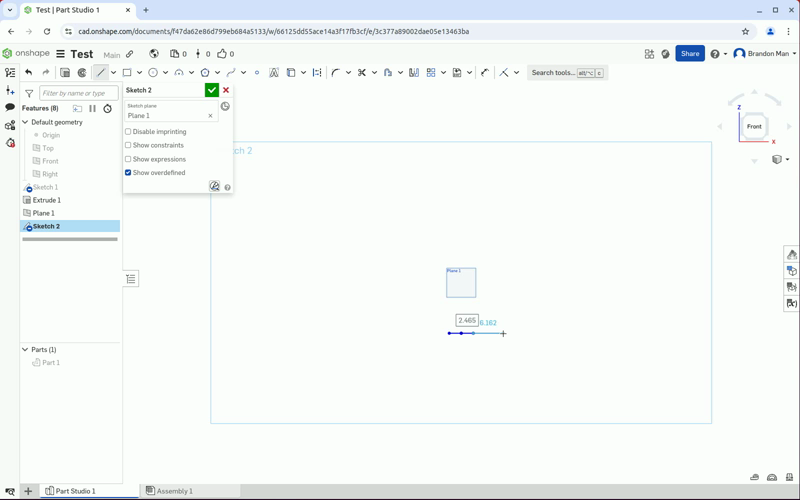
mouse_move(473, 325)
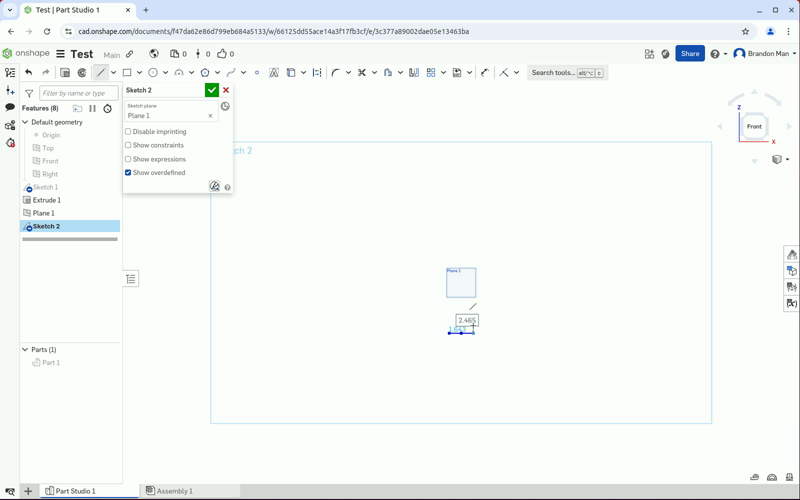
click(473, 325)
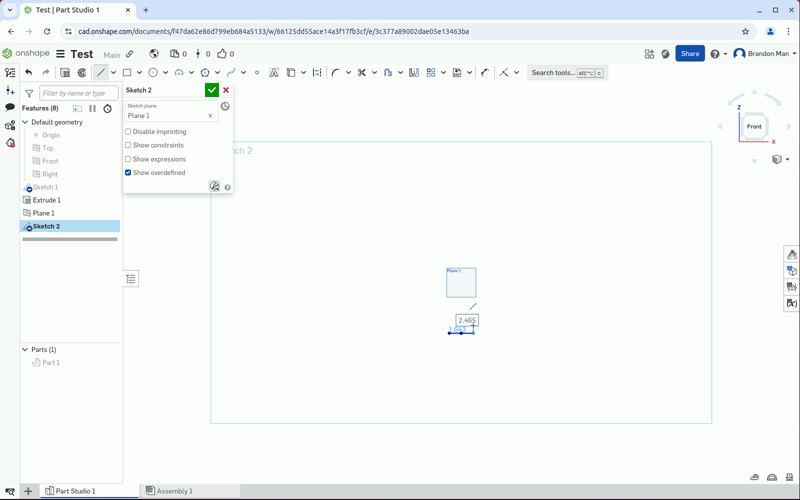
key_up(shift)
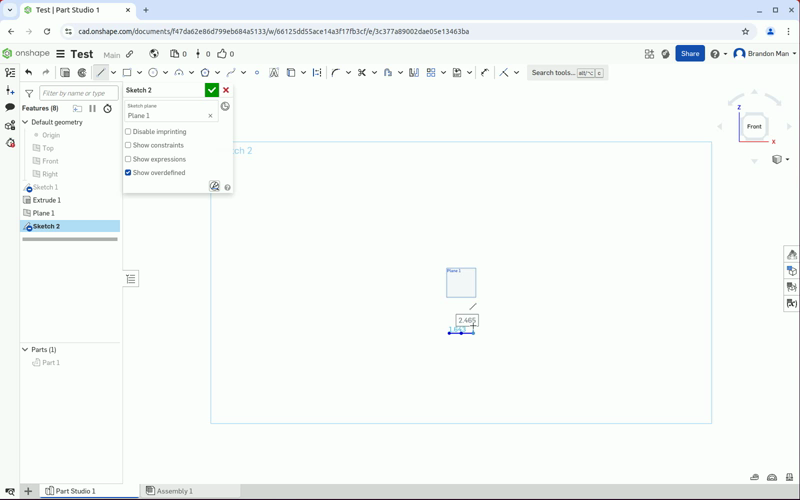
key(esc)
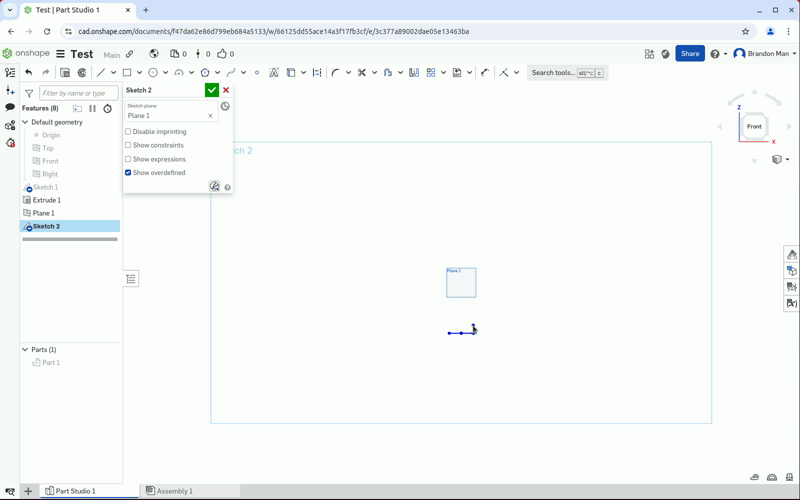
key(a)
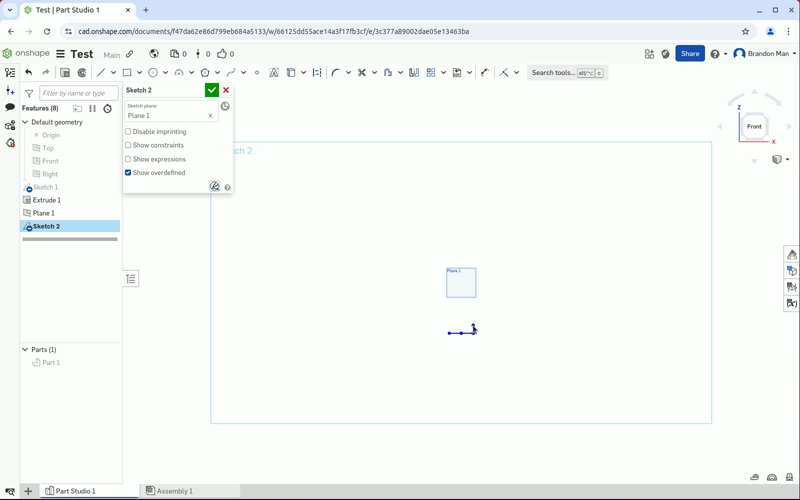
mouse_move(473, 325)
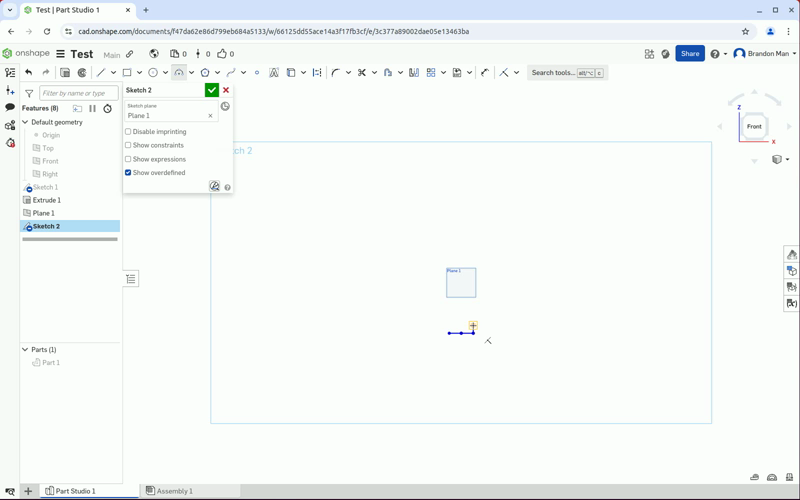
click(473, 325)
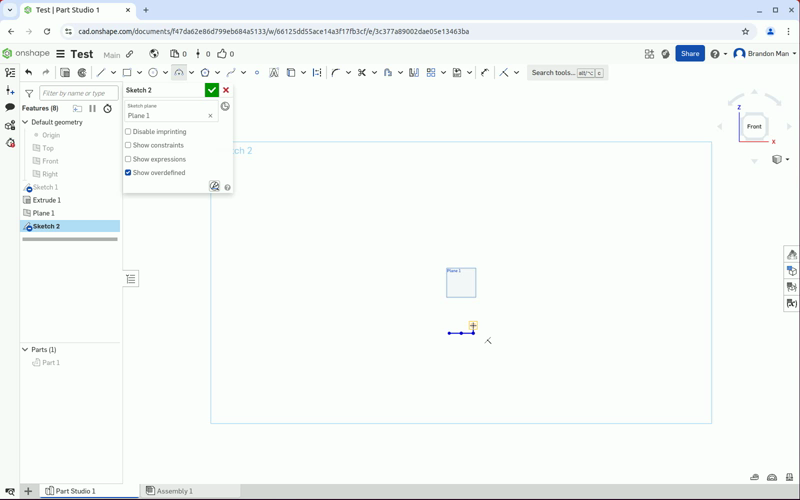
key_down(shift)
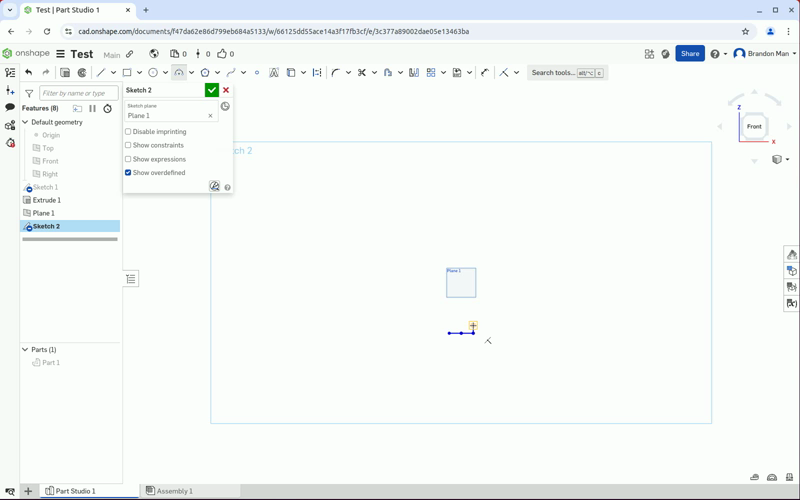
mouse_move(449, 325)
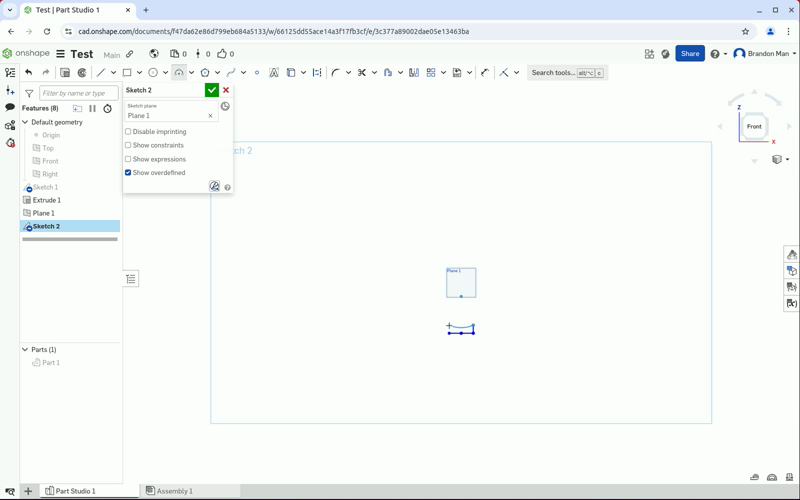
click(449, 325)
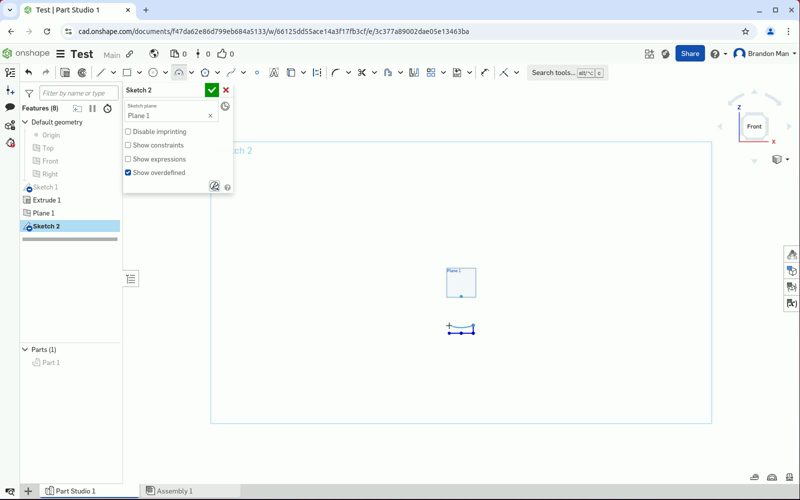
mouse_move(461, 237)
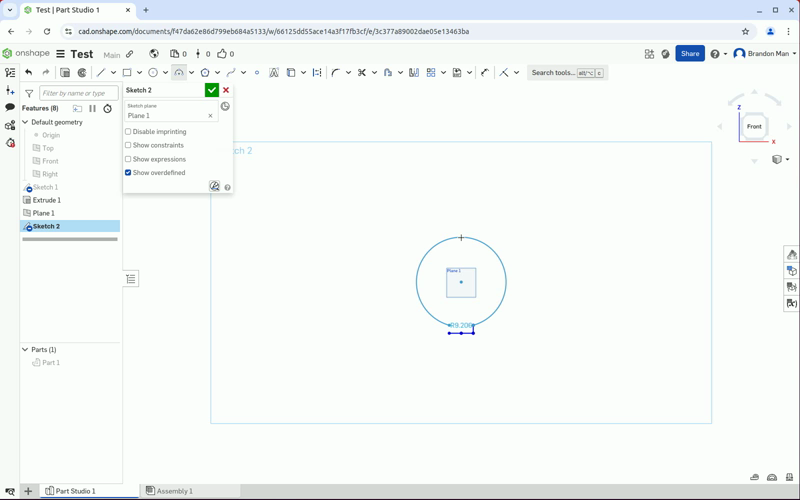
click(461, 237)
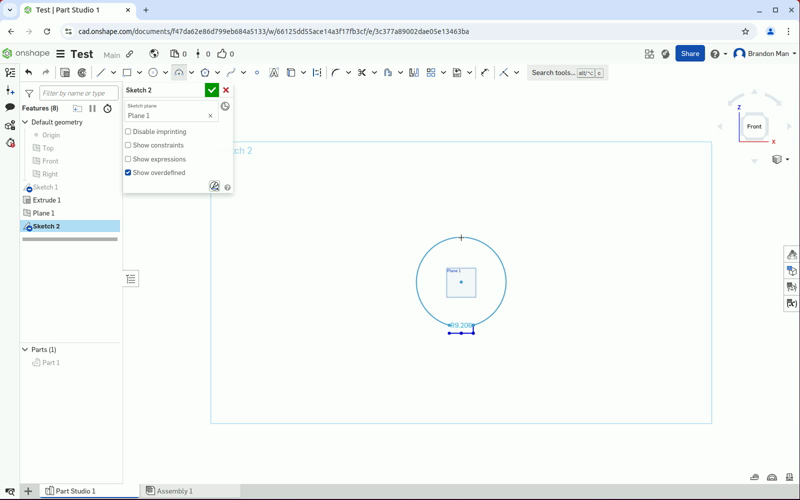
key_up(shift)
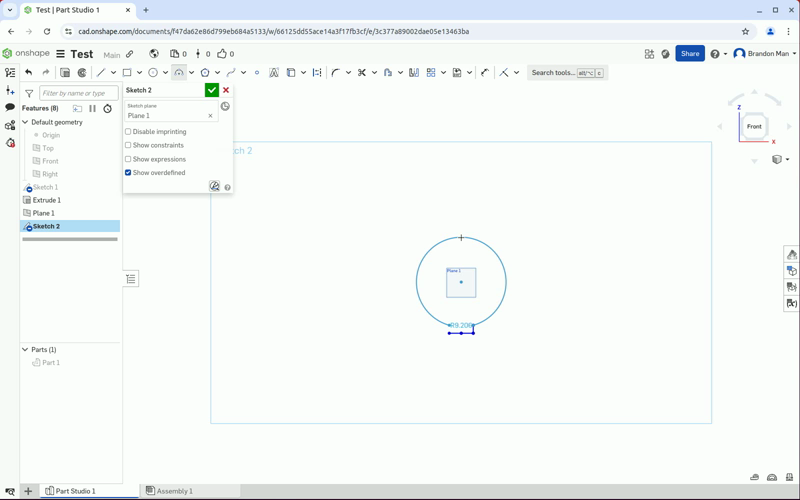
key(esc)
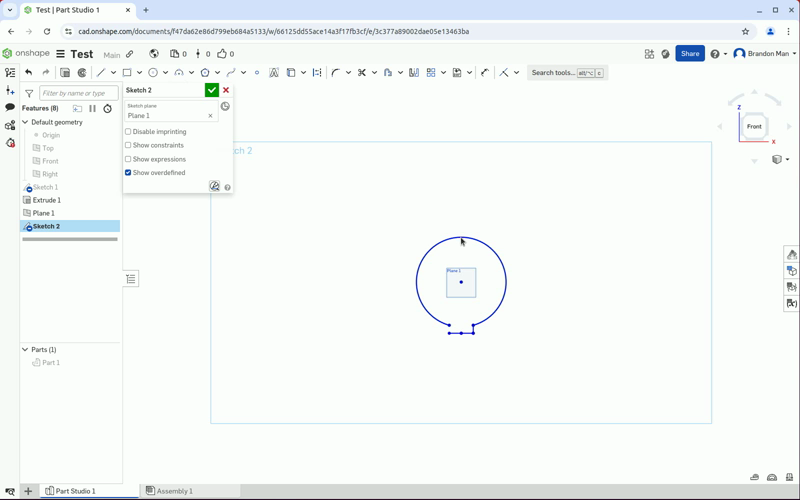
key(l)
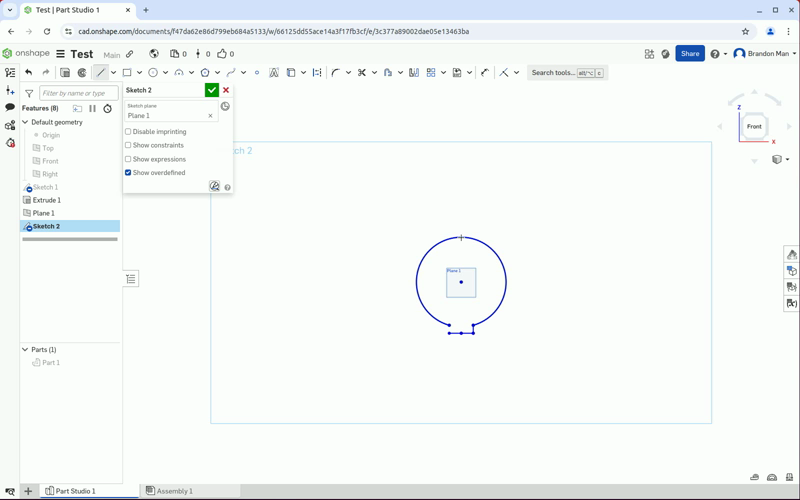
mouse_move(449, 325)
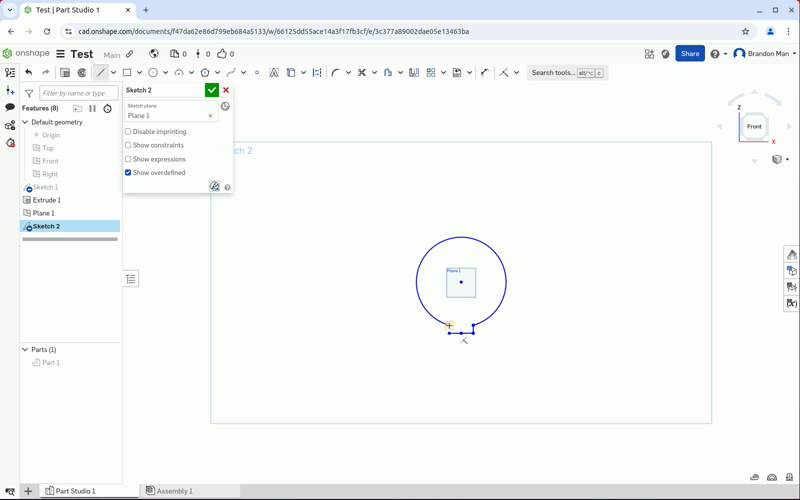
click(449, 325)
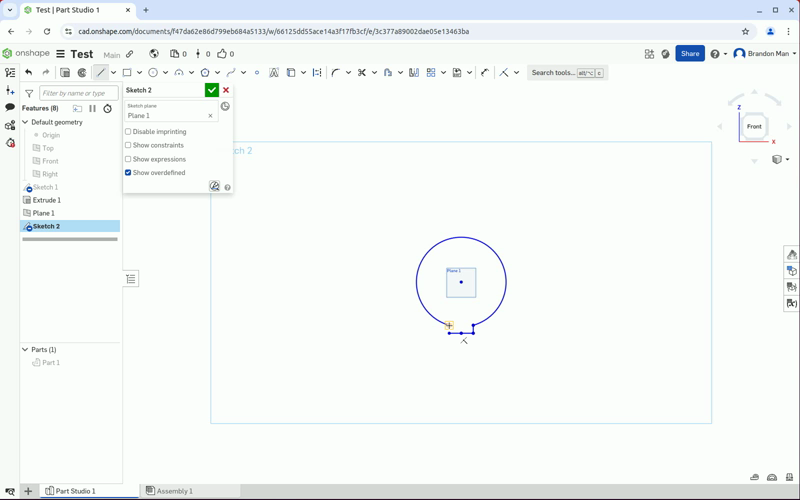
mouse_move(479, 325)
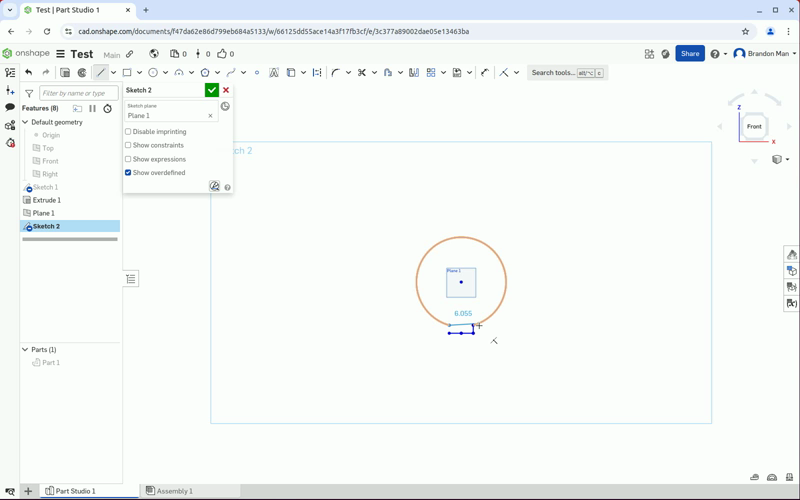
key_down(shift)
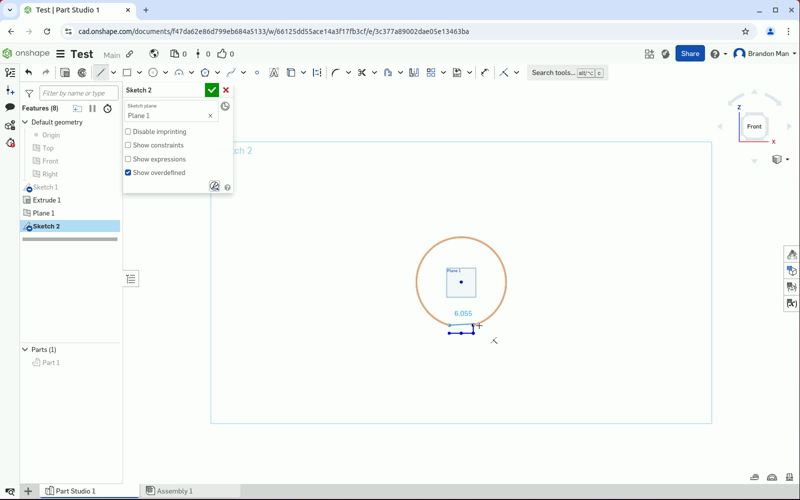
mouse_move(449, 333)
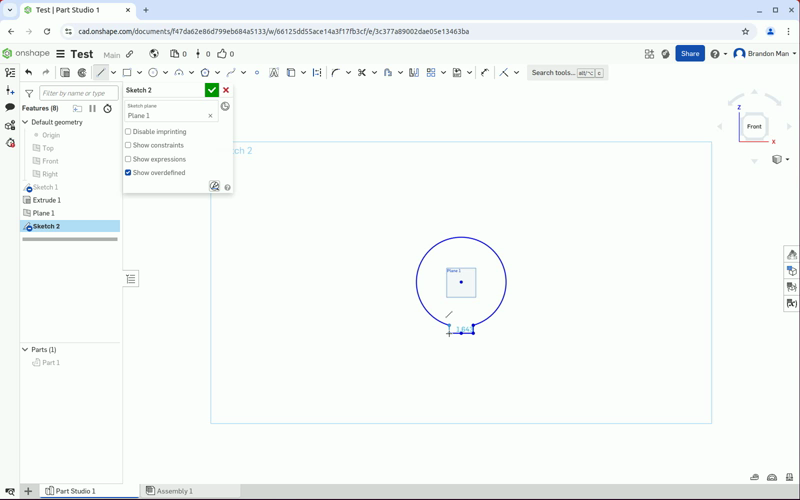
key_up(shift)
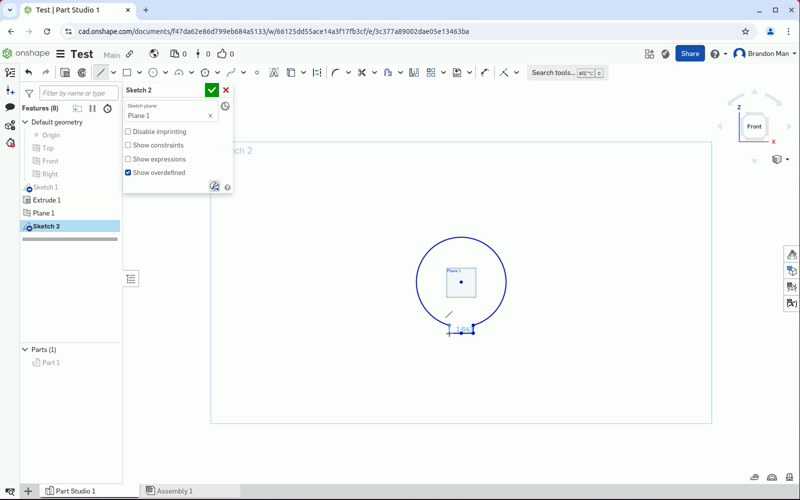
click(449, 333)
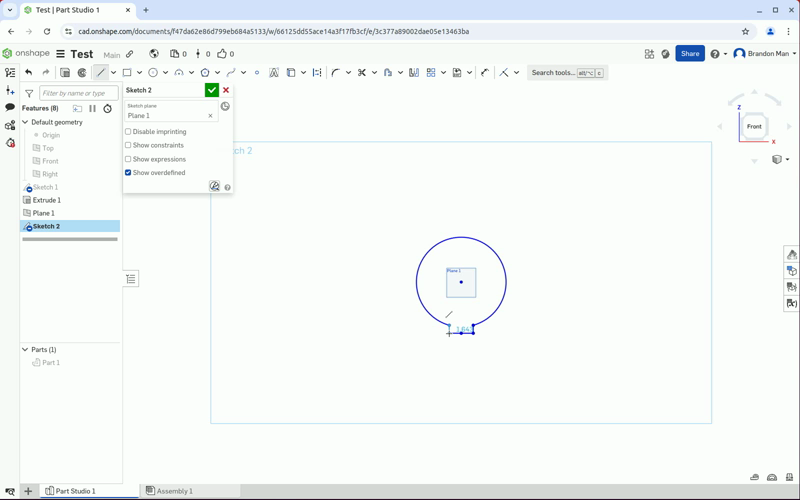
key(esc)
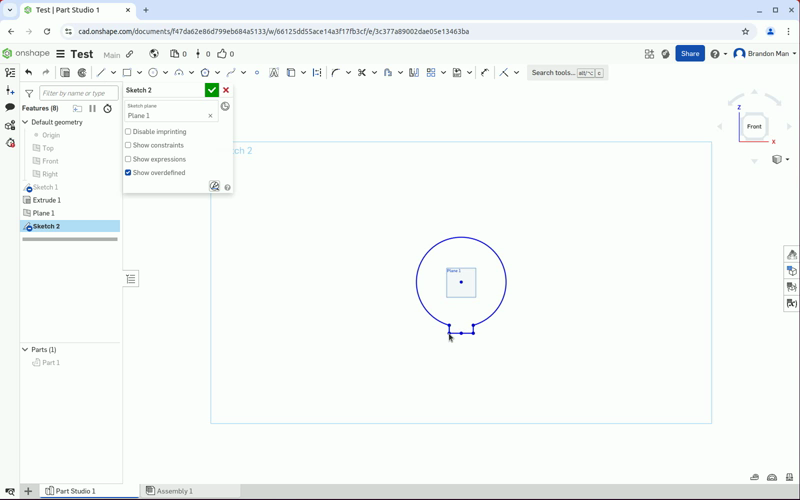
mouse_move(461, 244)
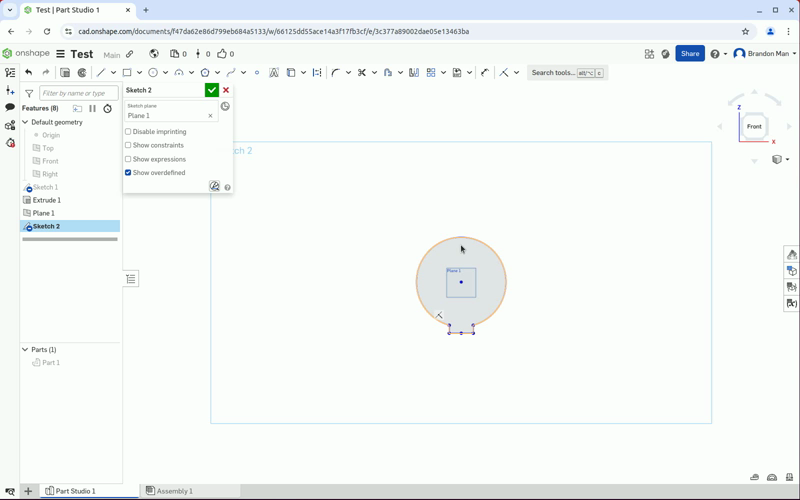
click(461, 244)
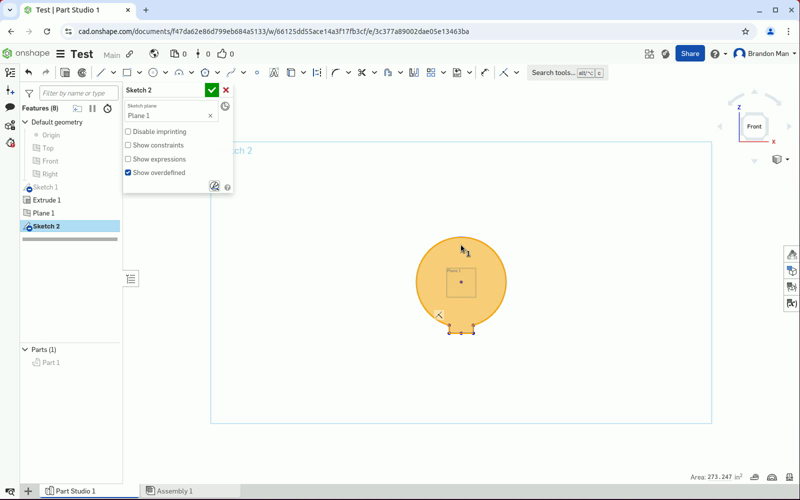
mouse_move(73, 352)
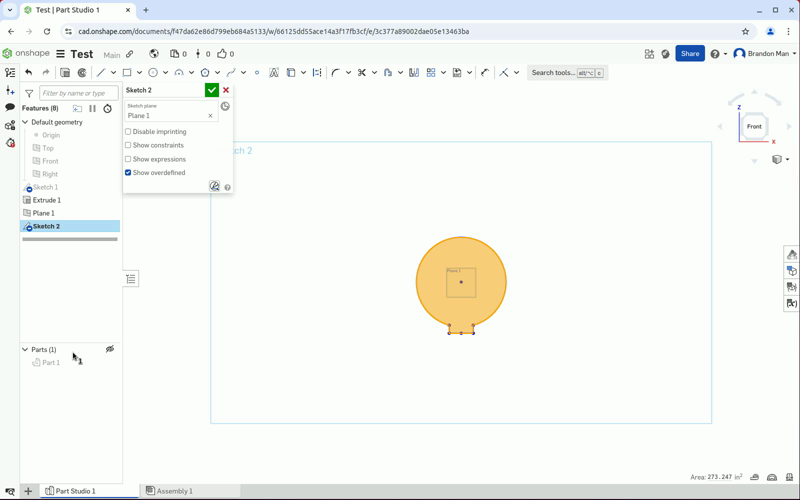
key(shift+y)
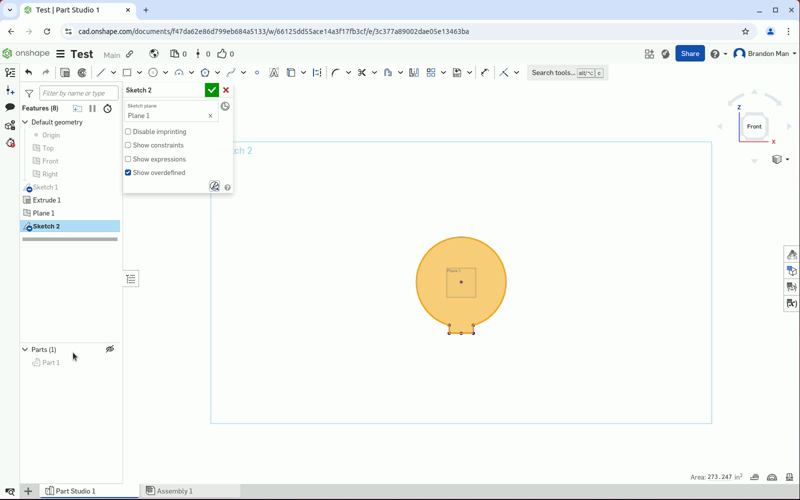
key(shift+e)
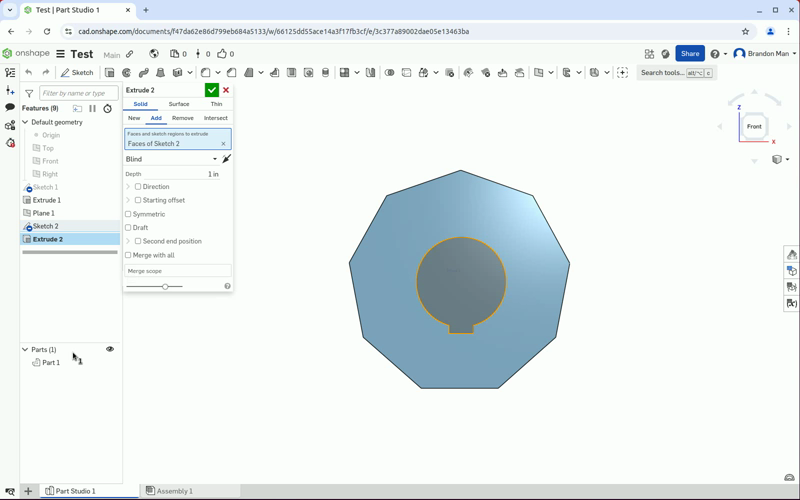
mouse_move(143, 106)
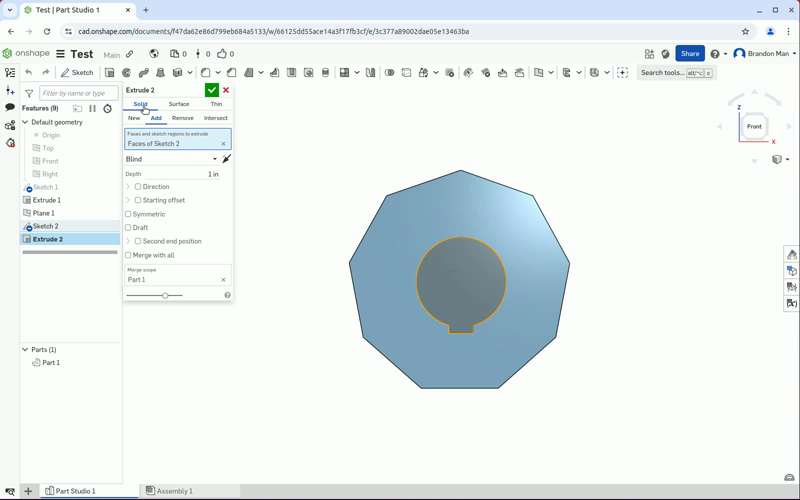
click(143, 106)
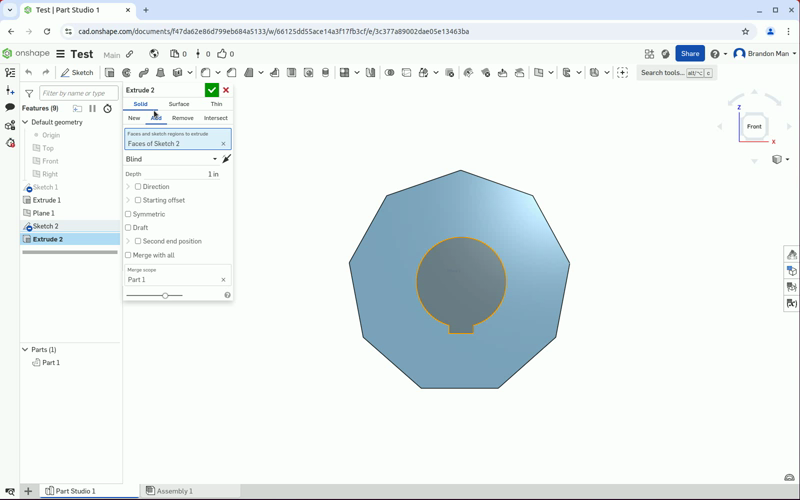
mouse_move(186, 120)
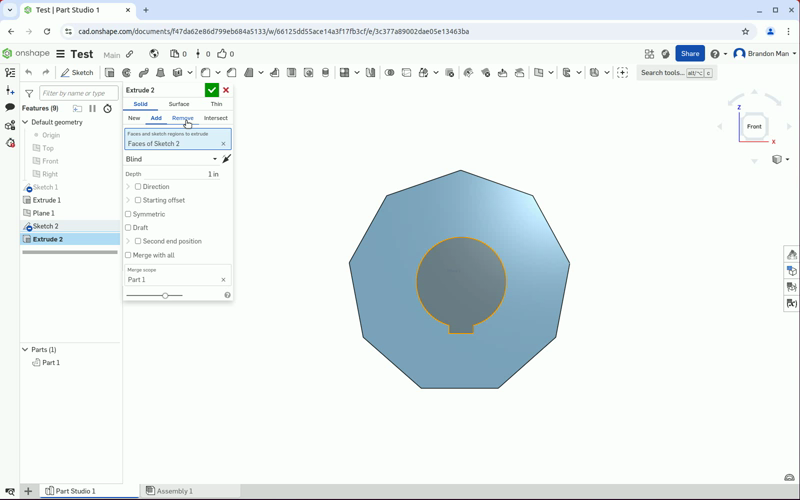
click(186, 120)
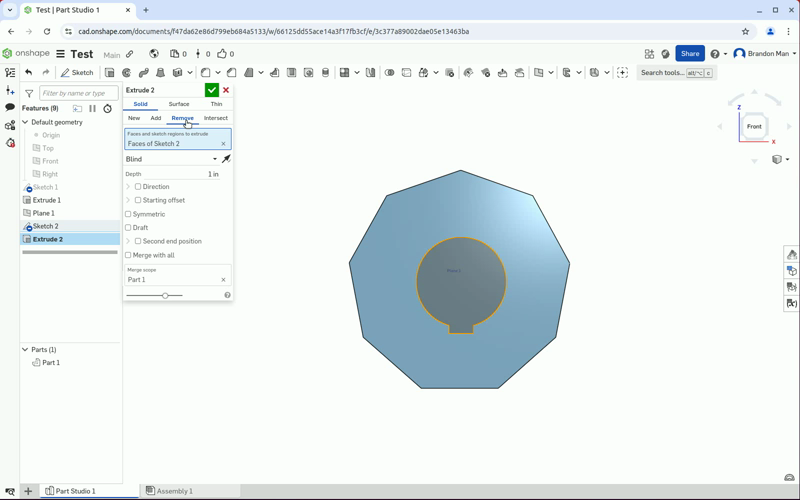
key(tab, 4)
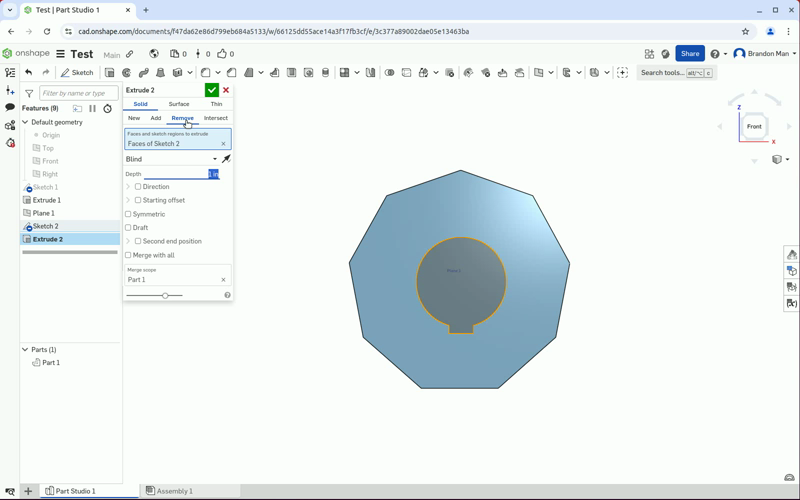
text(6.018)
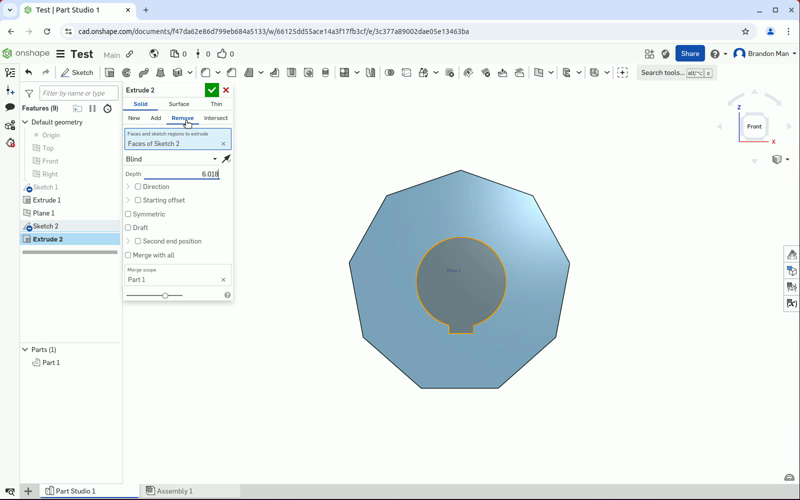
key(tab, 6)
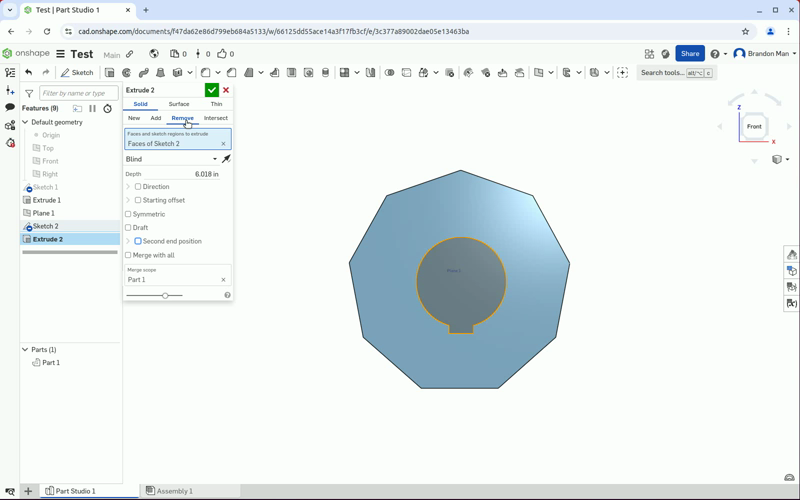
key(space)
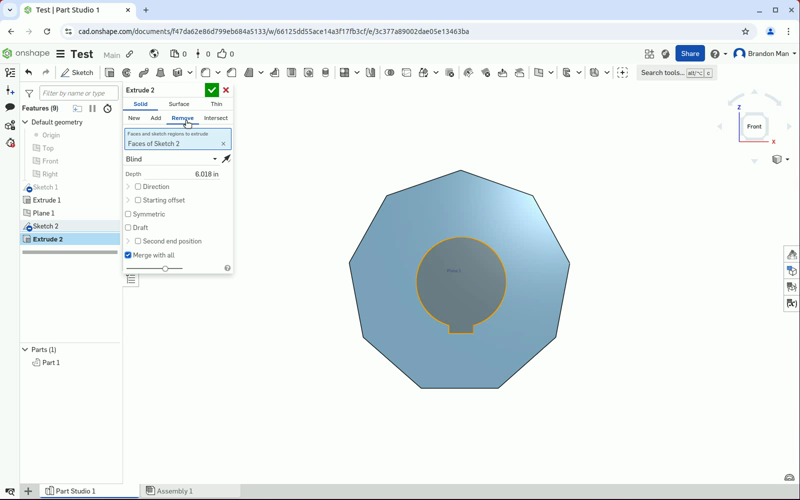
key(enter)
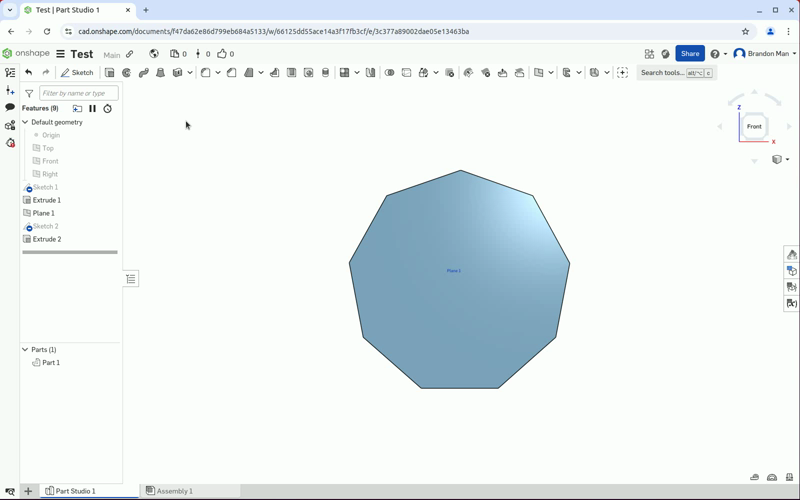
key(shift+h)
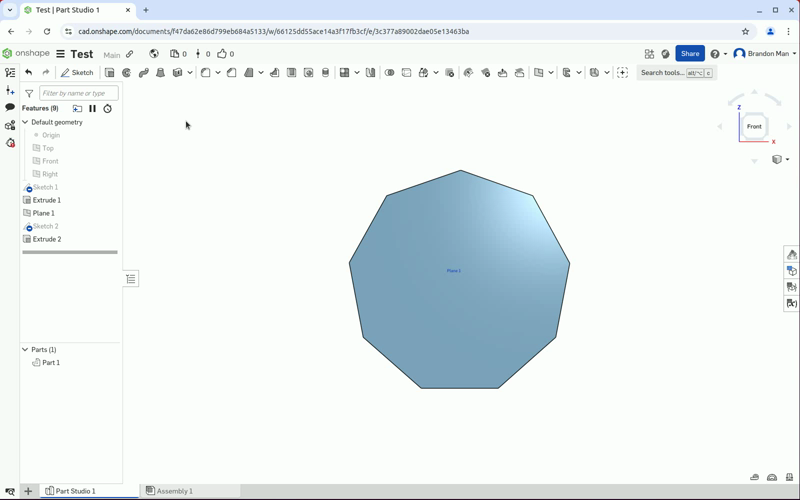
key(shift+h)
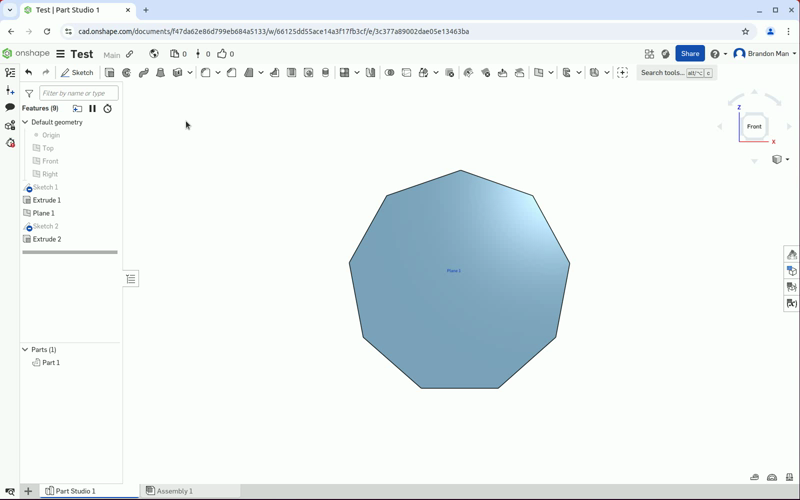
mouse_move(73, 189)
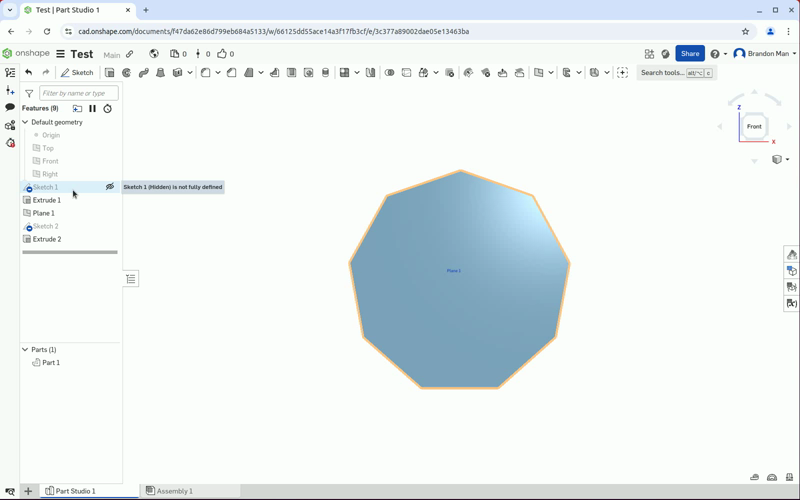
click(73, 189)
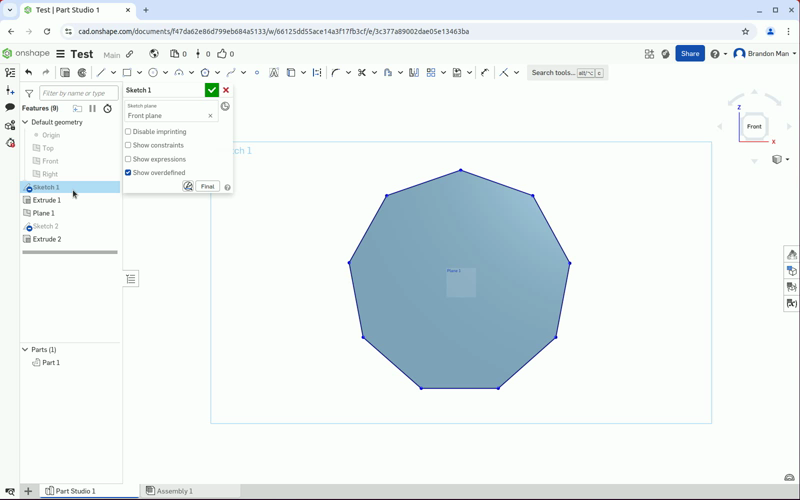
mouse_move(229, 92)
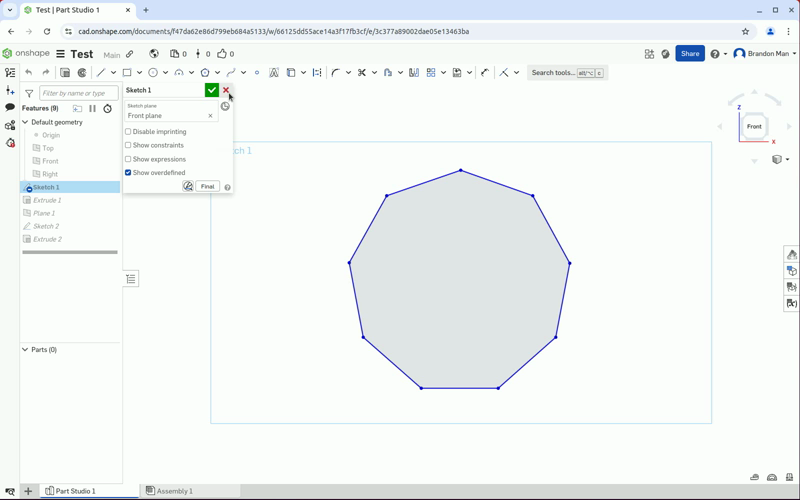
click(229, 92)
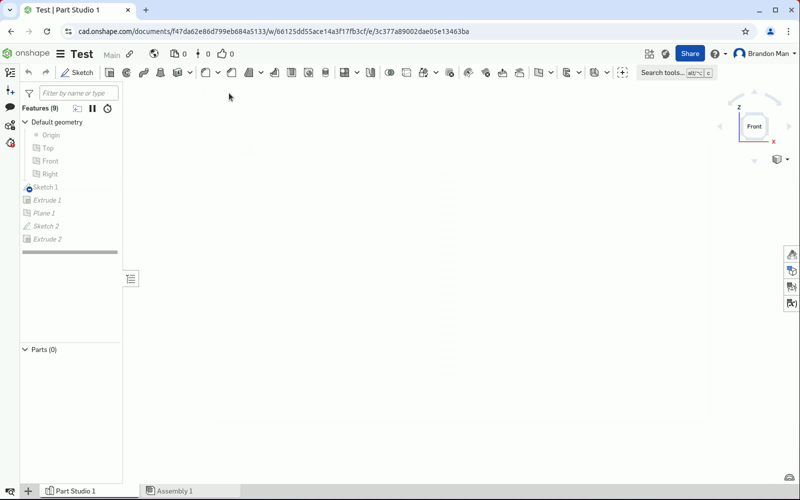
key(shift+s)
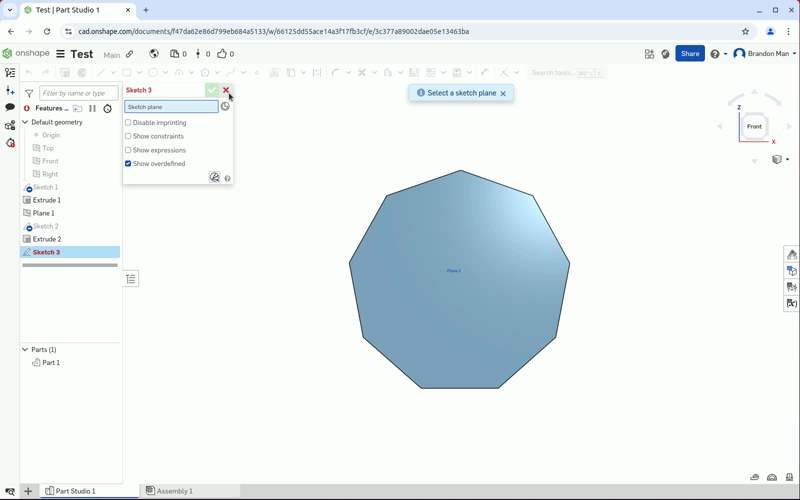
mouse_move(73, 215)
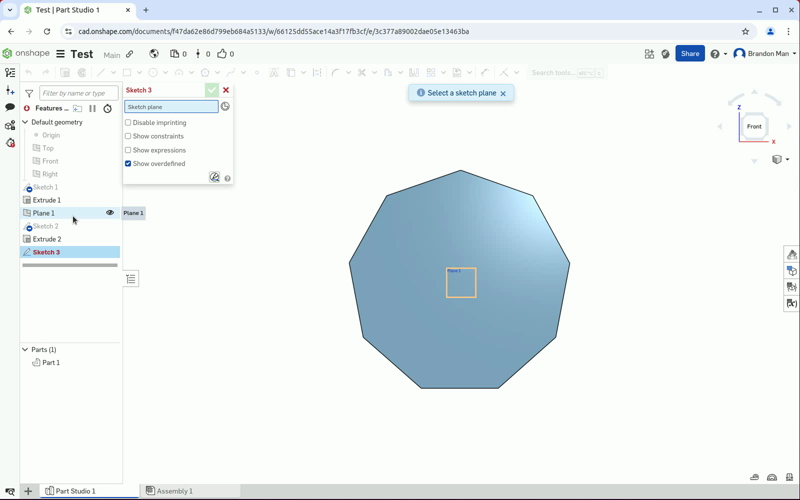
click(73, 215)
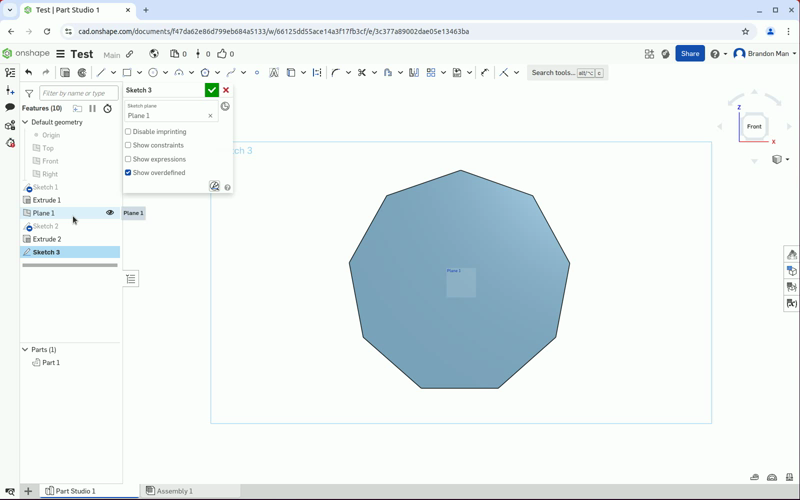
mouse_move(73, 352)
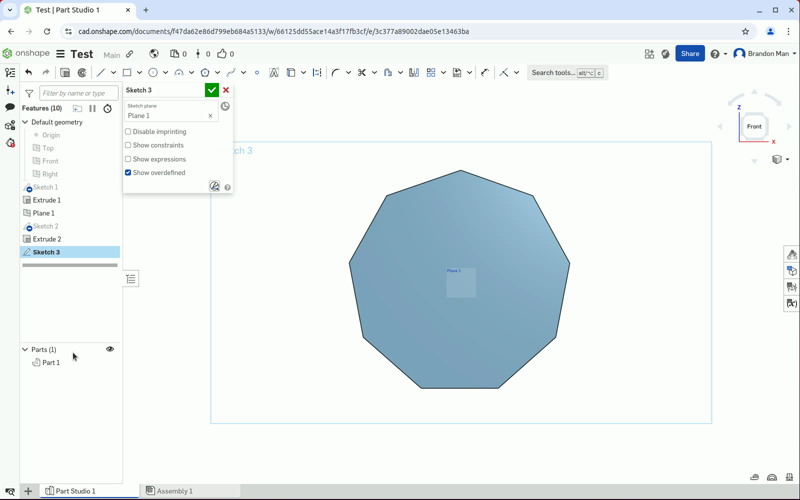
key(y)
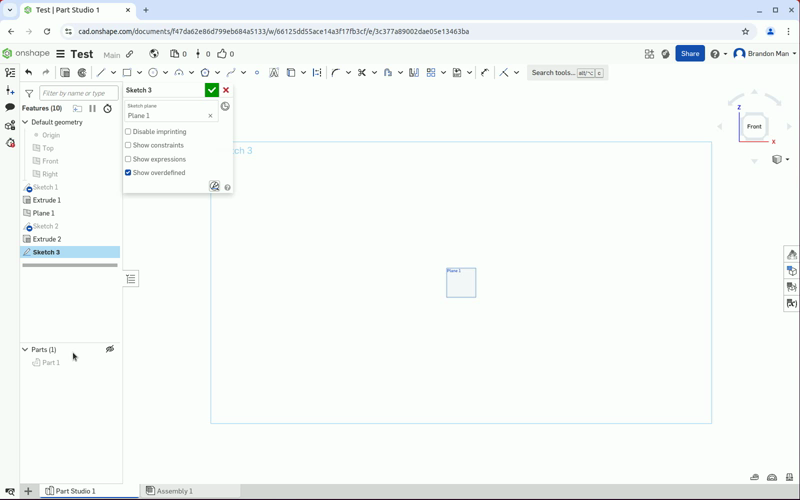
key(l)
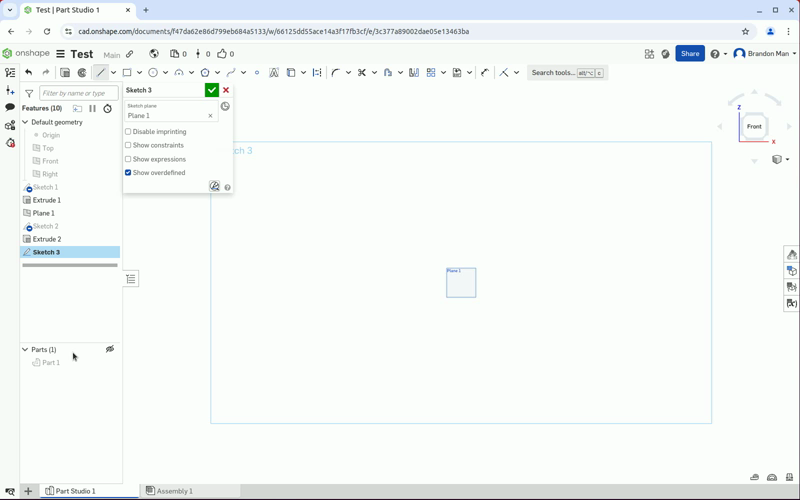
key_down(shift)
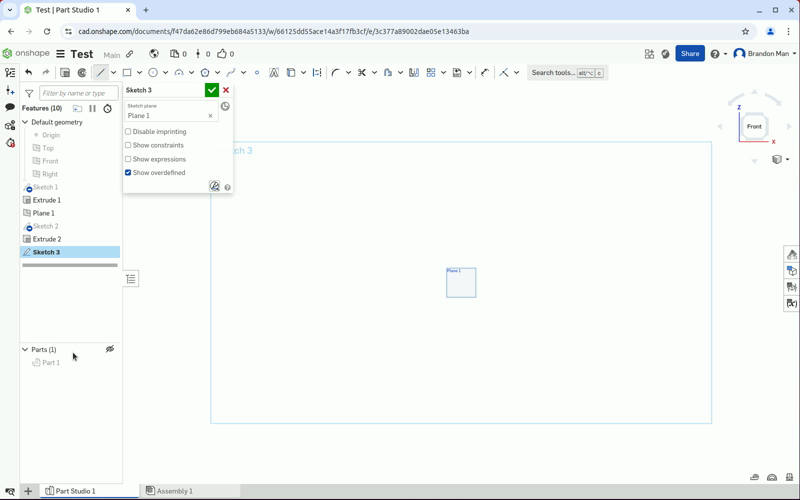
mouse_move(449, 333)
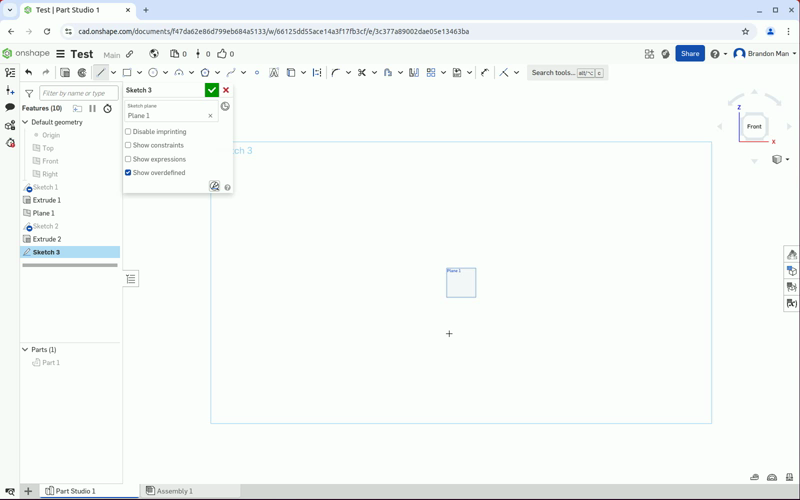
click(449, 333)
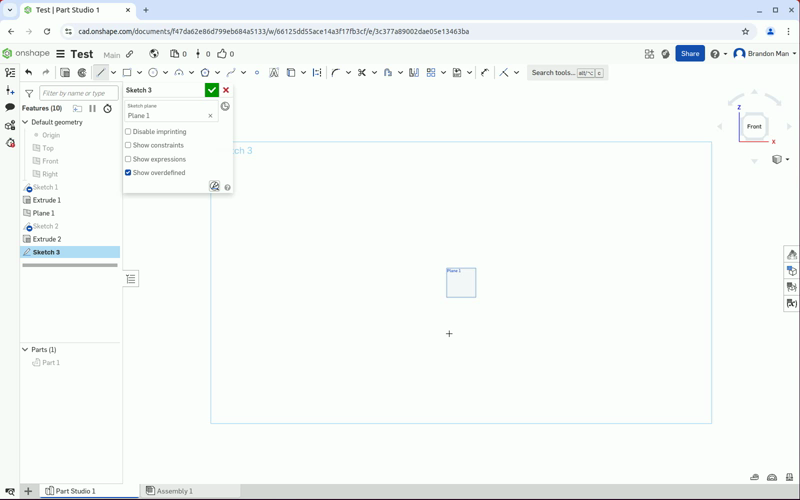
key_up(shift)
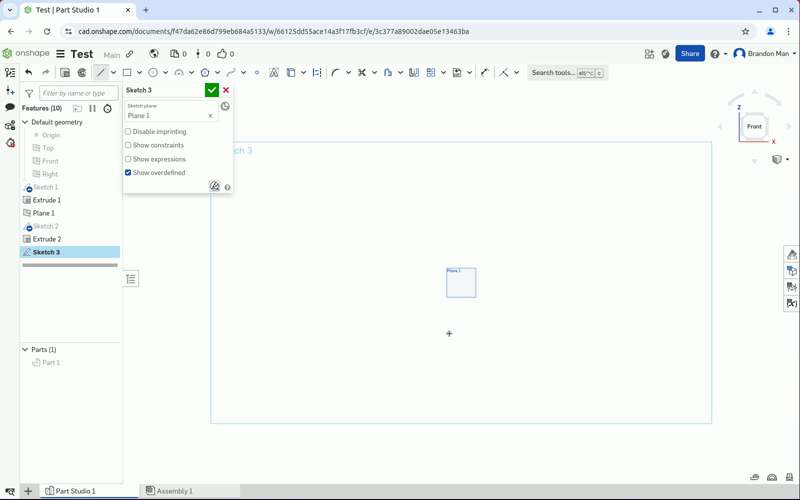
key_down(shift)
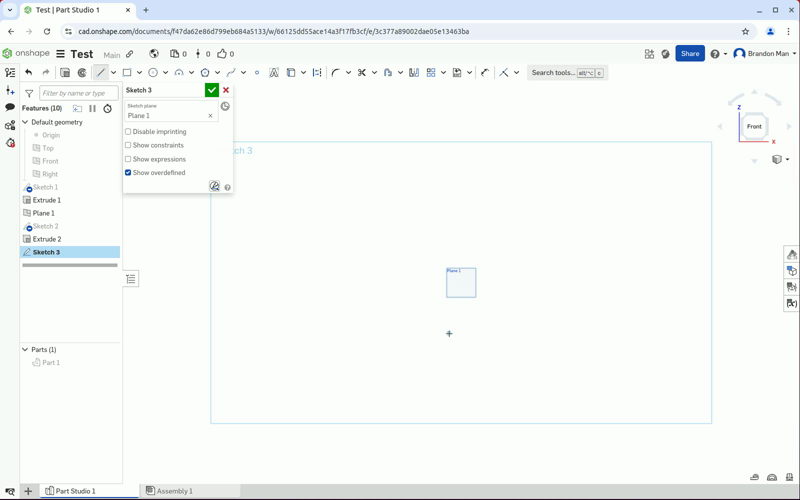
mouse_move(479, 333)
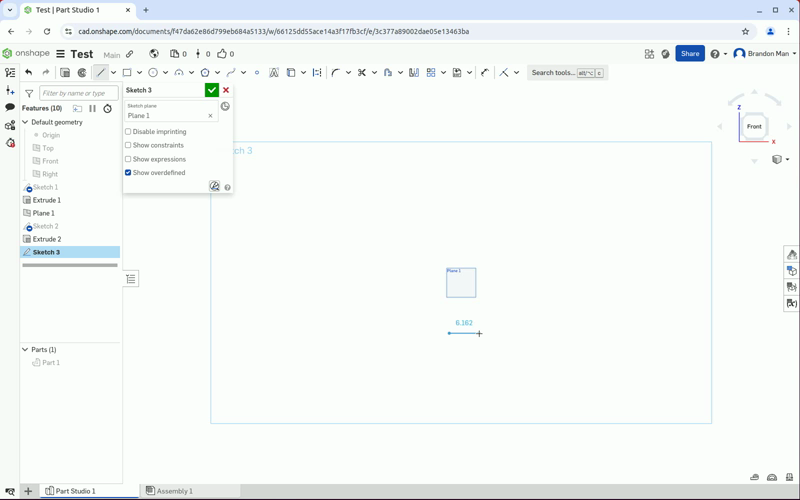
mouse_move(461, 333)
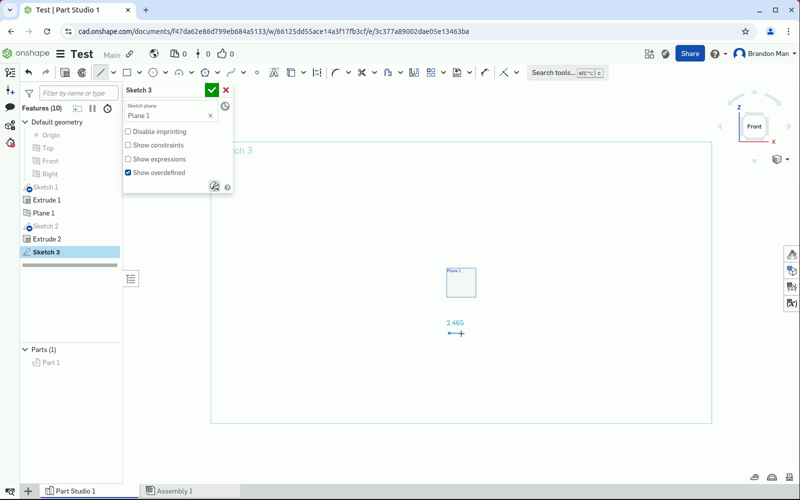
click(461, 333)
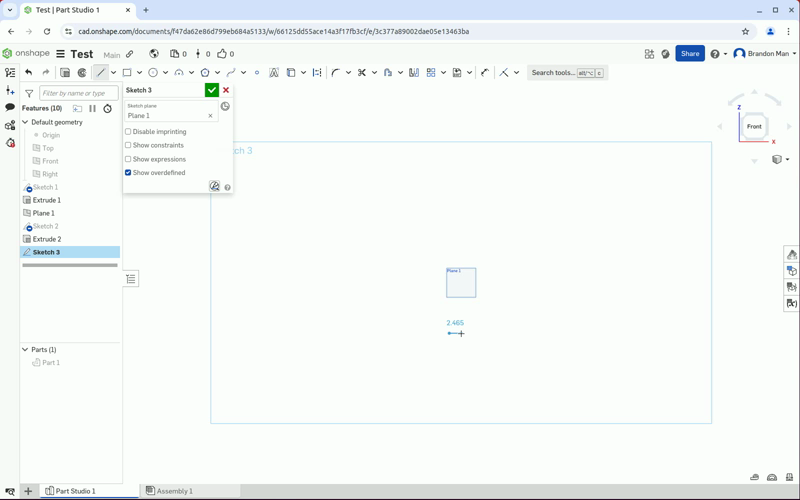
key_up(shift)
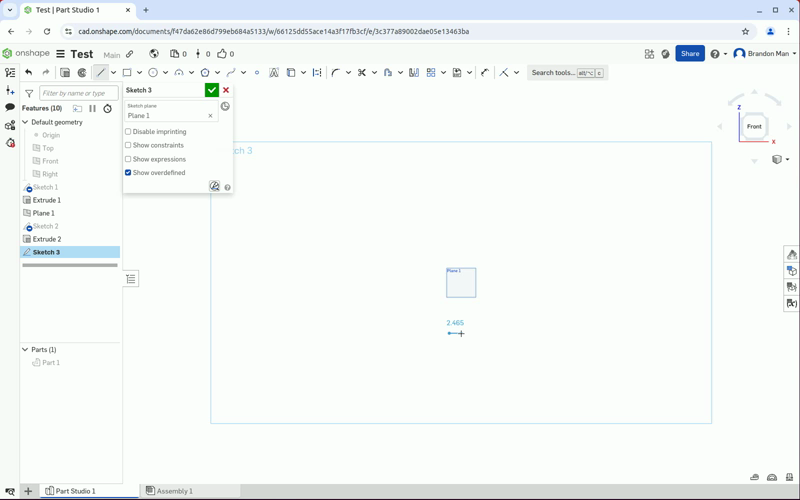
key_down(shift)
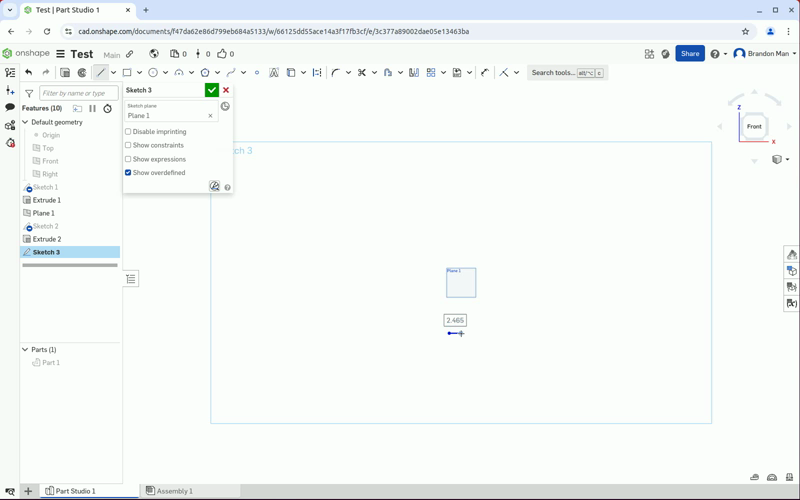
mouse_move(491, 333)
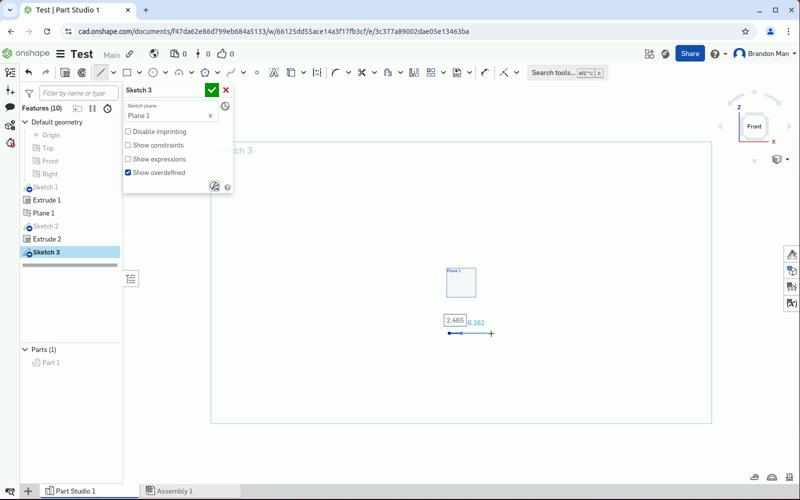
mouse_move(473, 333)
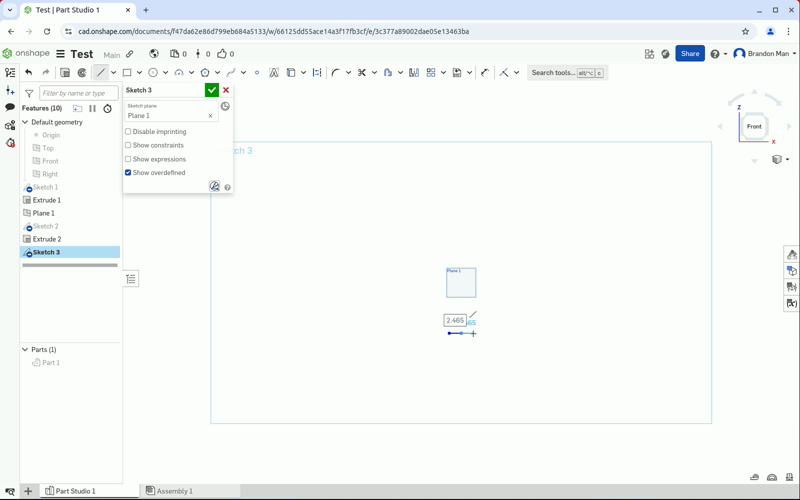
click(473, 333)
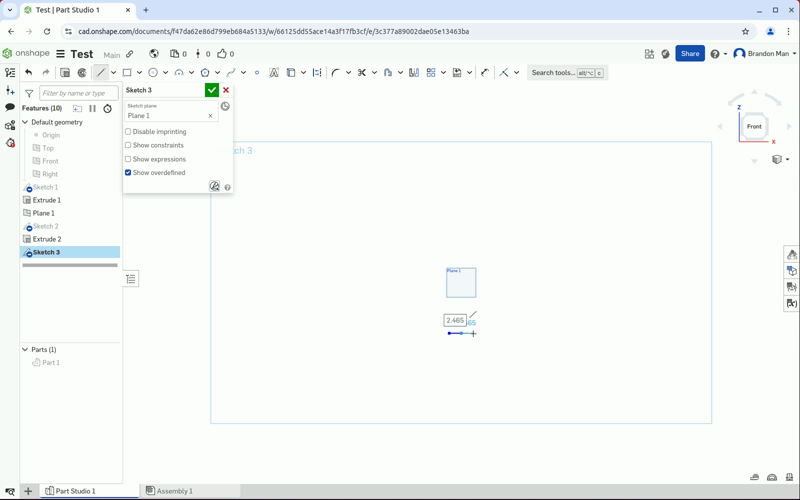
key_up(shift)
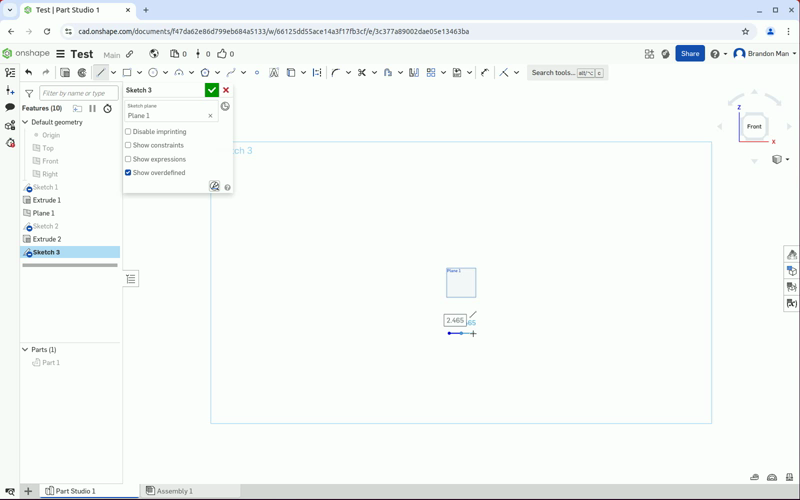
key_down(shift)
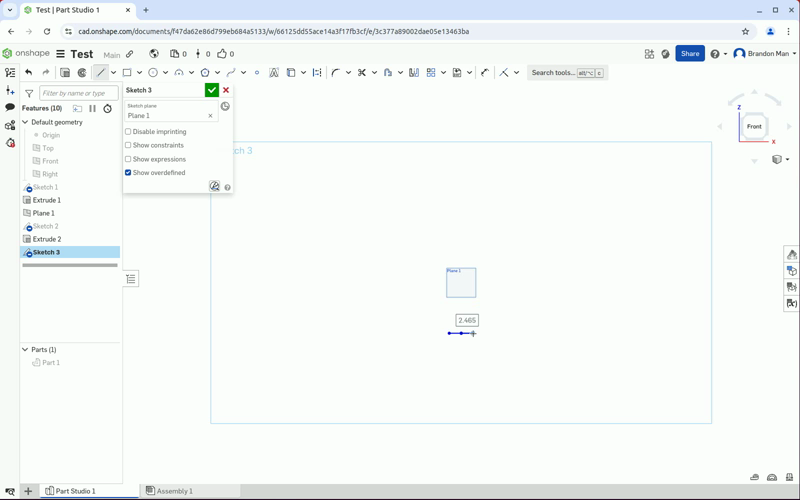
mouse_move(503, 333)
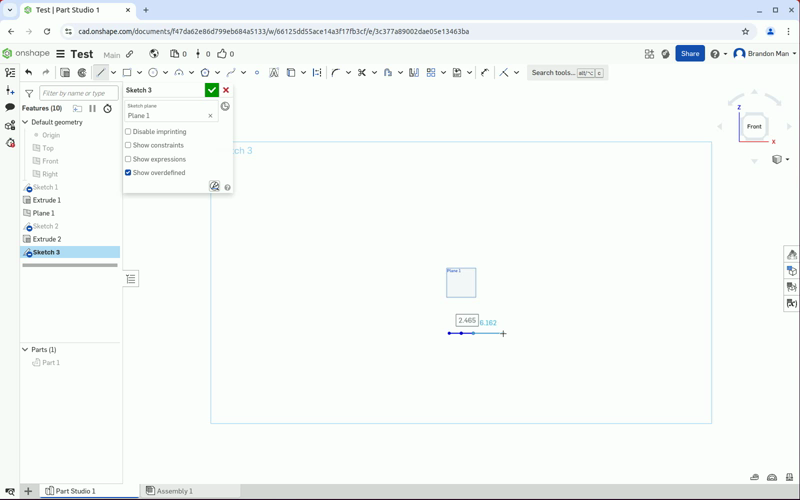
mouse_move(473, 325)
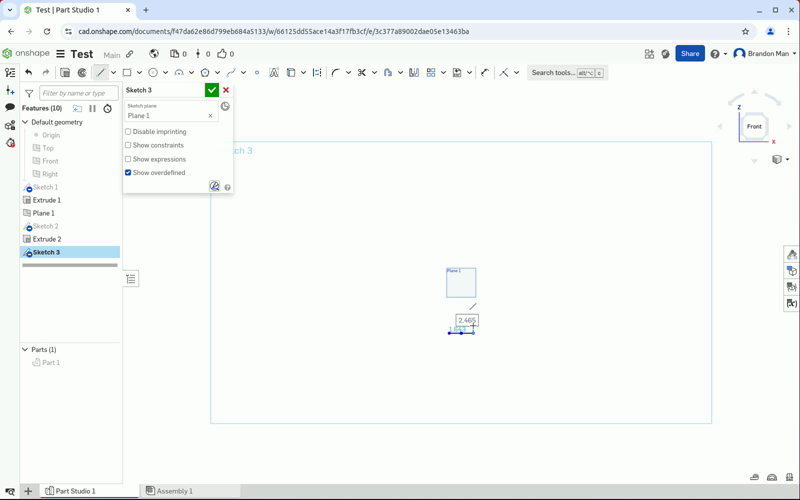
click(473, 325)
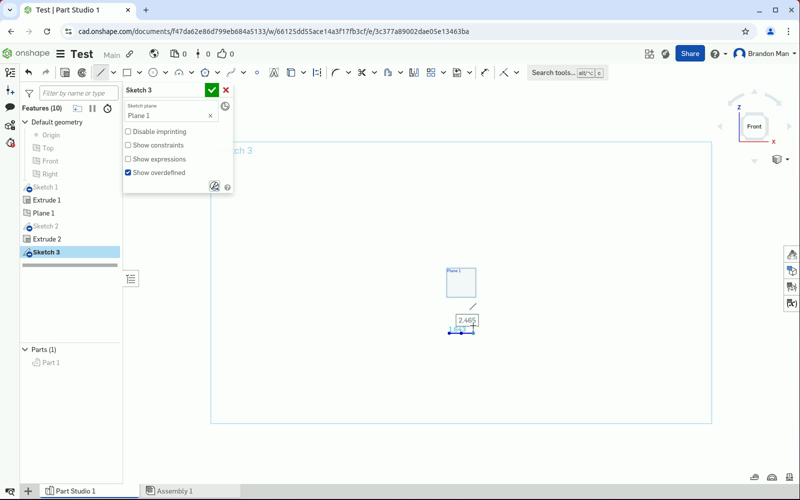
key_up(shift)
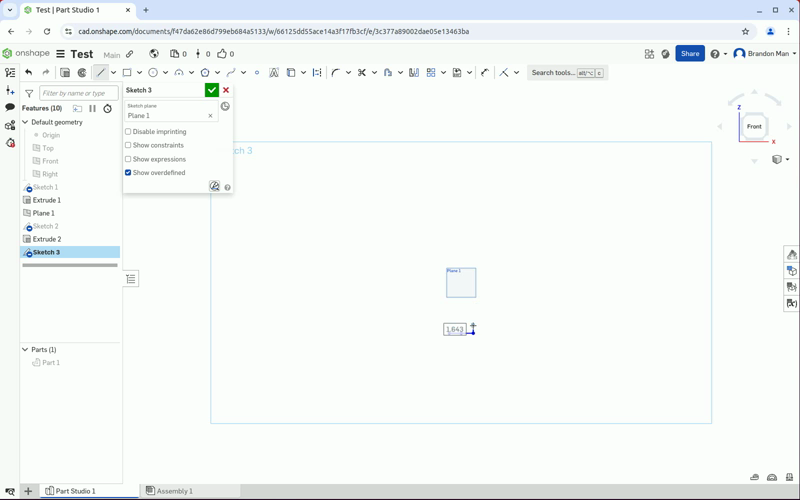
key(esc)
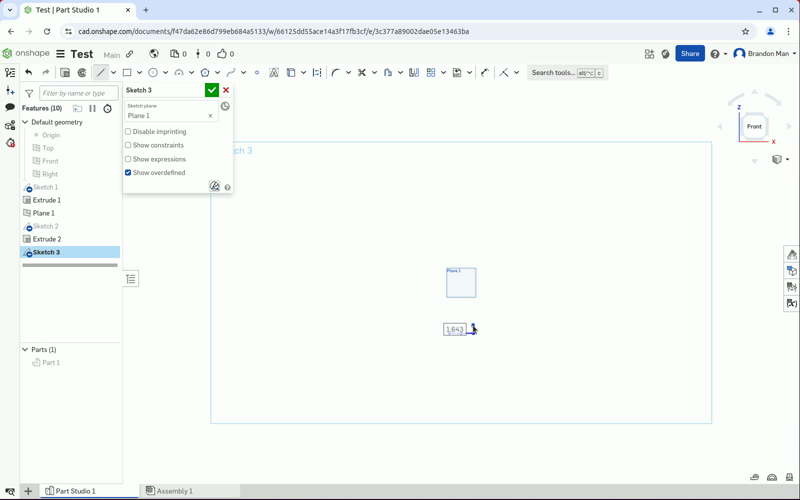
key(a)
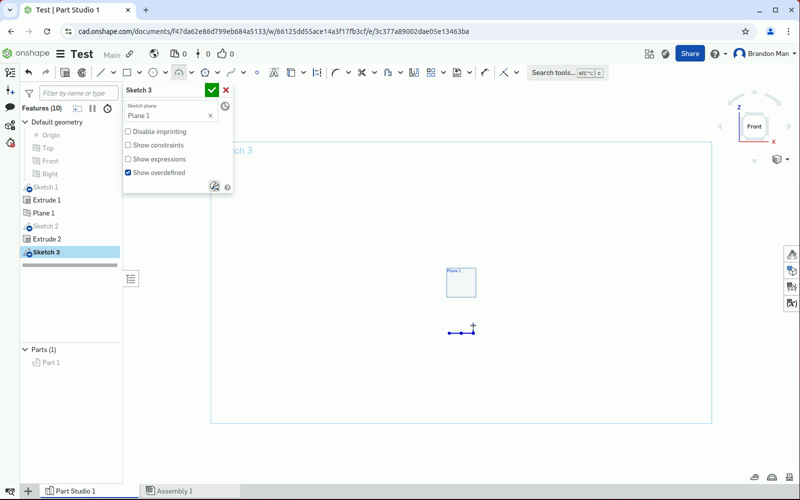
mouse_move(473, 325)
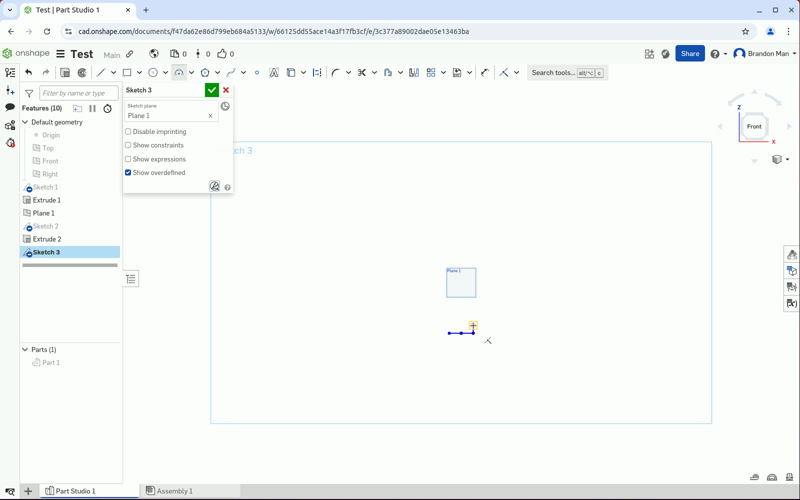
click(473, 325)
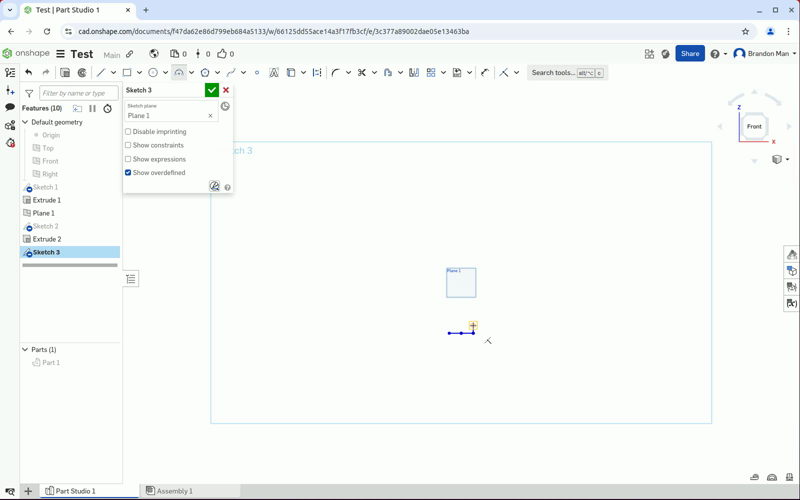
key_down(shift)
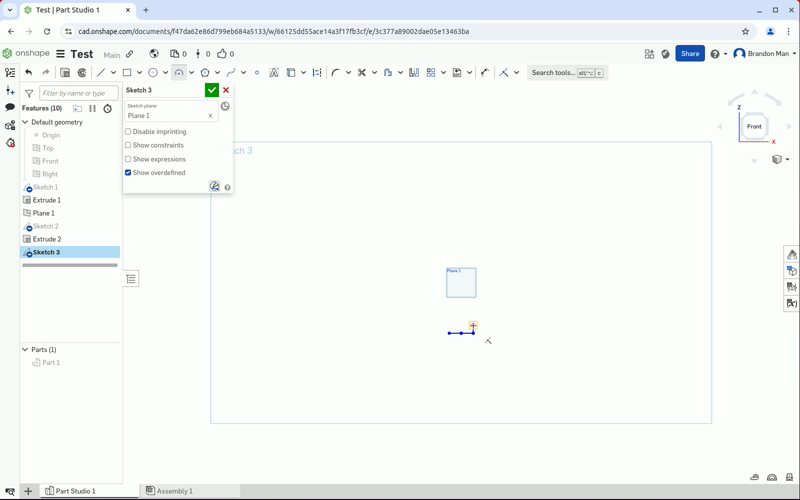
mouse_move(449, 325)
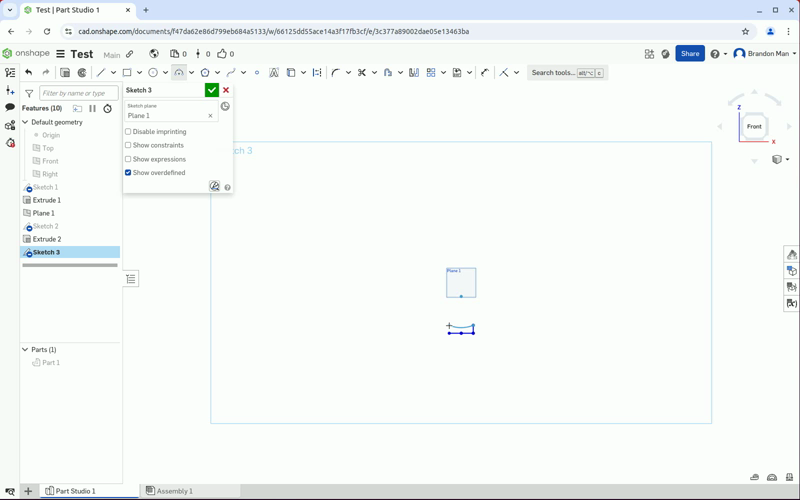
click(449, 325)
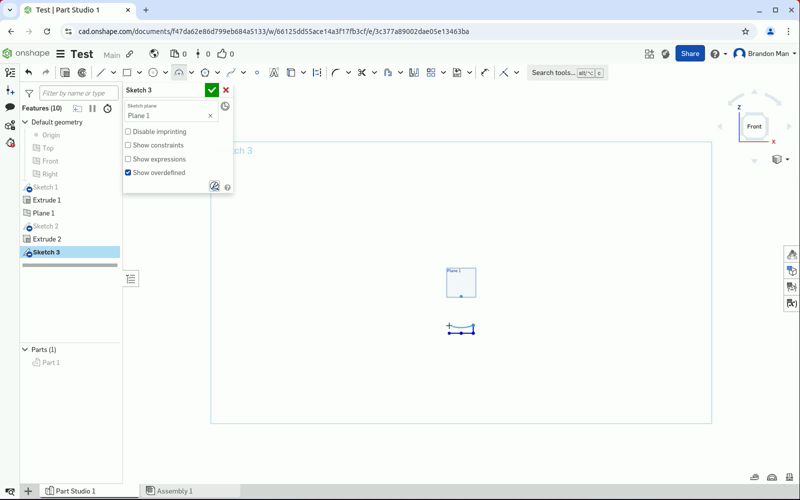
mouse_move(461, 237)
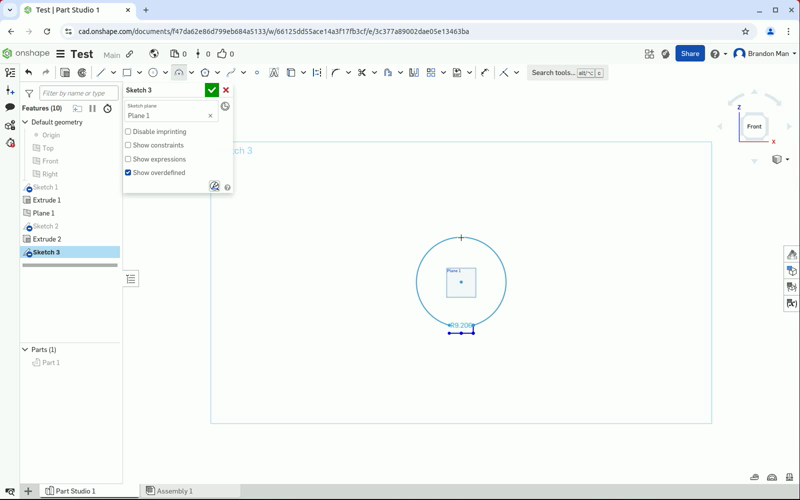
click(461, 237)
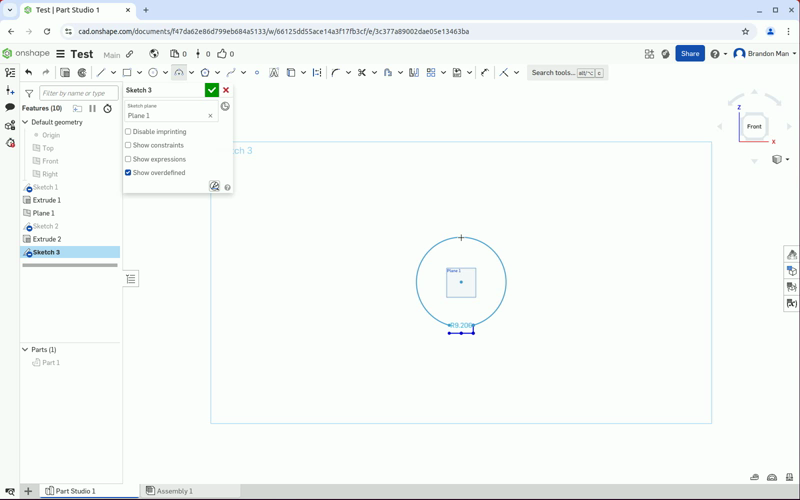
key_up(shift)
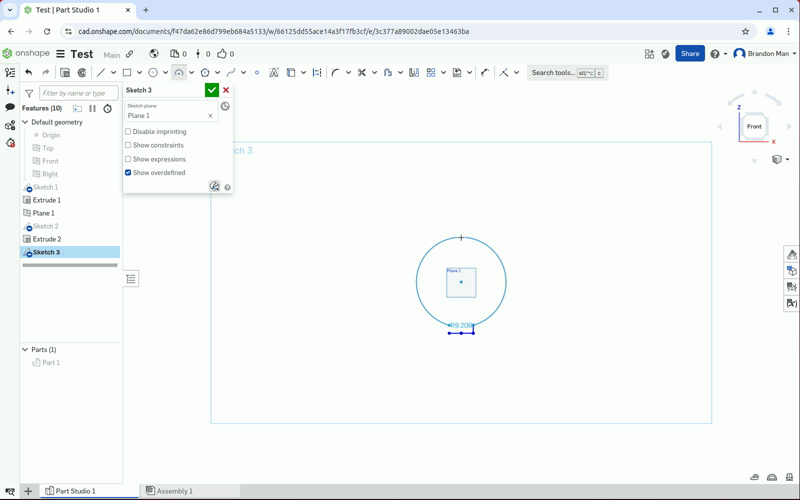
key(esc)
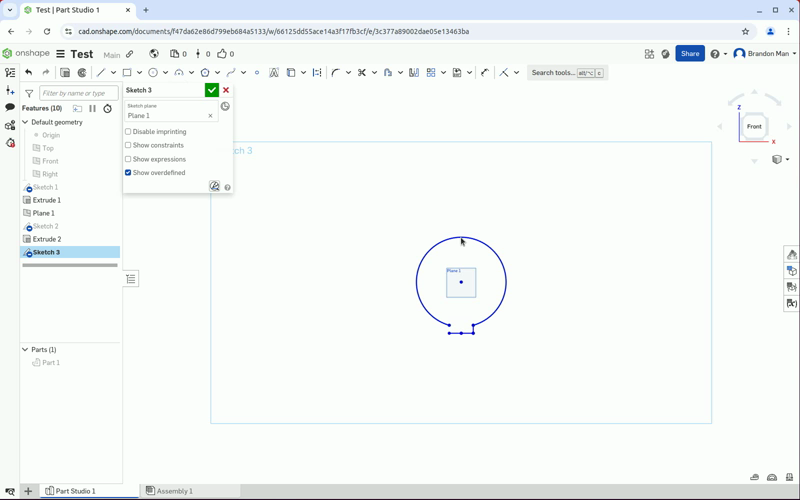
key(l)
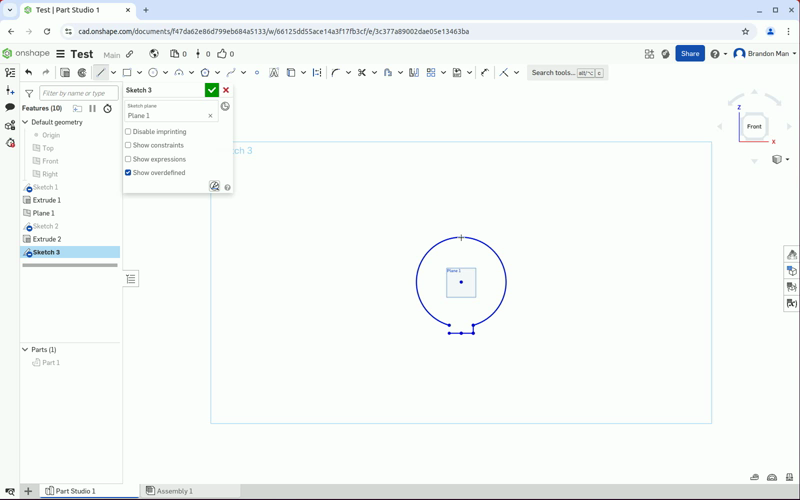
mouse_move(449, 325)
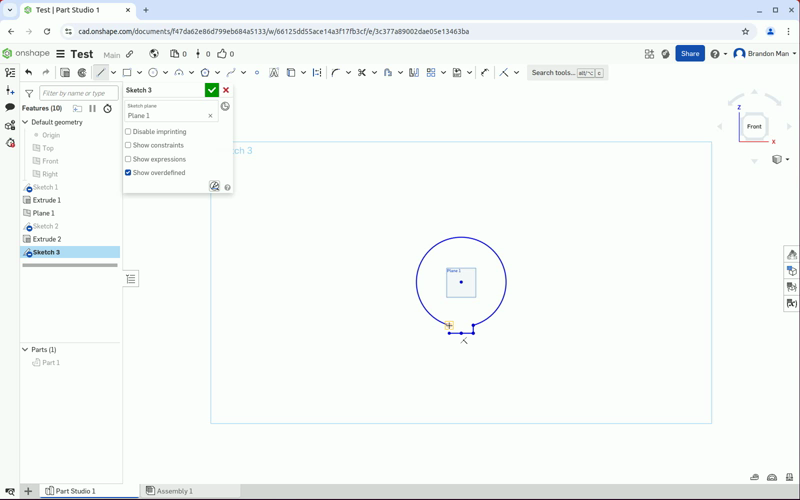
click(449, 325)
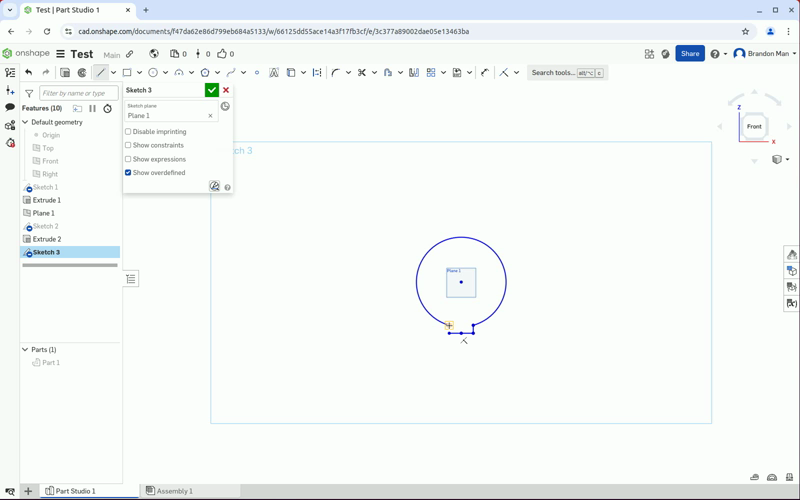
mouse_move(479, 325)
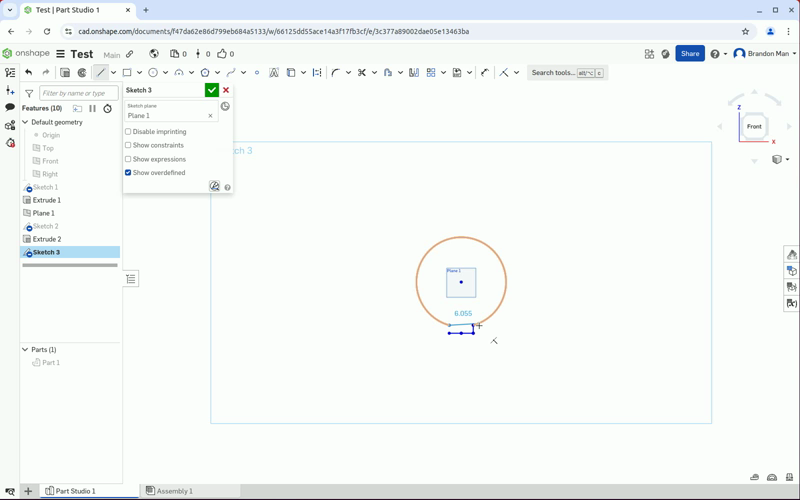
key_down(shift)
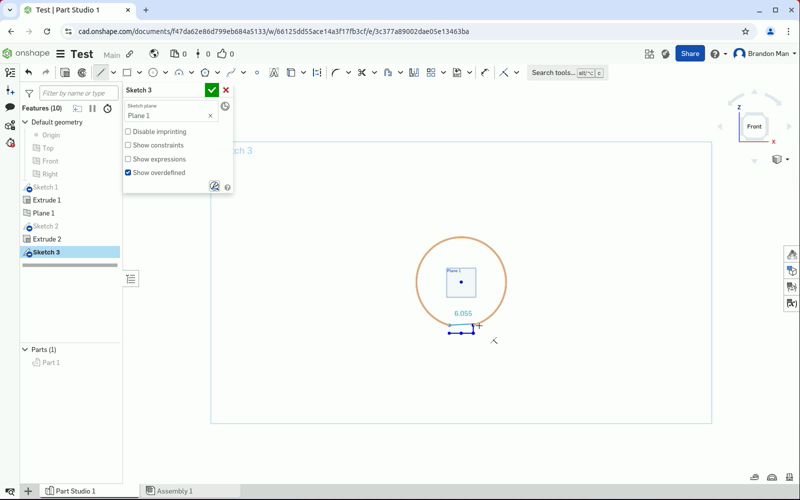
mouse_move(449, 333)
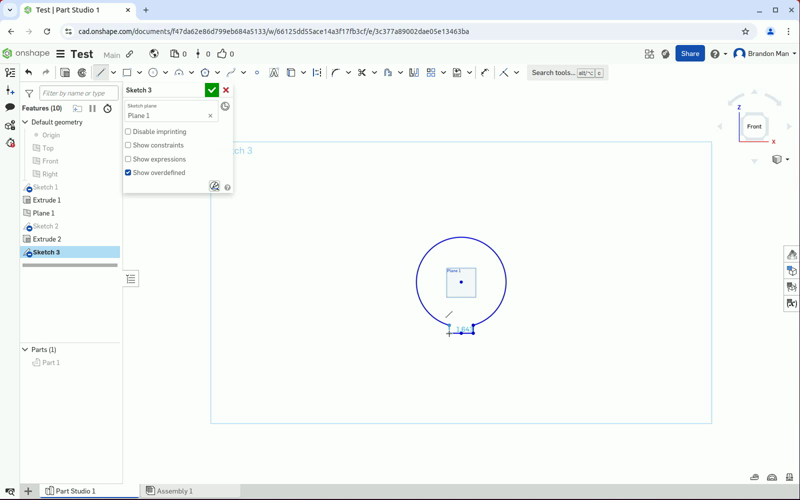
key_up(shift)
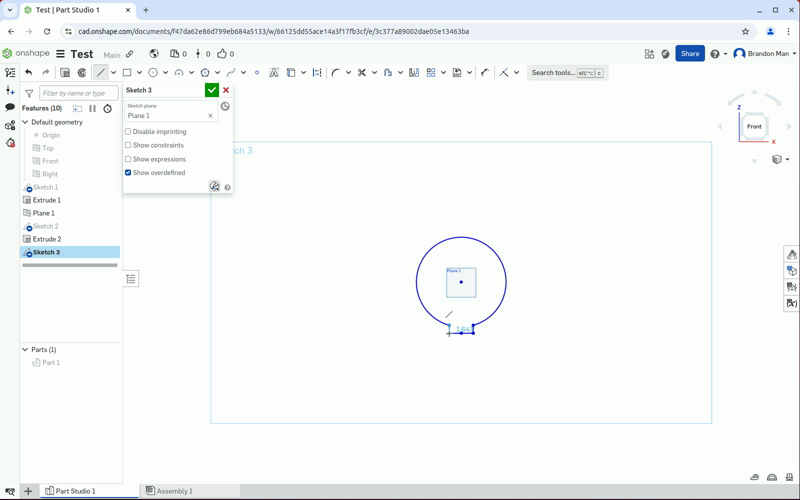
click(449, 333)
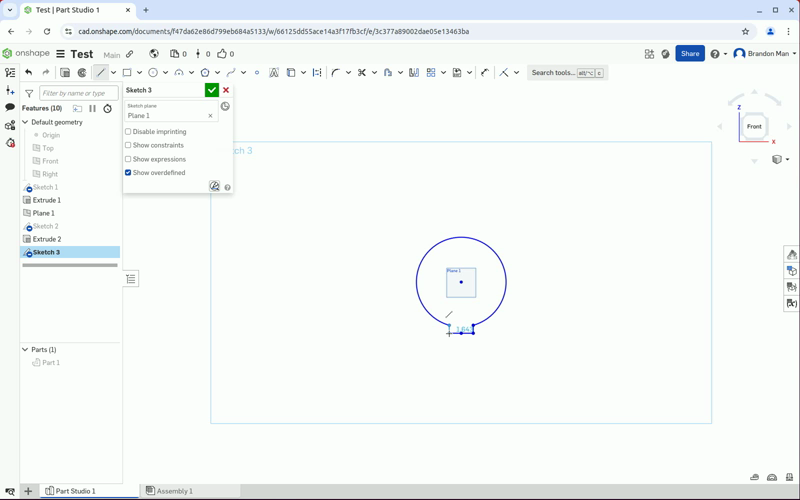
key(esc)
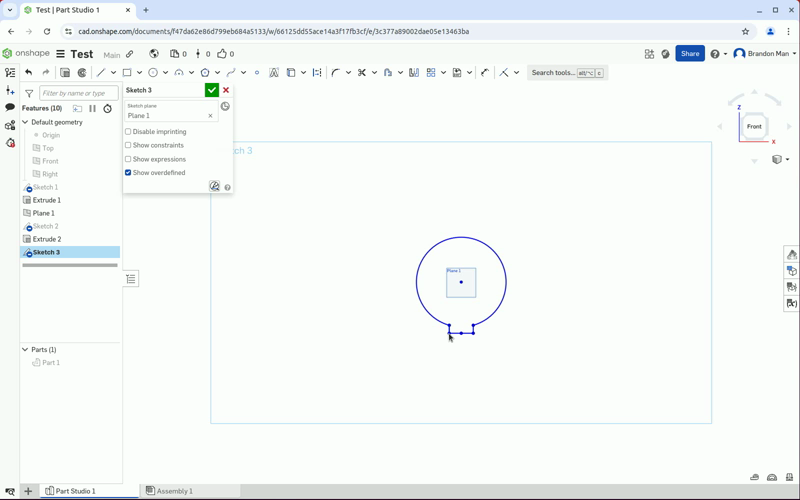
mouse_move(471, 320)
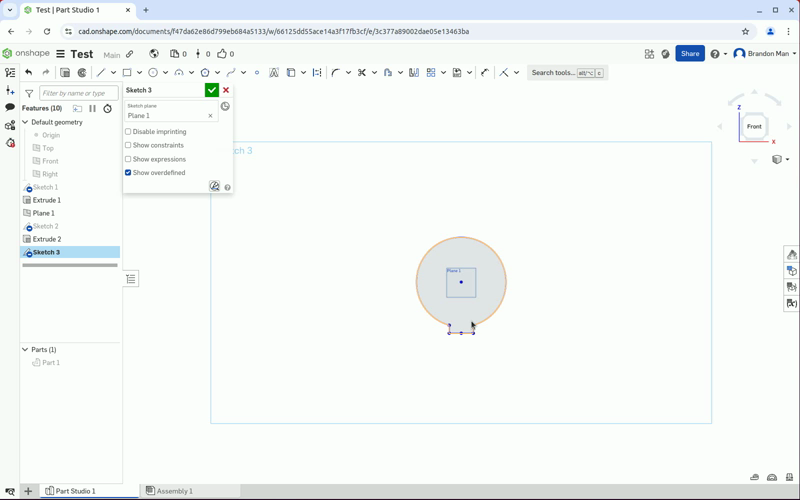
click(471, 320)
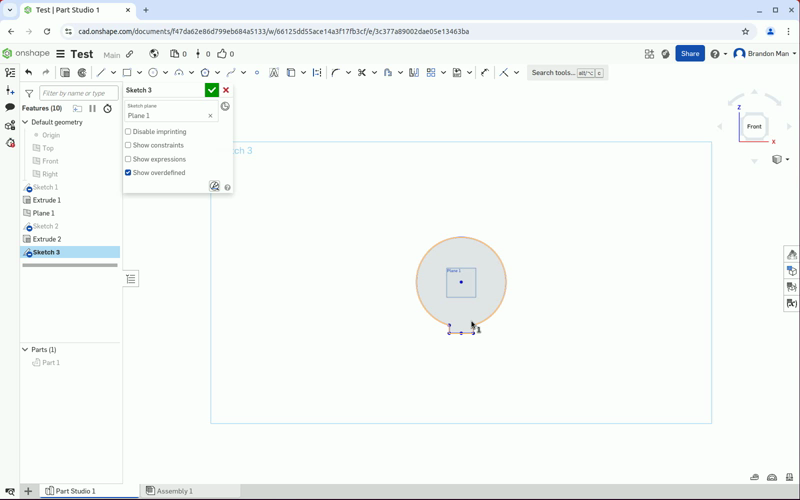
mouse_move(73, 352)
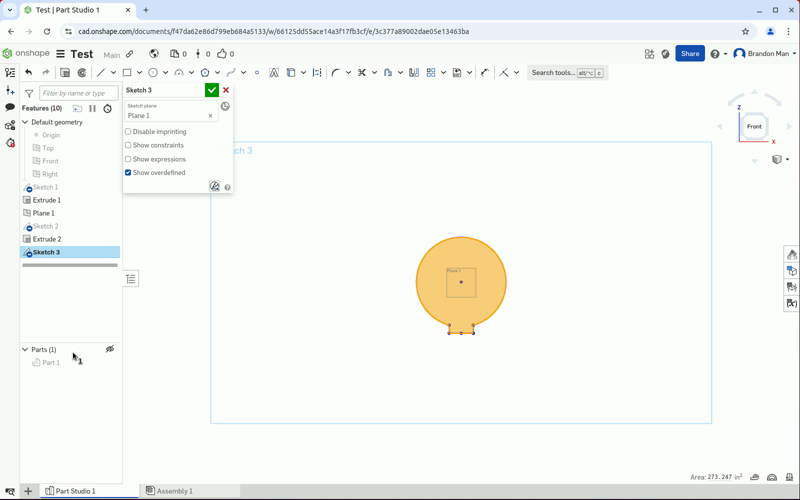
key(shift+y)
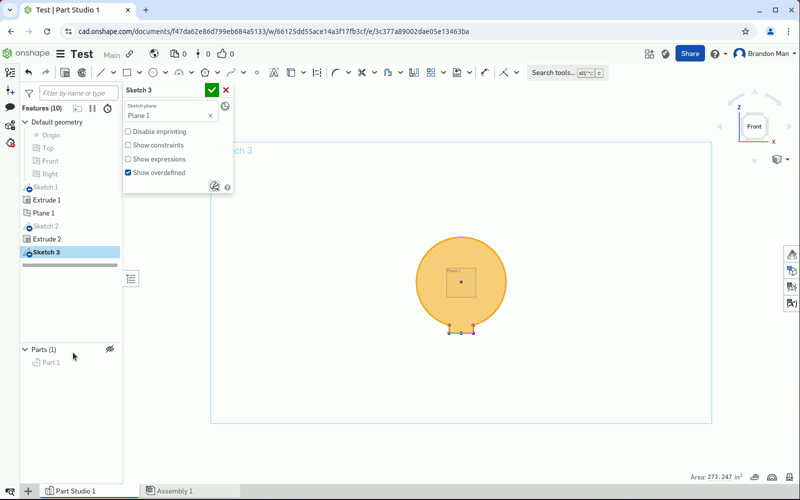
key(shift+e)
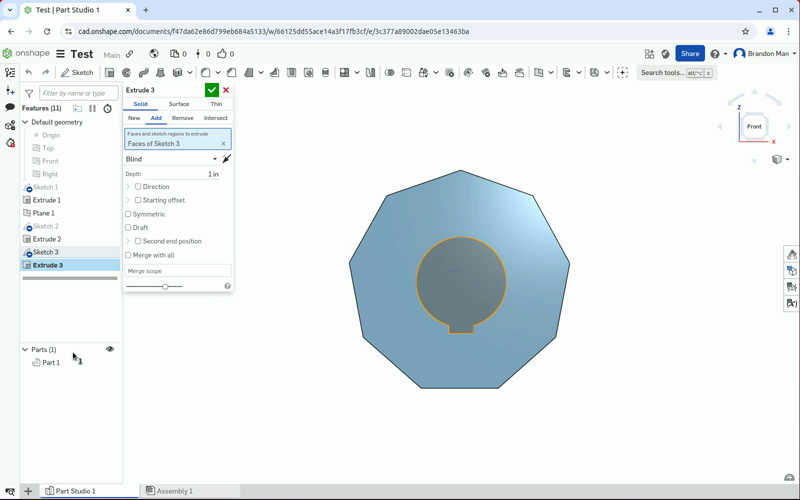
mouse_move(143, 106)
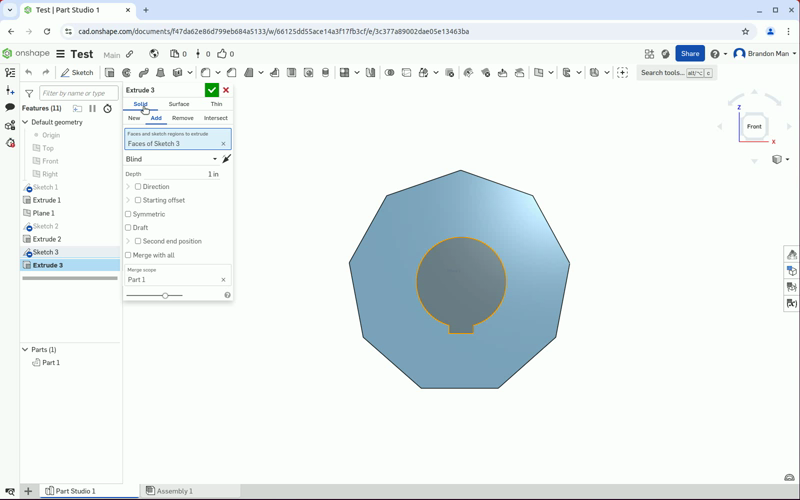
click(143, 106)
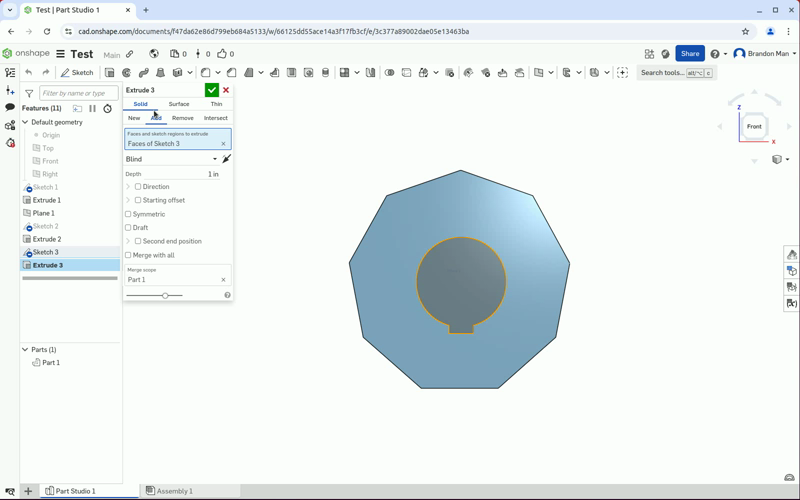
mouse_move(186, 120)
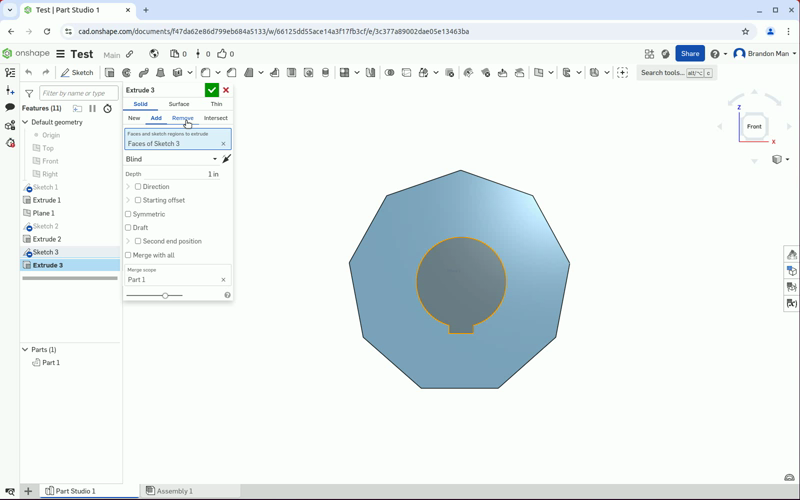
click(186, 120)
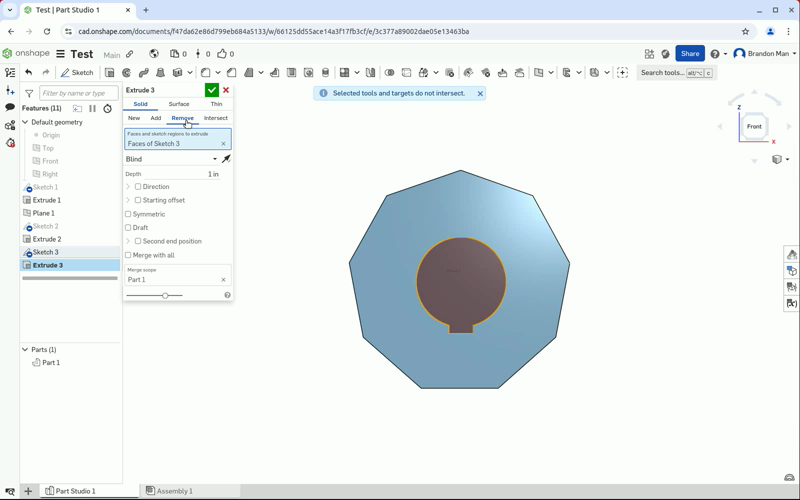
key(tab, 4)
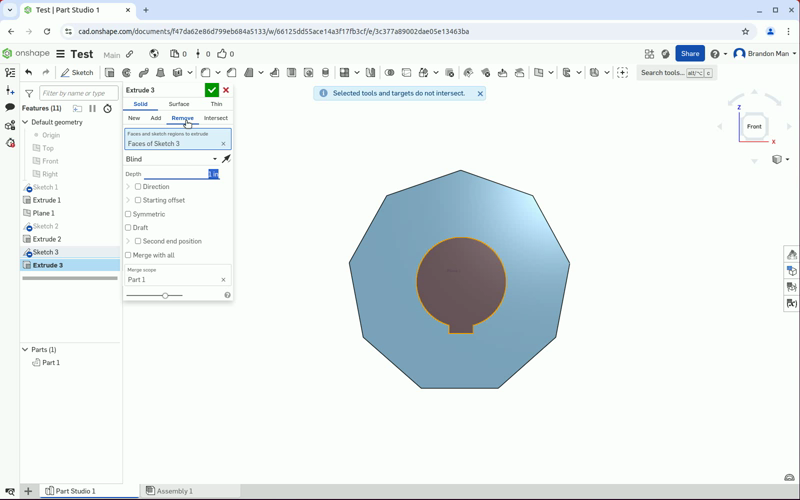
text(6.018)
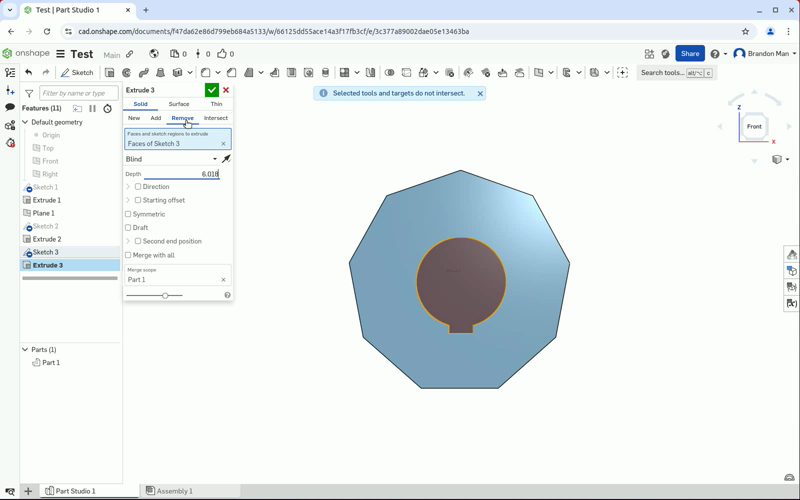
key(tab, 6)
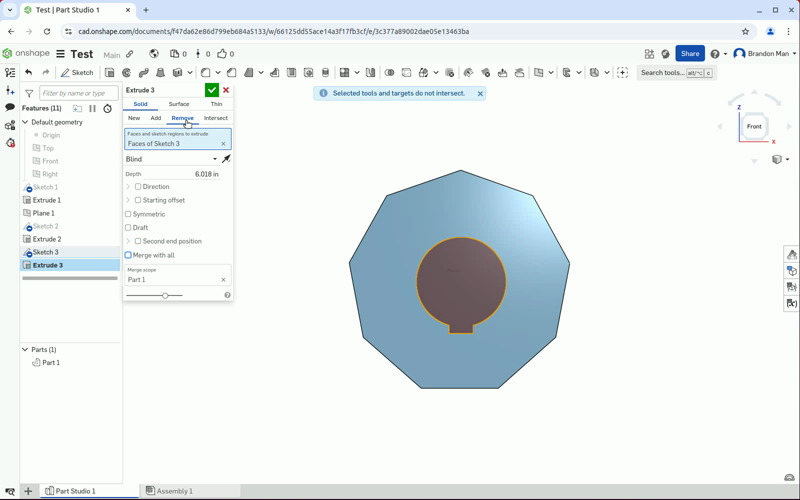
key(space)
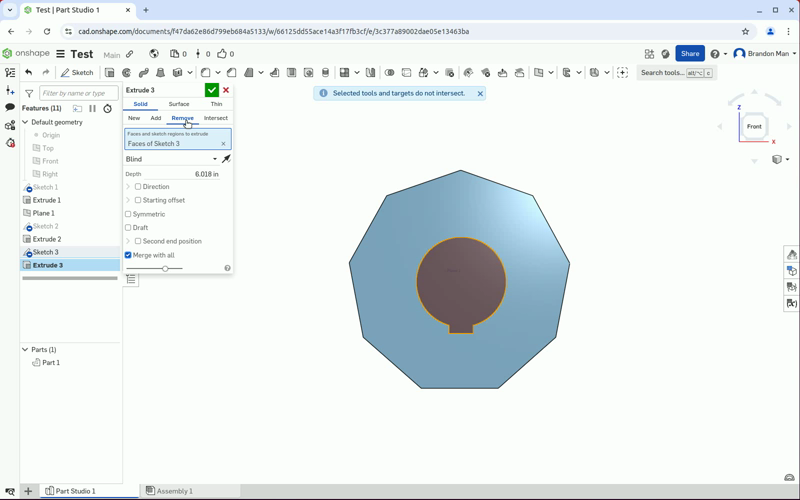
key(enter)
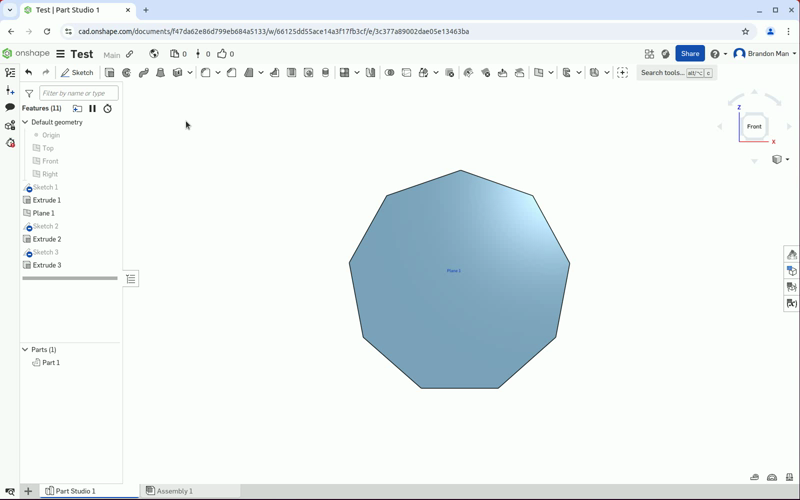
key(shift+h)
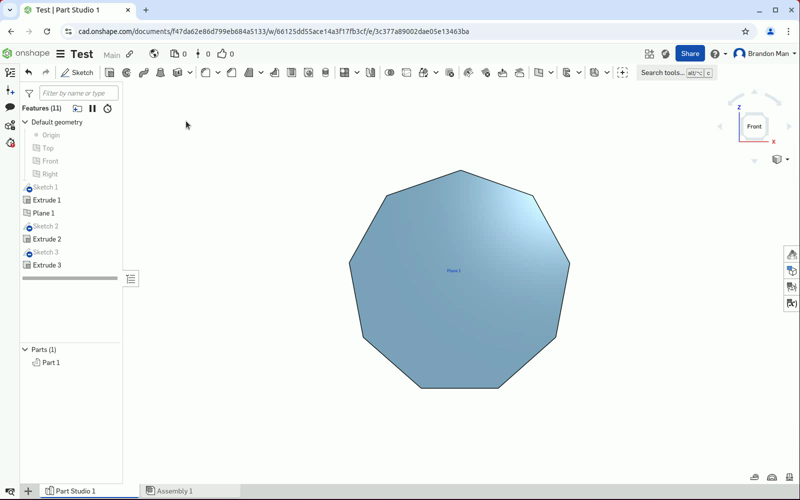
key(shift+h)
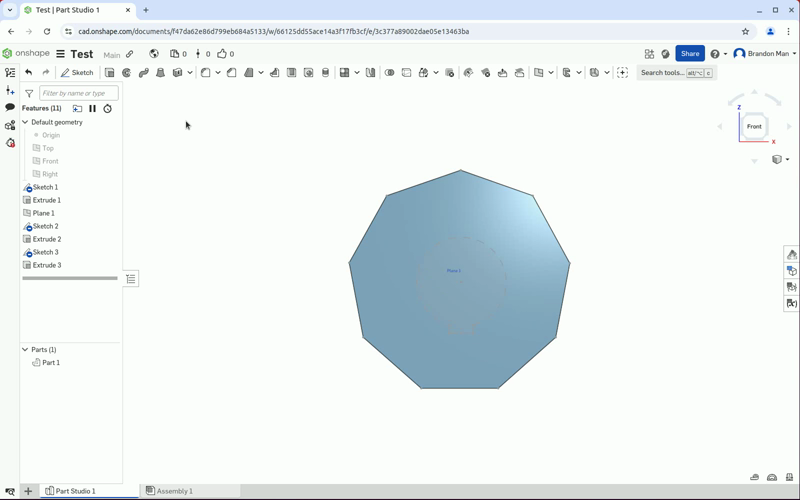
key(shift+7)
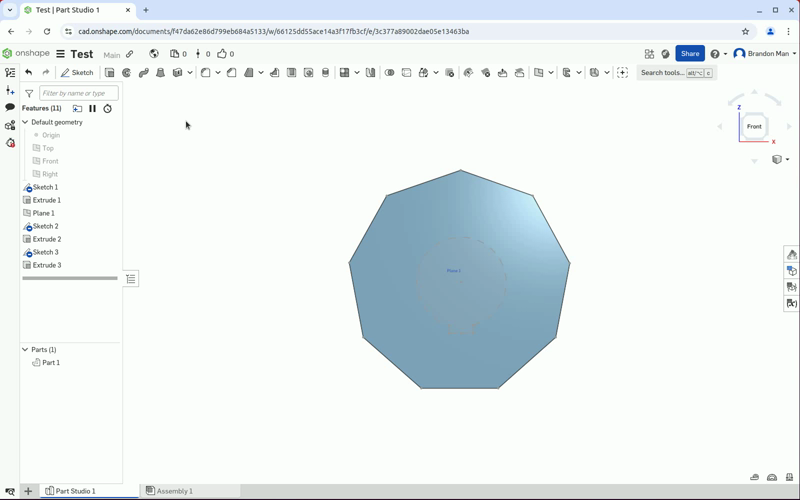
key(left, 2)
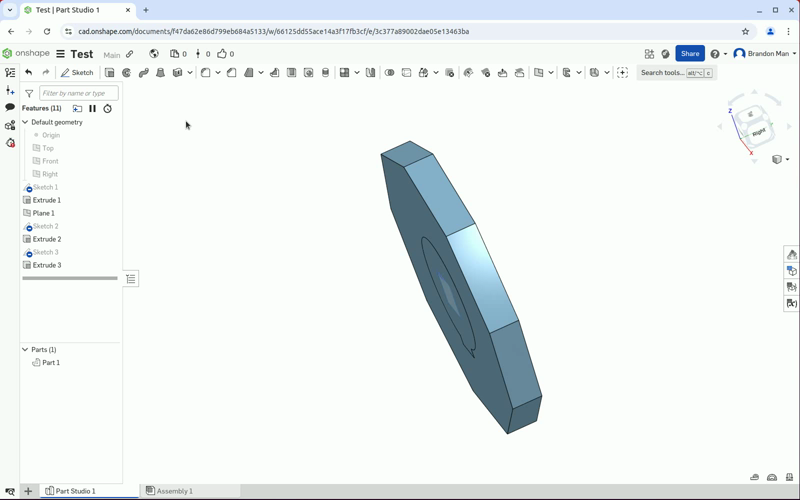
key(down, 2)
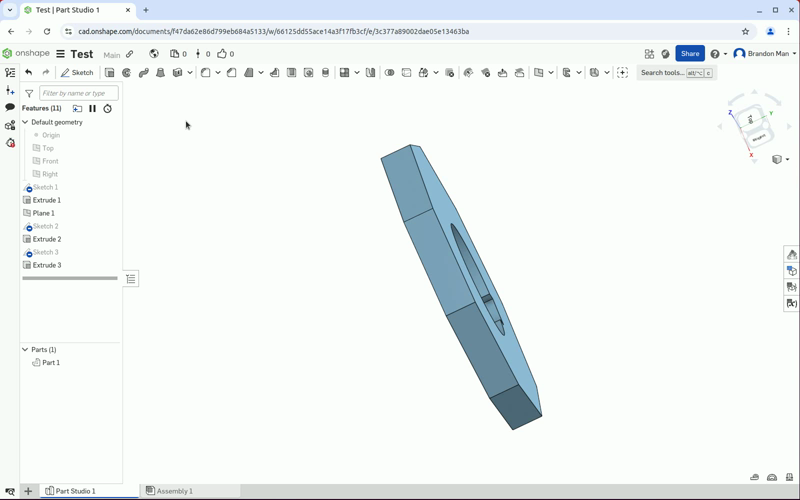
key(up, 2)
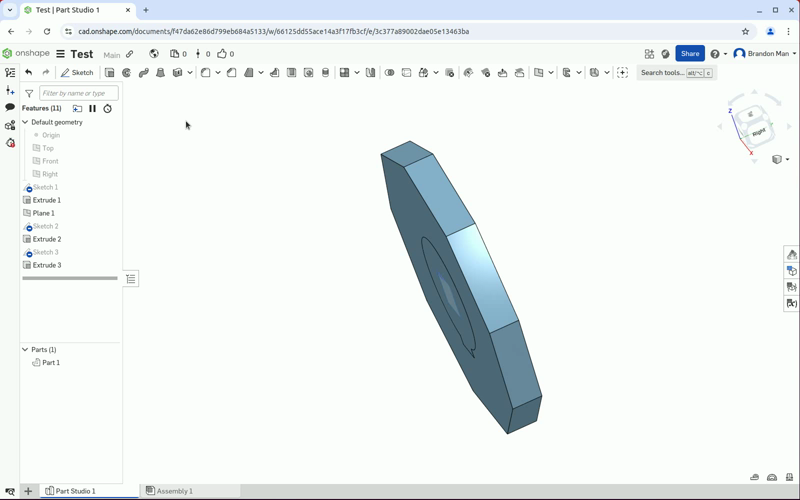
key(right, 2)
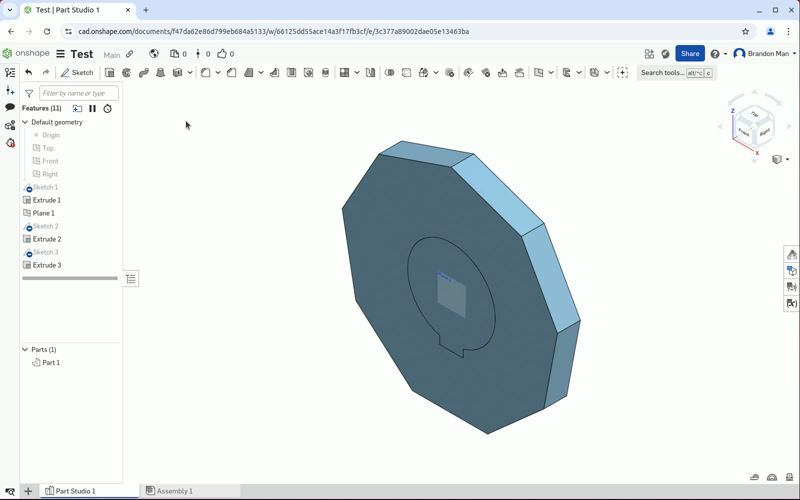
mouse_move(73, 189)
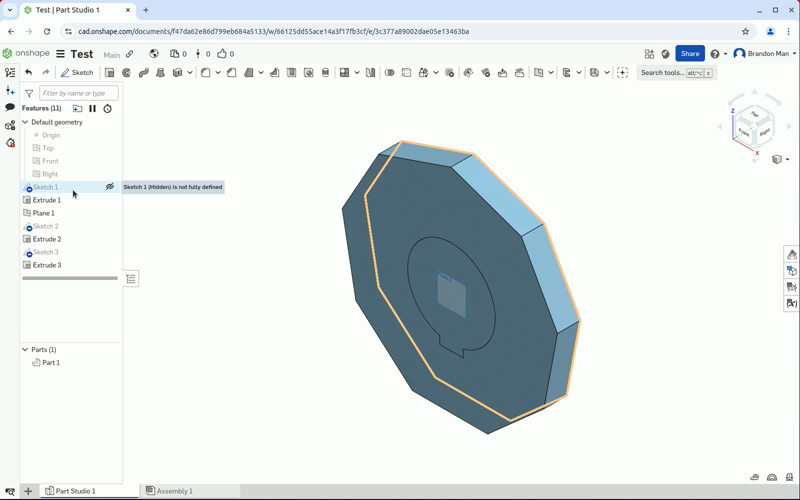
click(73, 189)